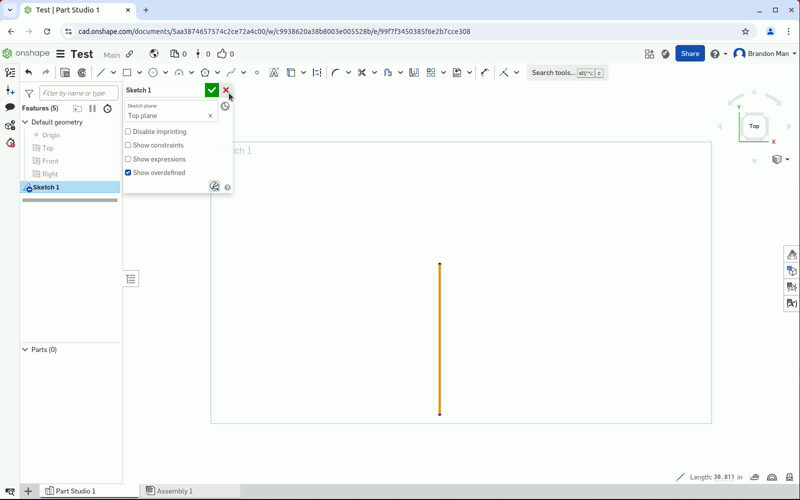
key(shift+h)
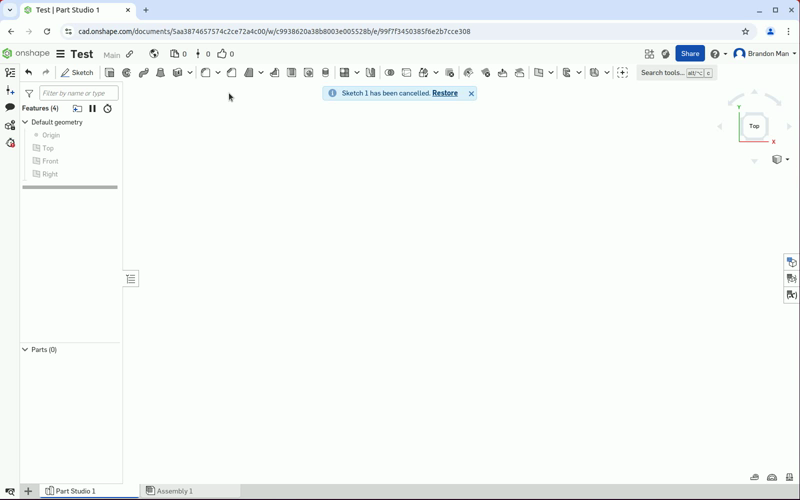
mouse_move(73, 352)
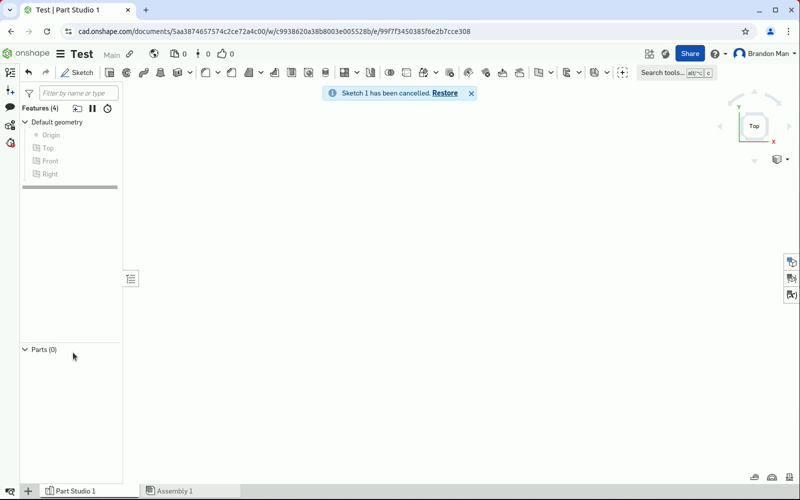
key(y)
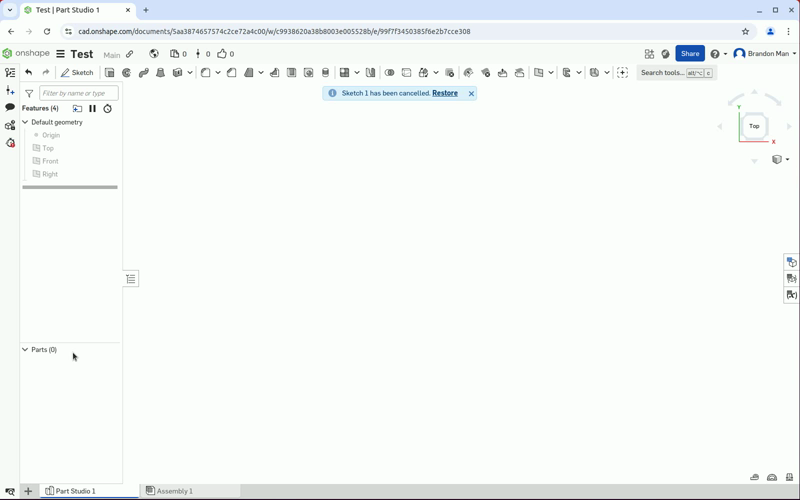
key(shift+p)
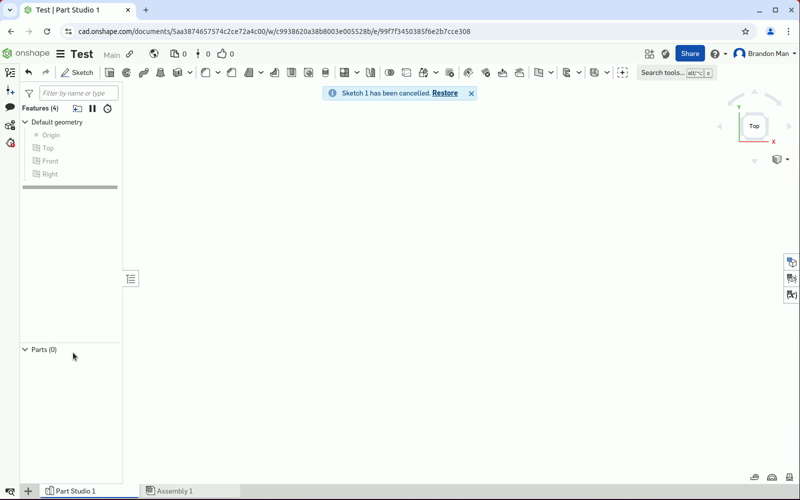
key(space)
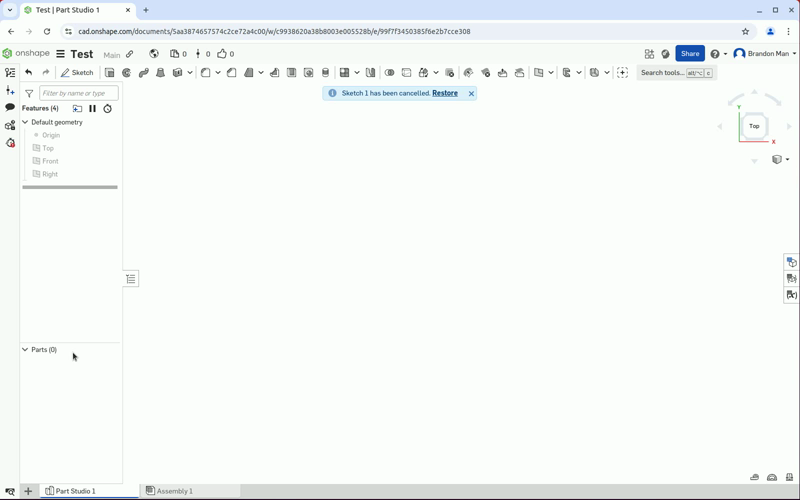
key_down(shift)
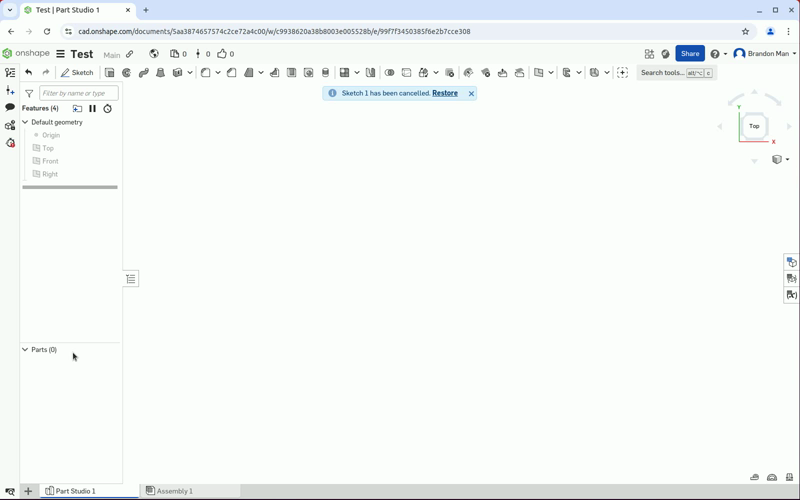
key(up)
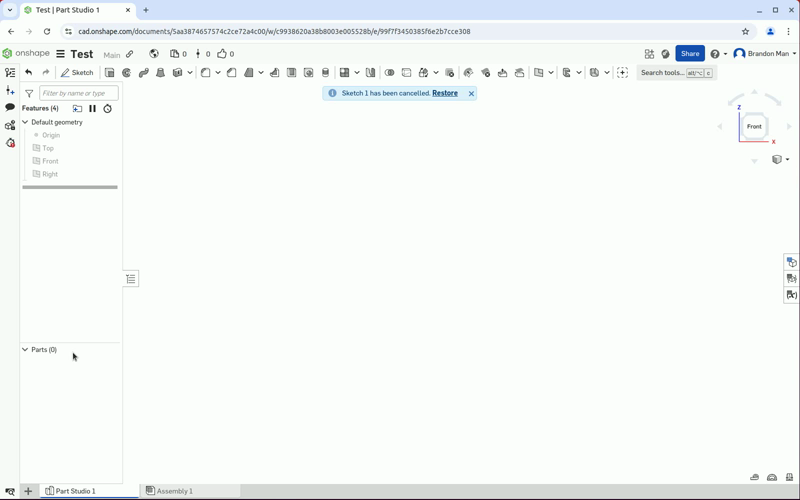
key_up(shift)
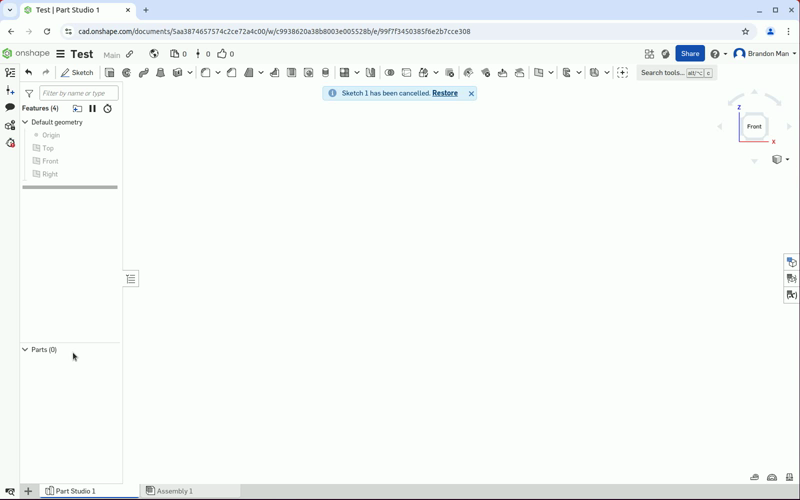
mouse_move(73, 352)
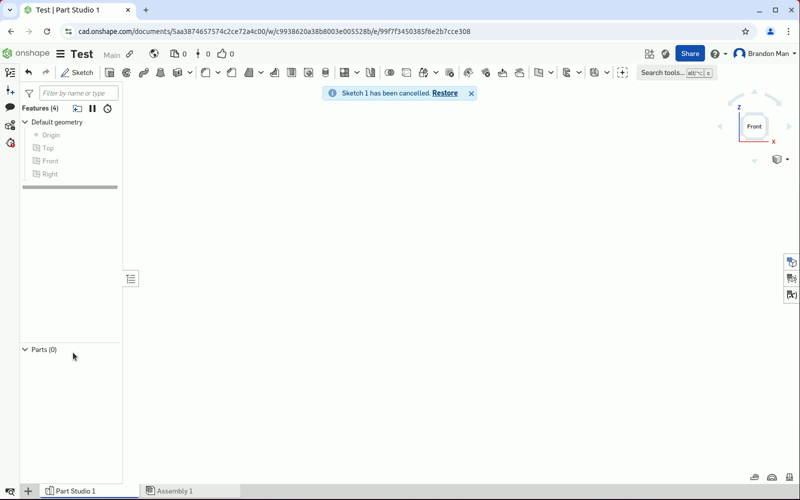
key(shift+y)
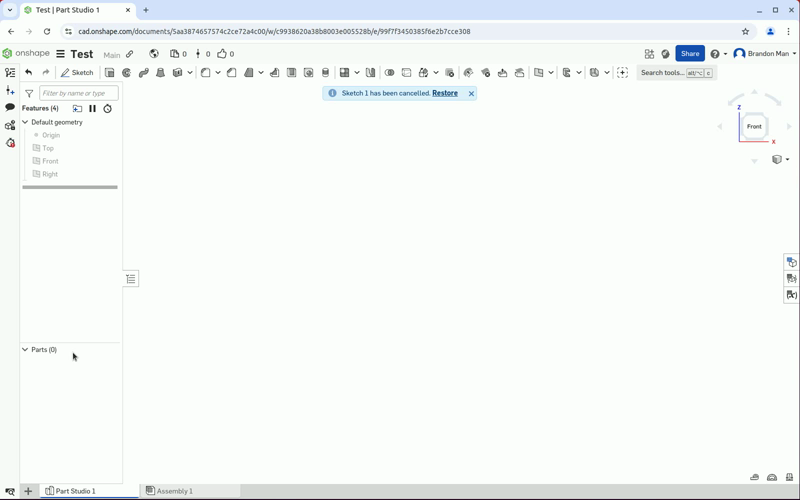
key(shift+s)
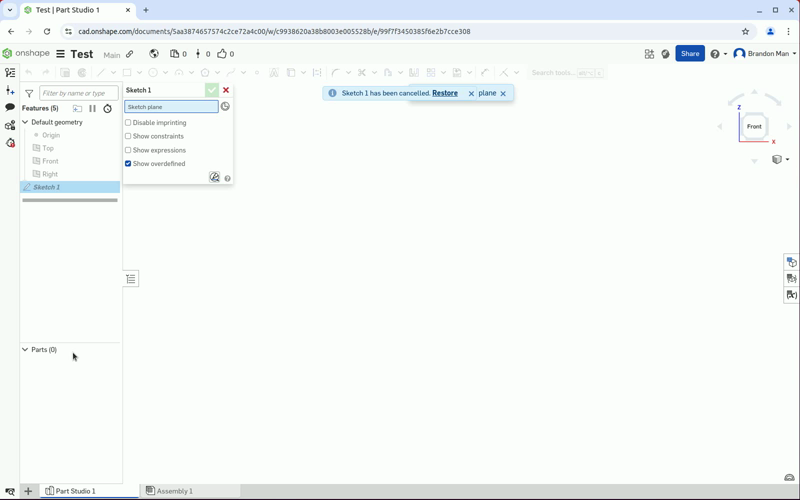
mouse_move(73, 163)
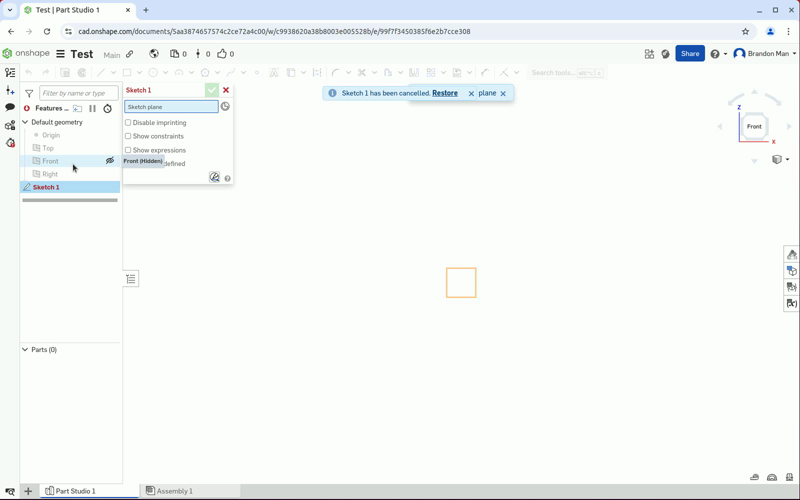
click(73, 163)
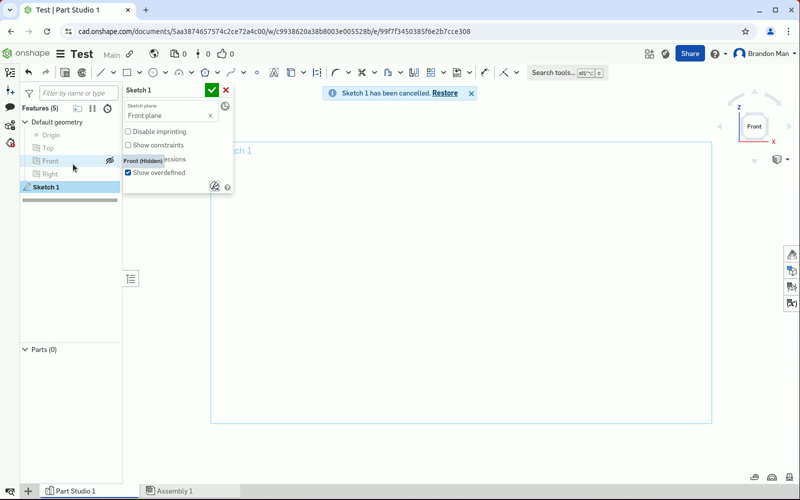
mouse_move(73, 352)
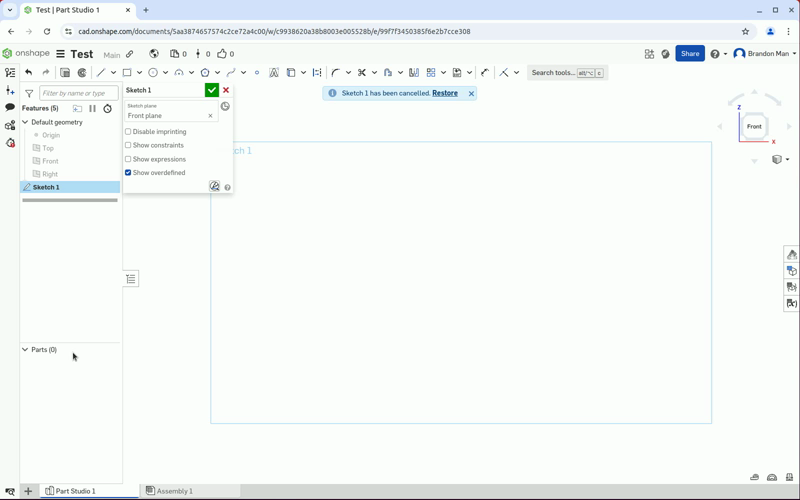
key(y)
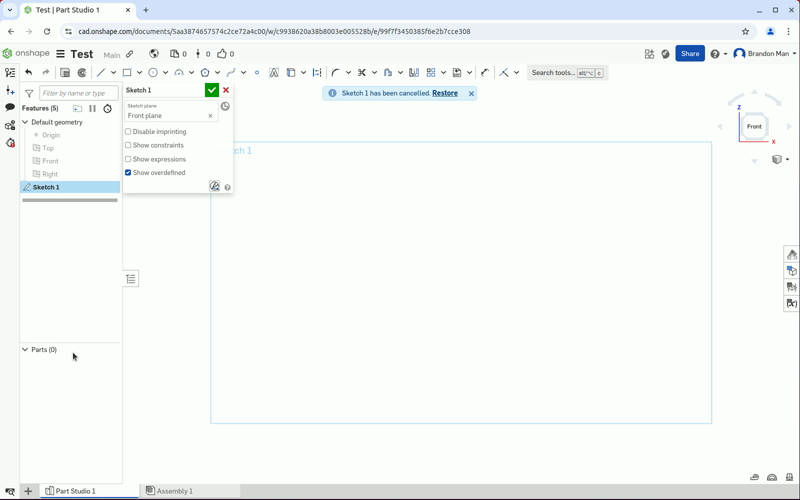
key(a)
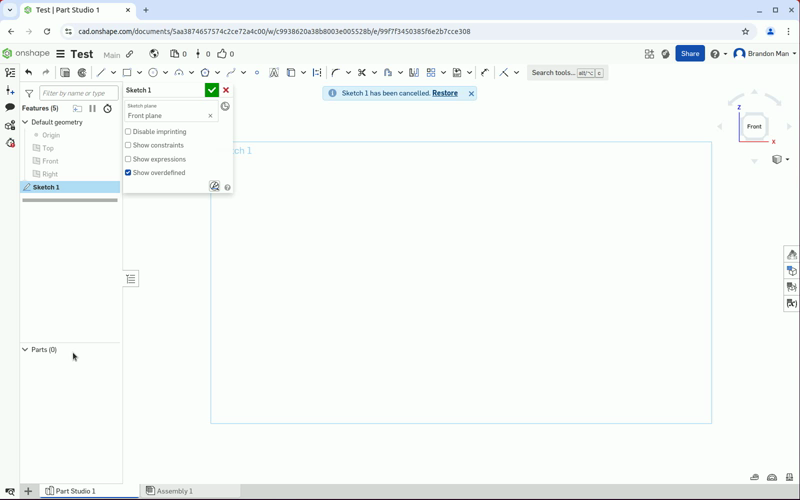
key_down(shift)
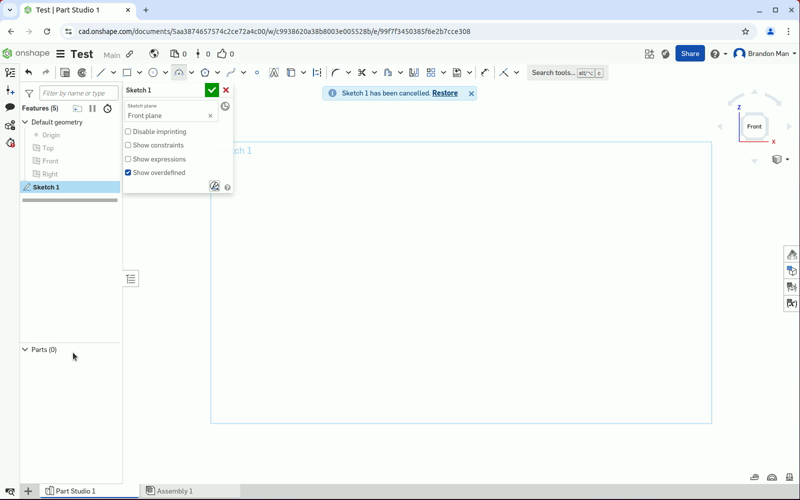
mouse_move(456, 297)
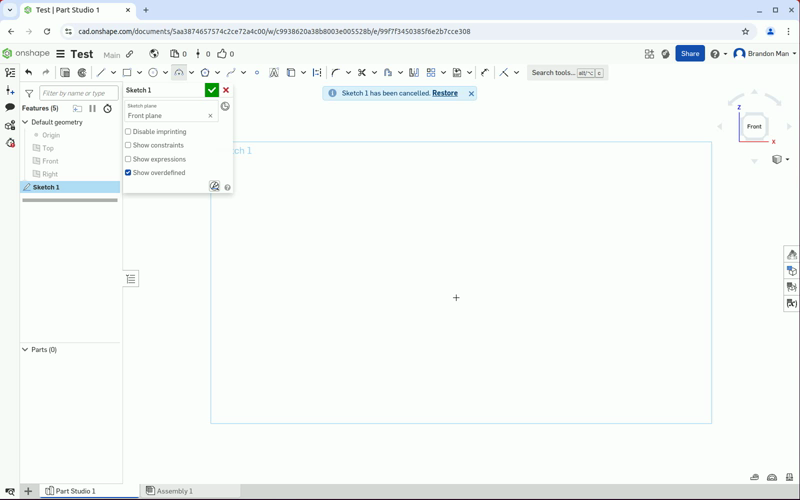
click(456, 297)
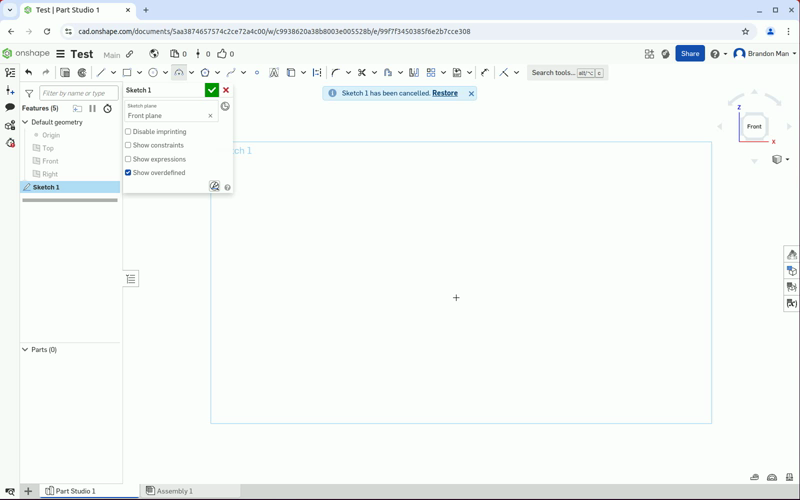
key_up(shift)
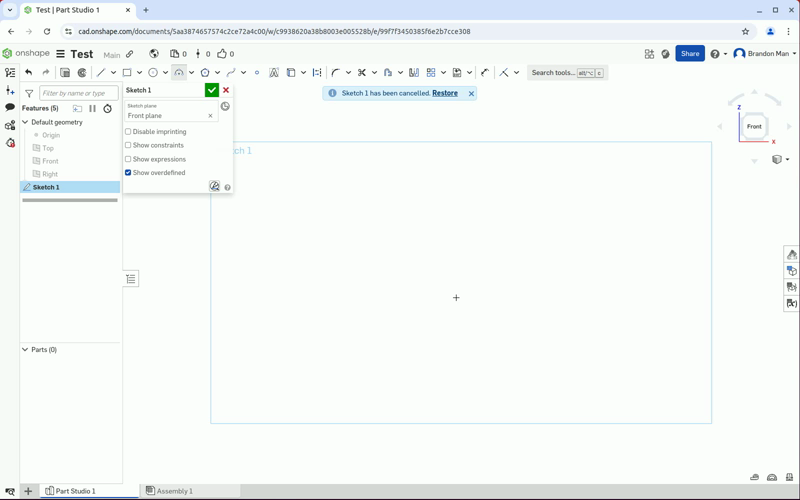
key_down(shift)
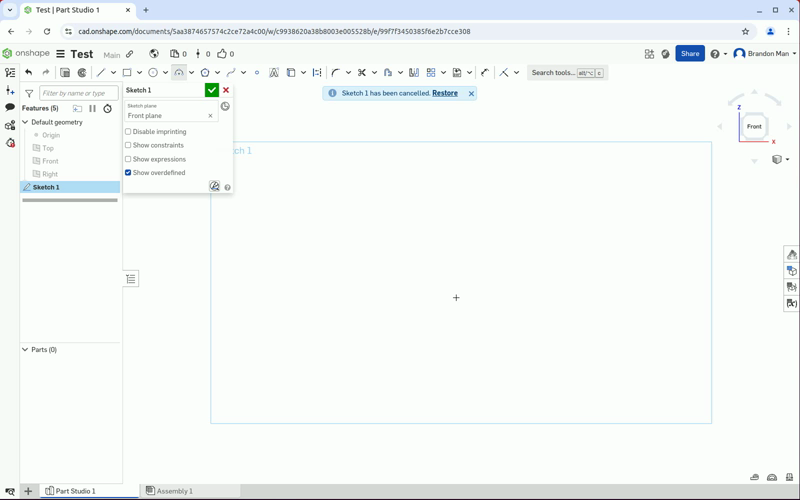
mouse_move(466, 297)
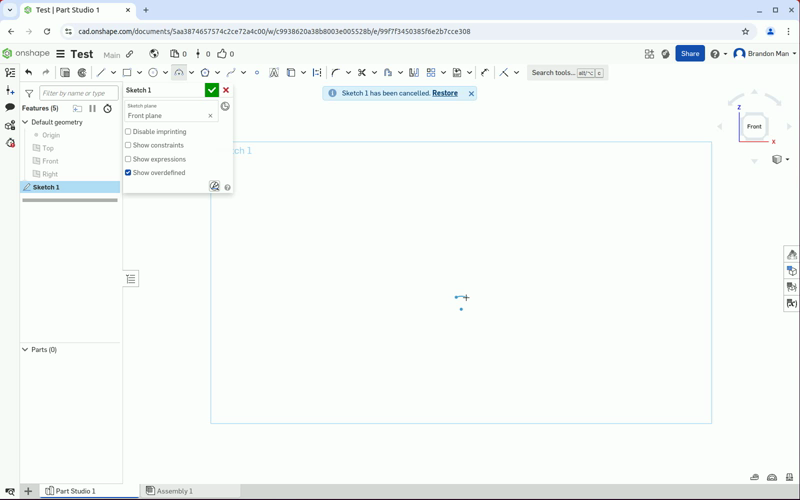
click(466, 297)
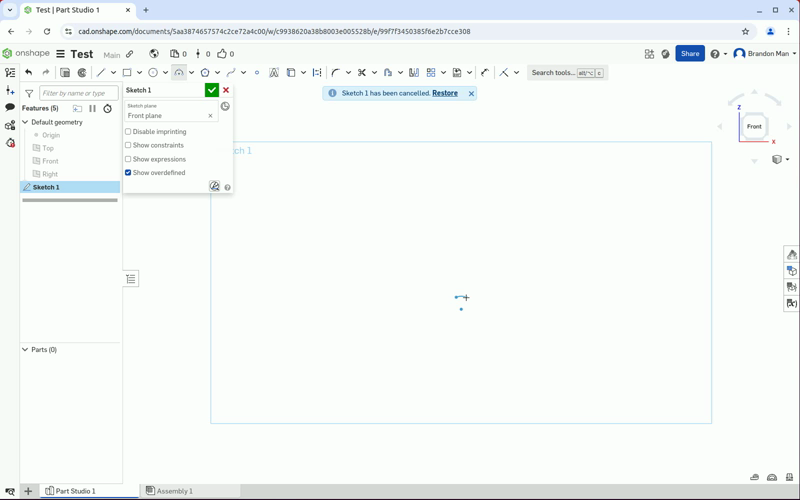
mouse_move(461, 291)
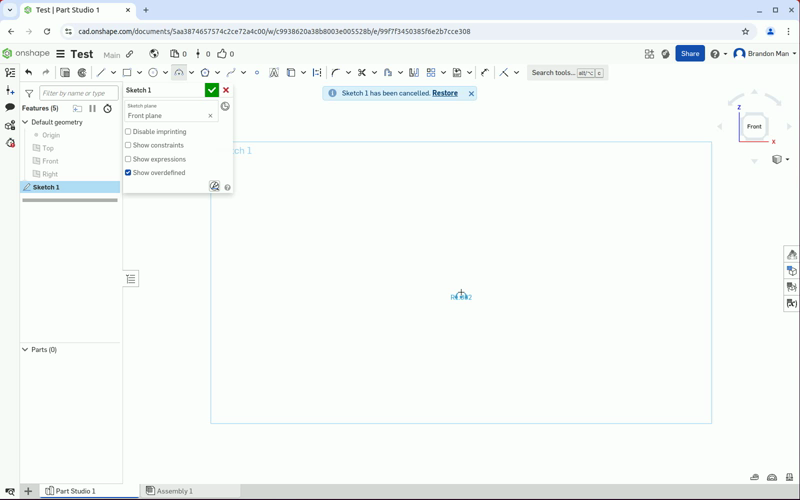
click(461, 291)
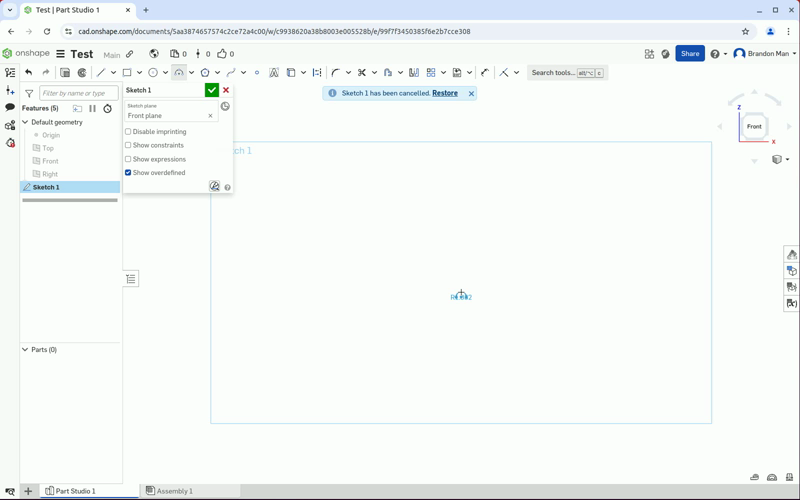
key_up(shift)
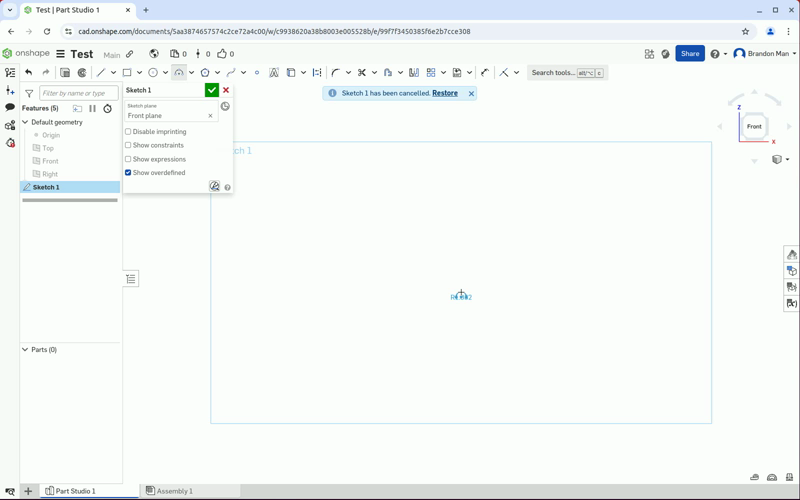
key(esc)
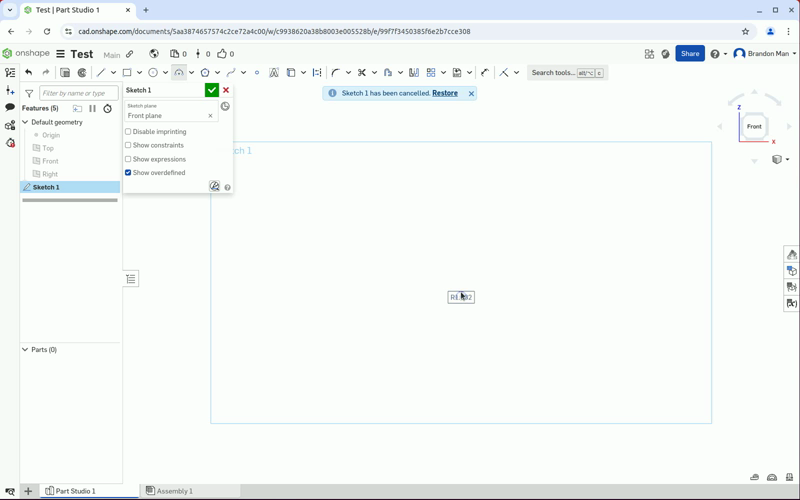
key(l)
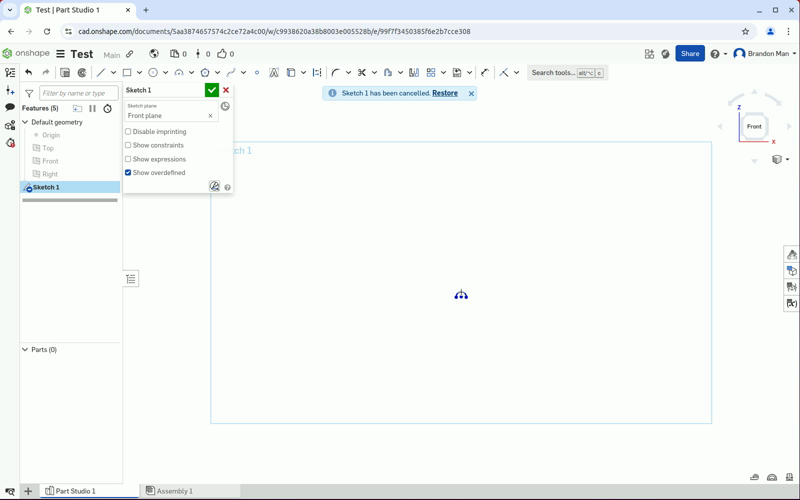
mouse_move(466, 297)
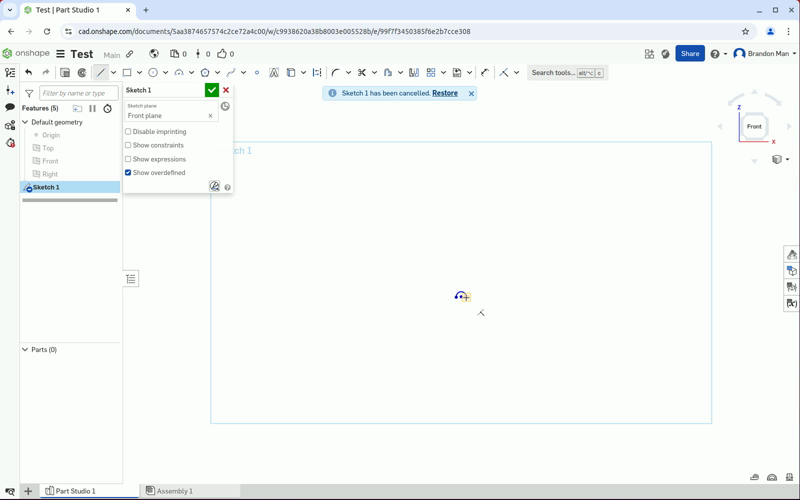
click(466, 297)
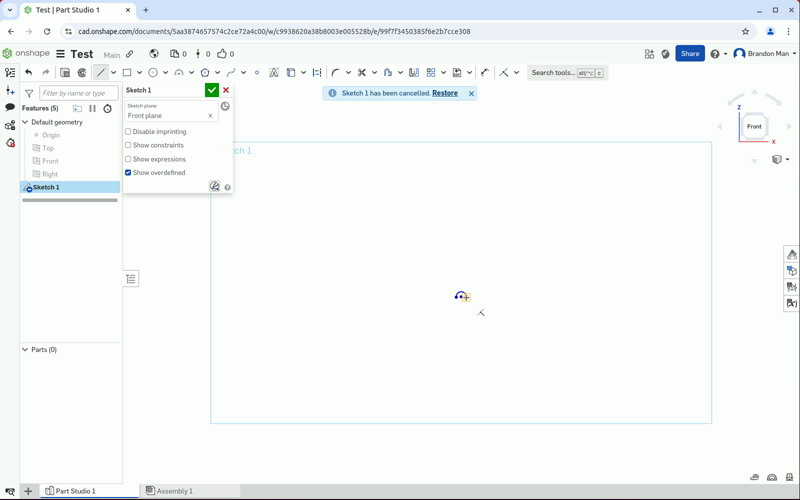
key_down(shift)
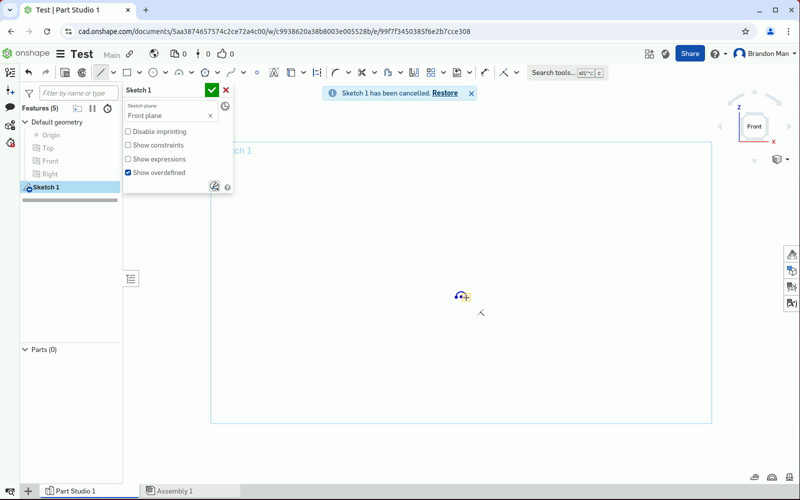
mouse_move(466, 176)
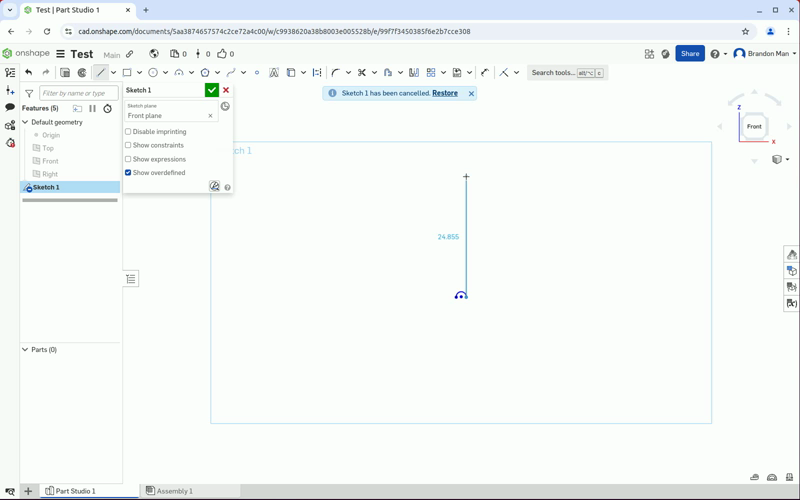
click(466, 176)
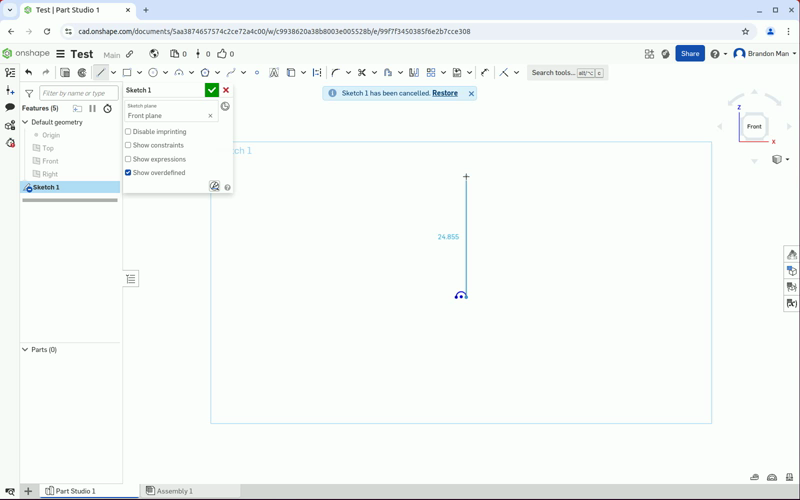
key_up(shift)
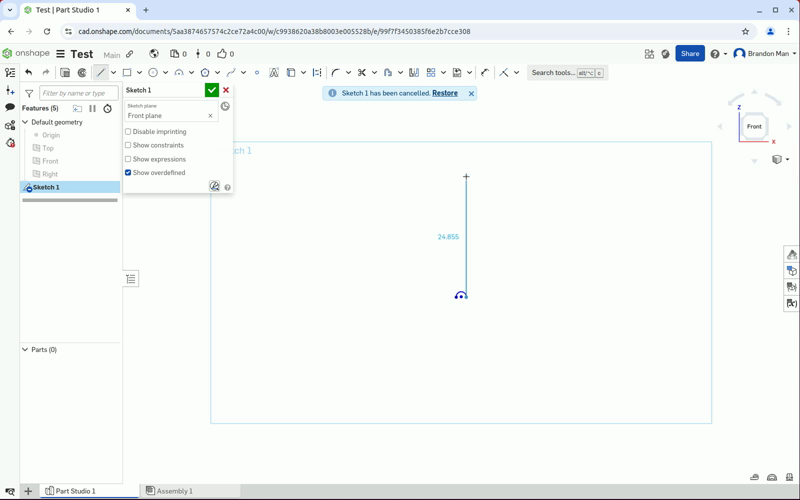
key(esc)
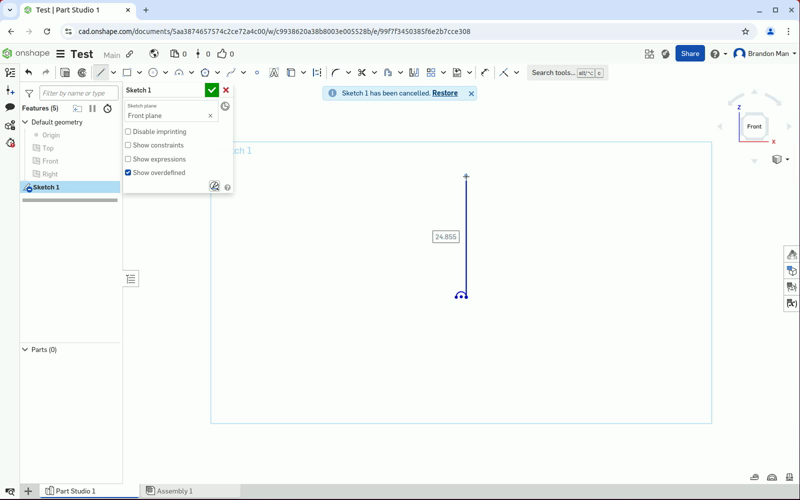
key(a)
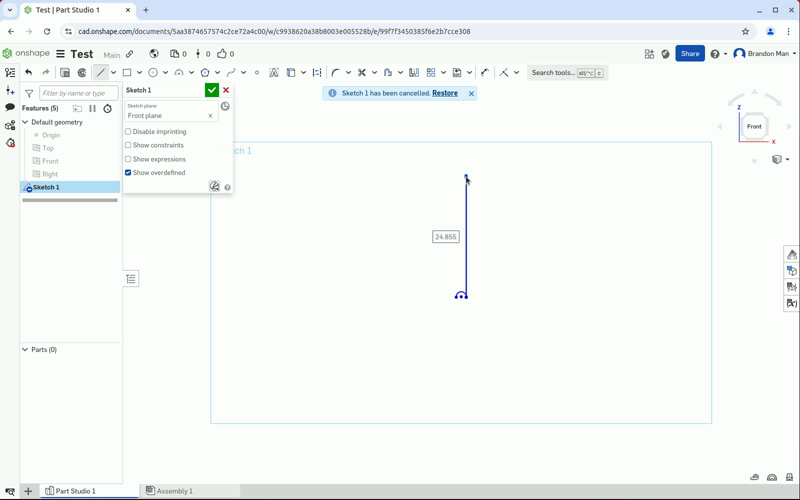
mouse_move(466, 176)
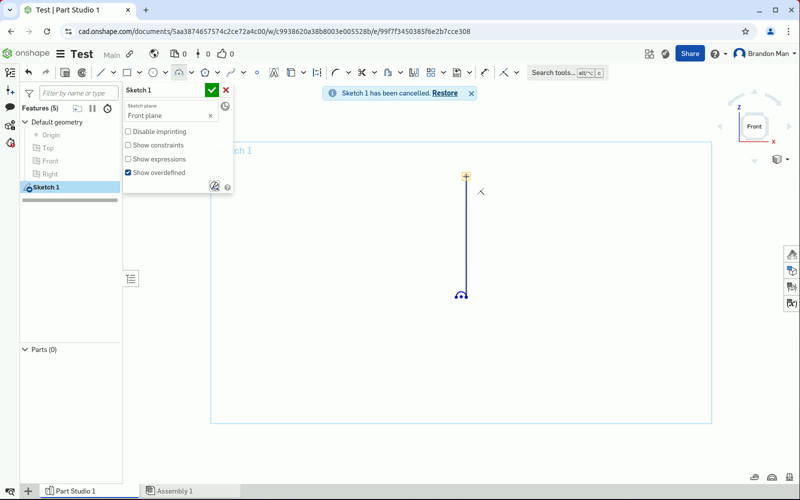
click(466, 176)
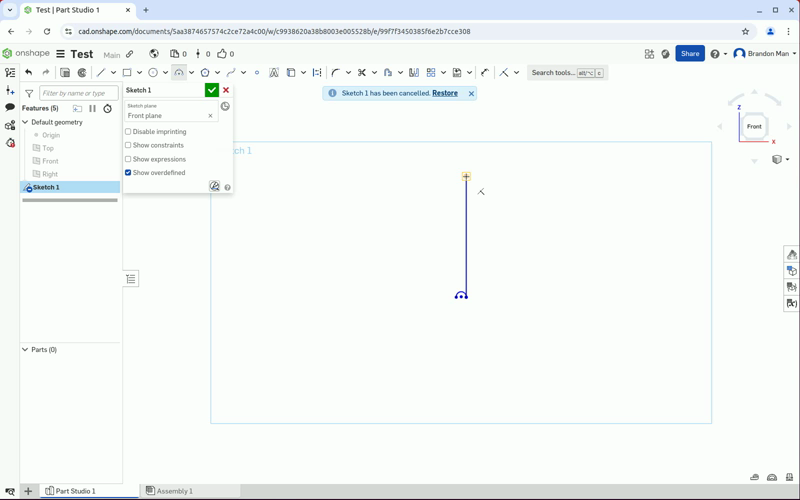
key_down(shift)
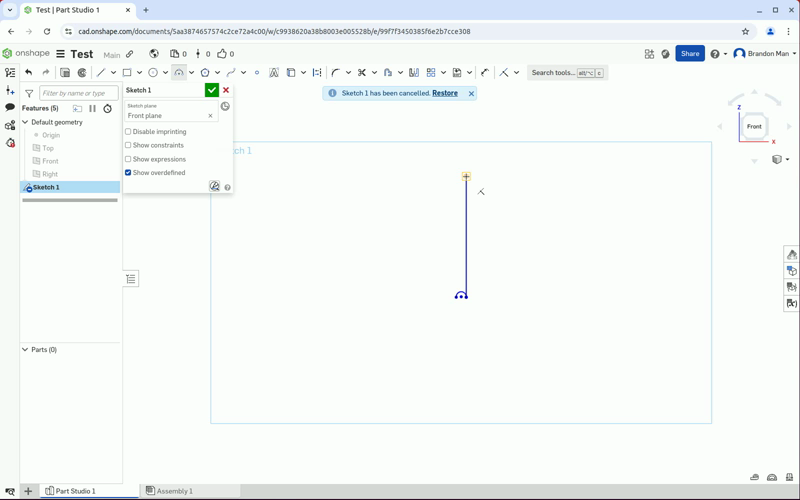
mouse_move(456, 176)
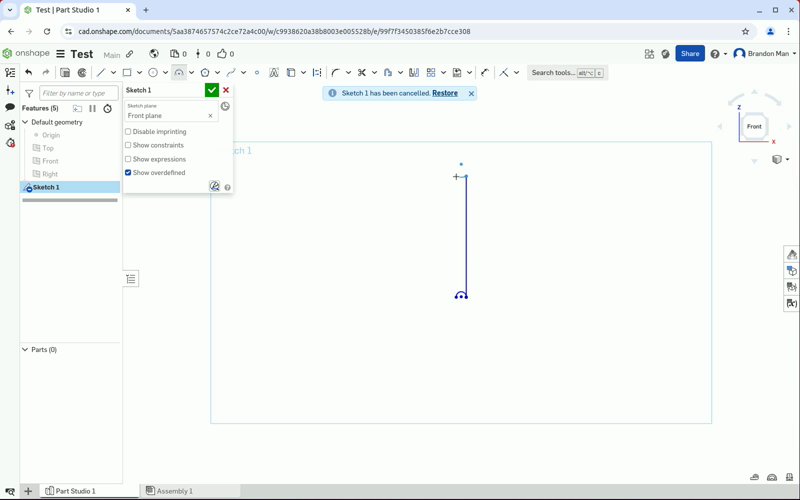
click(456, 176)
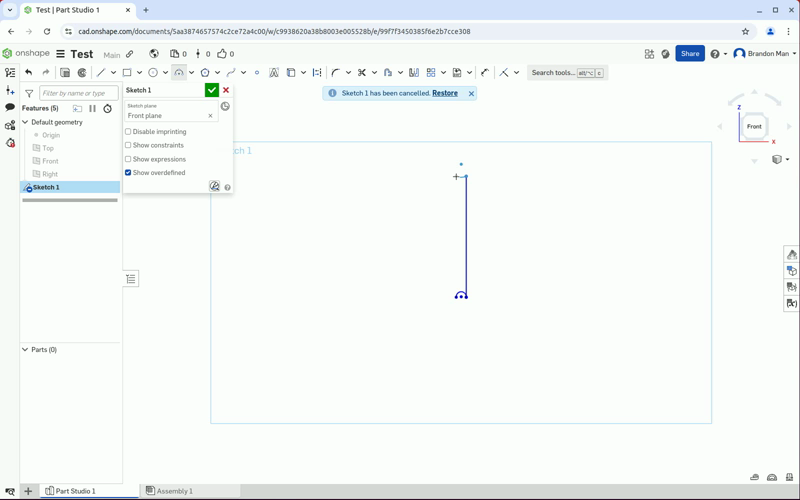
mouse_move(461, 181)
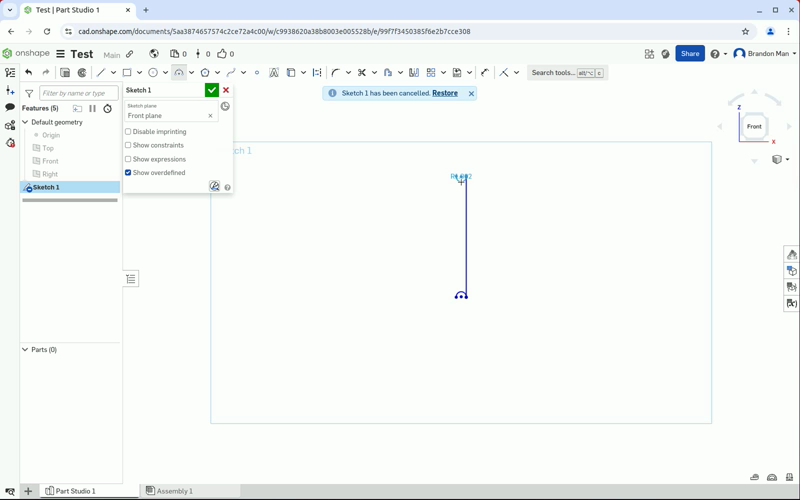
click(461, 181)
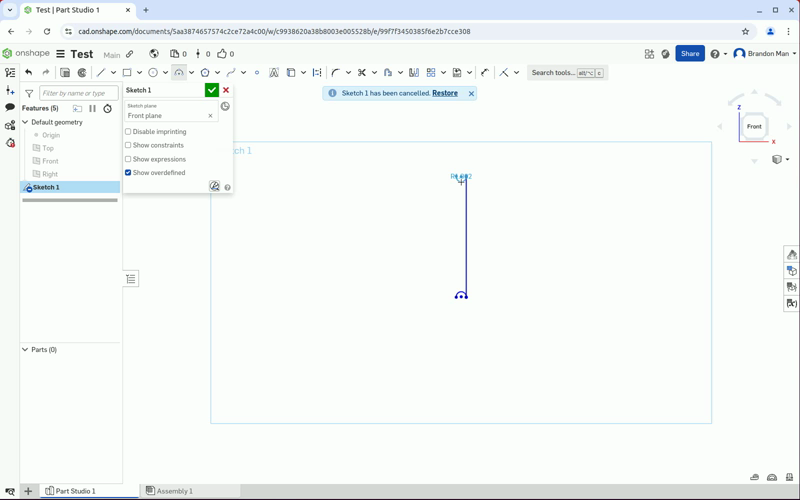
key_up(shift)
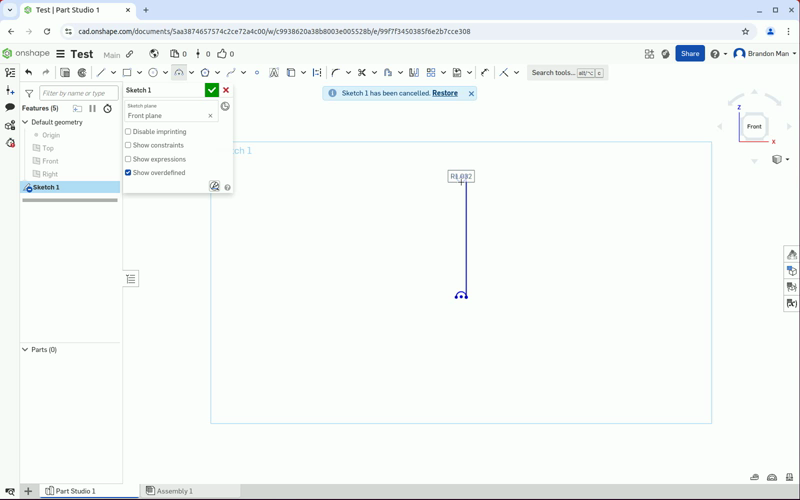
key(esc)
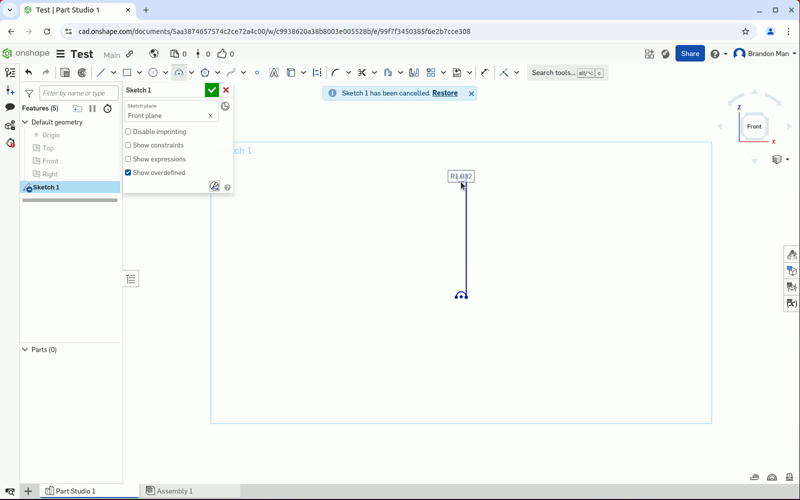
key(l)
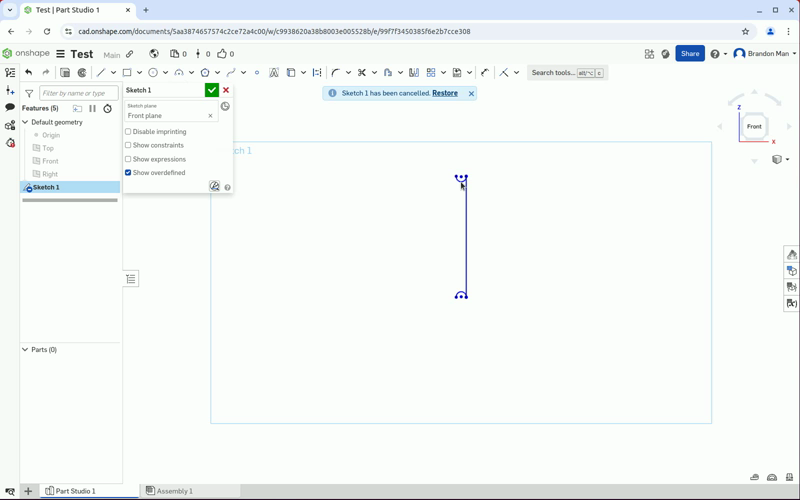
mouse_move(456, 176)
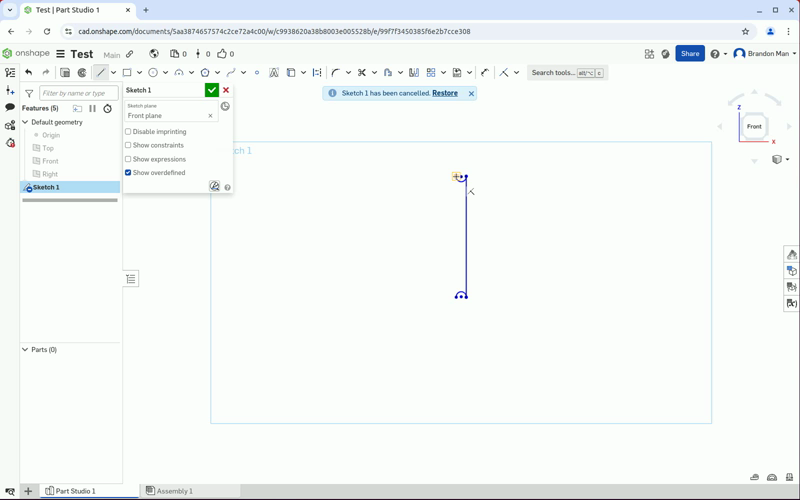
click(456, 176)
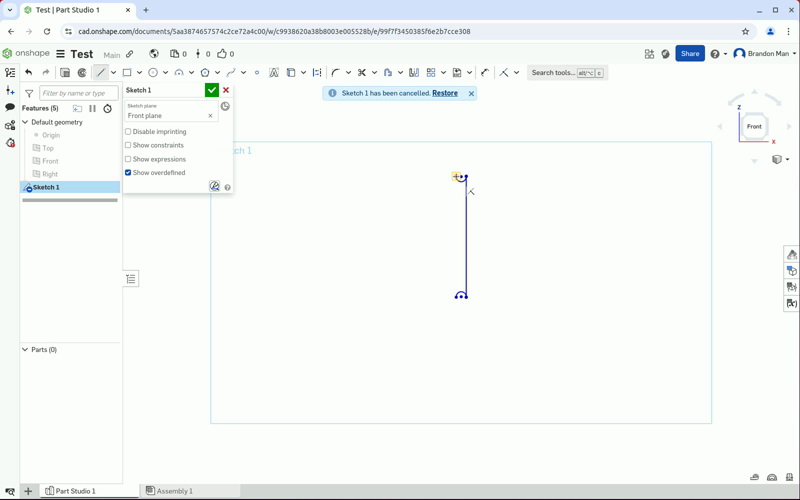
key_down(shift)
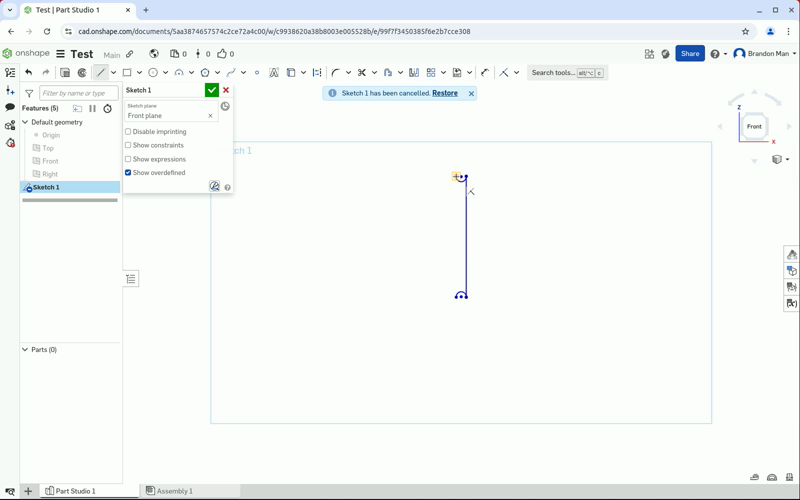
mouse_move(456, 297)
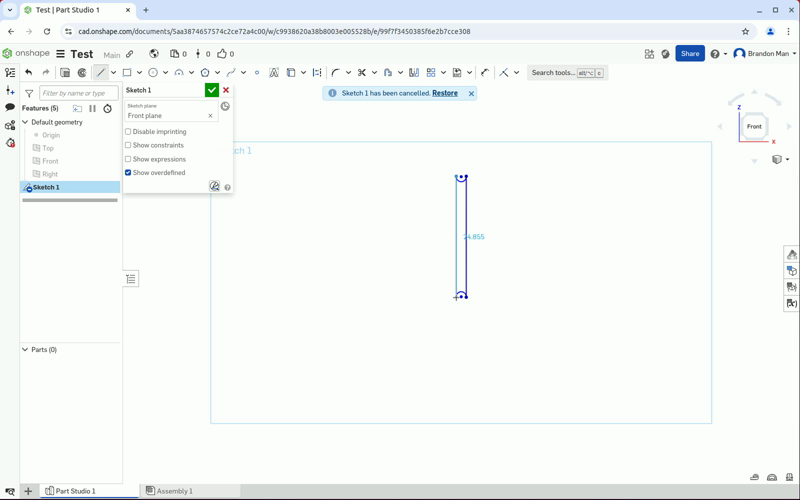
key_up(shift)
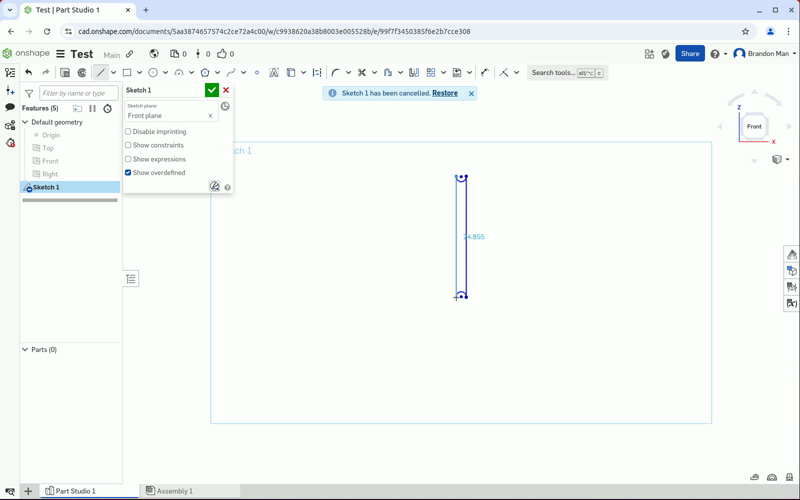
click(456, 297)
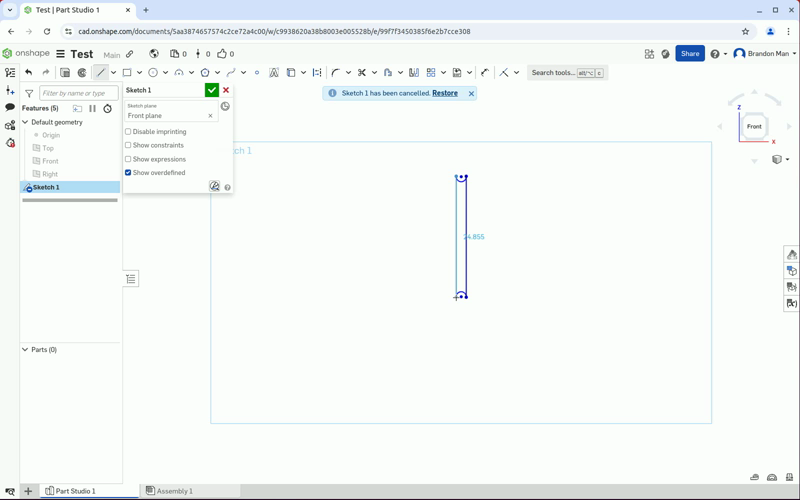
key(esc)
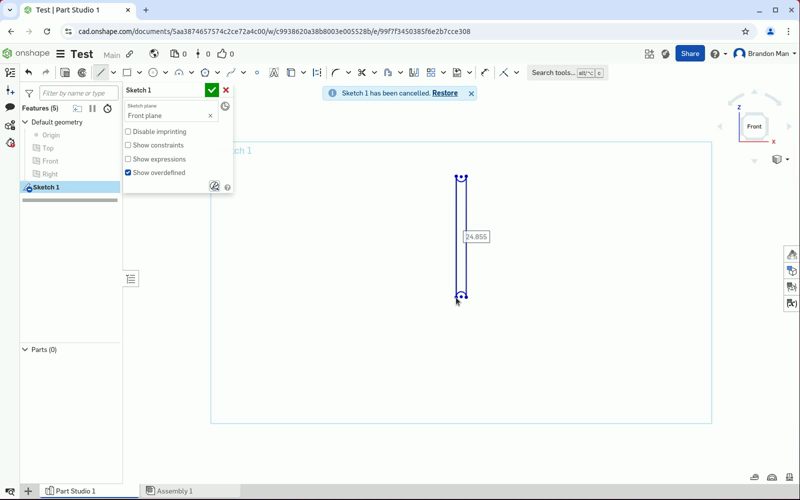
mouse_move(464, 242)
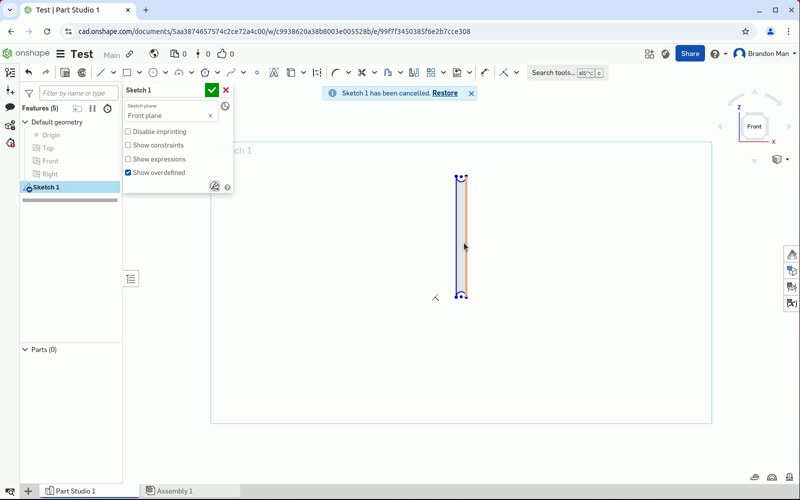
scroll(6)
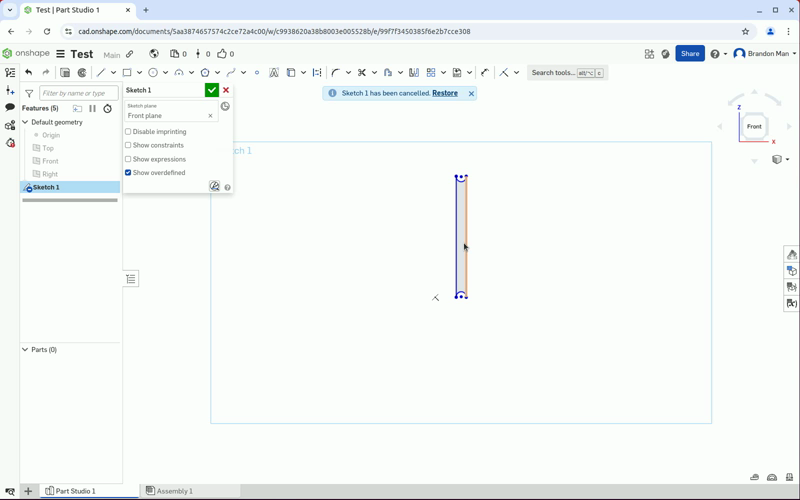
scroll(6)
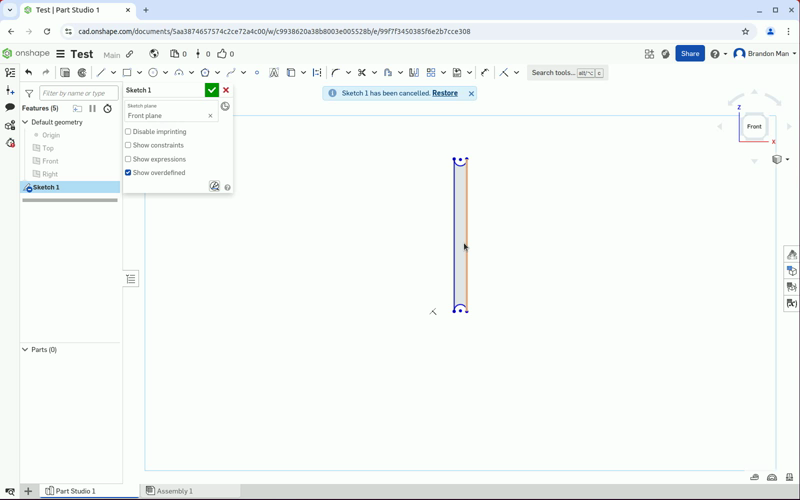
scroll(6)
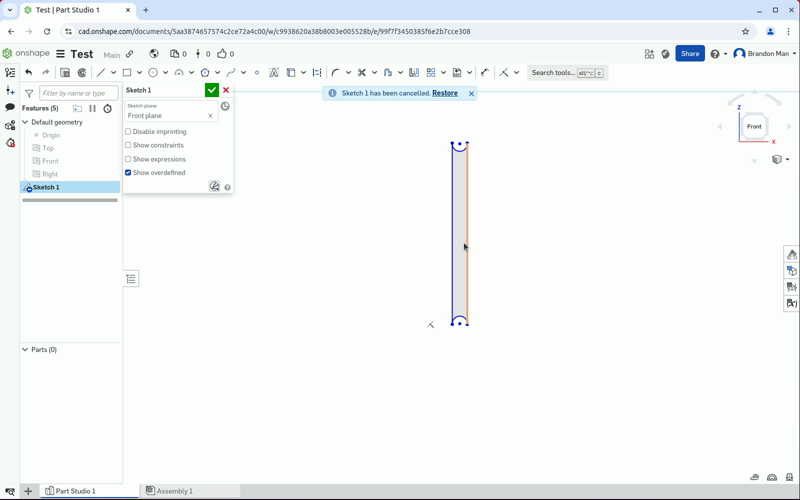
scroll(6)
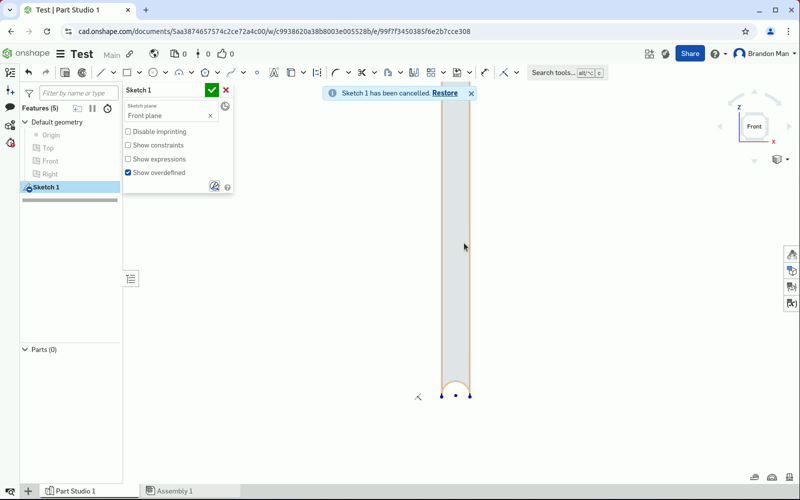
scroll(6)
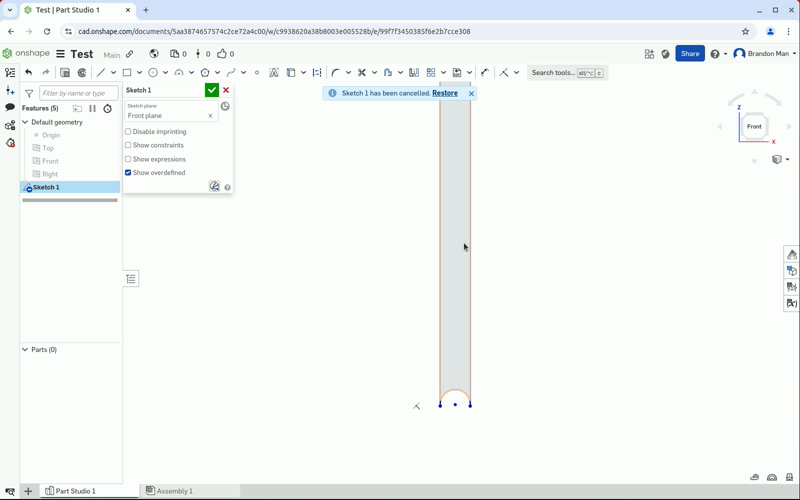
scroll(6)
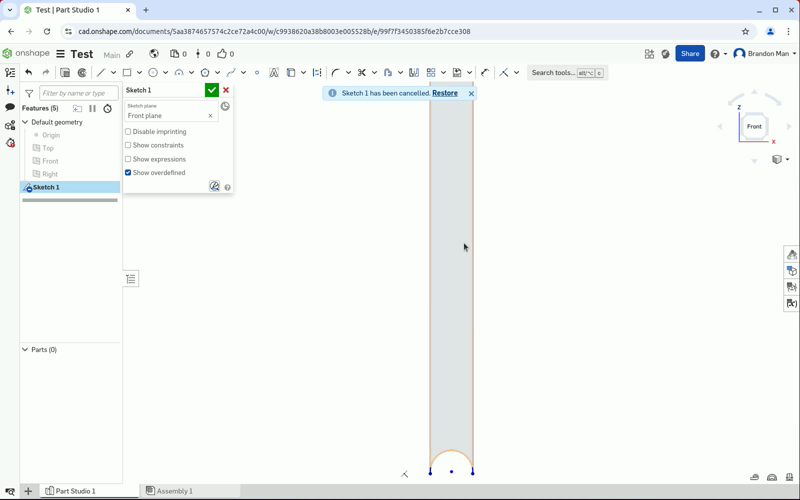
scroll(6)
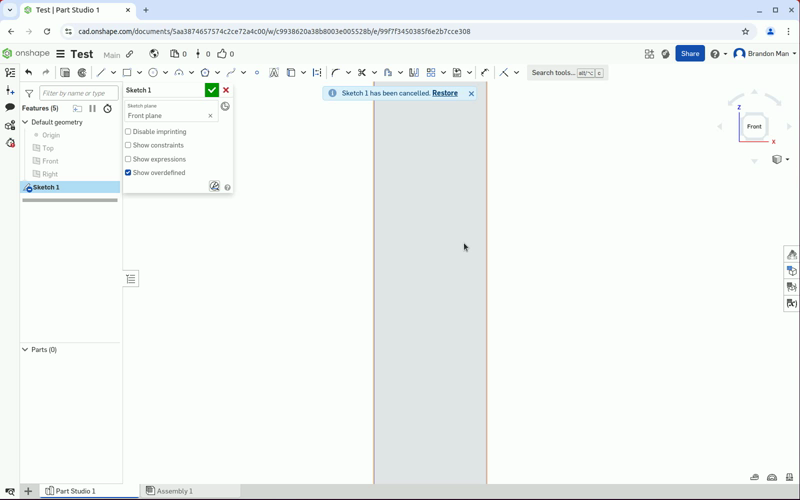
click(464, 242)
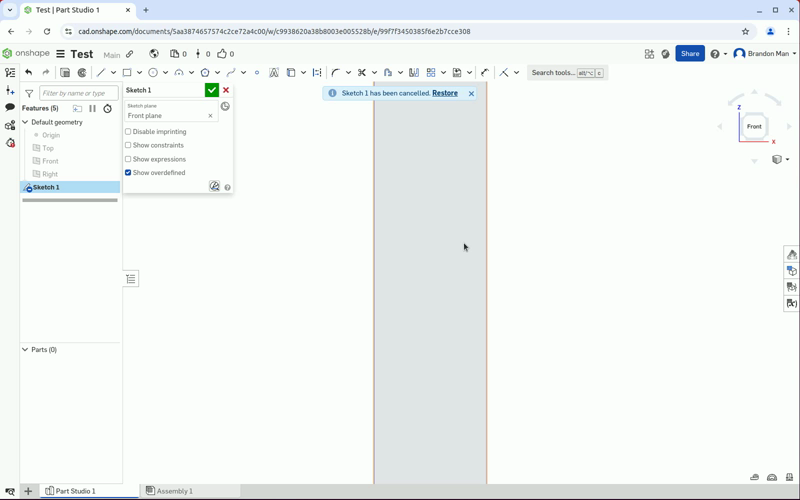
scroll(-6)
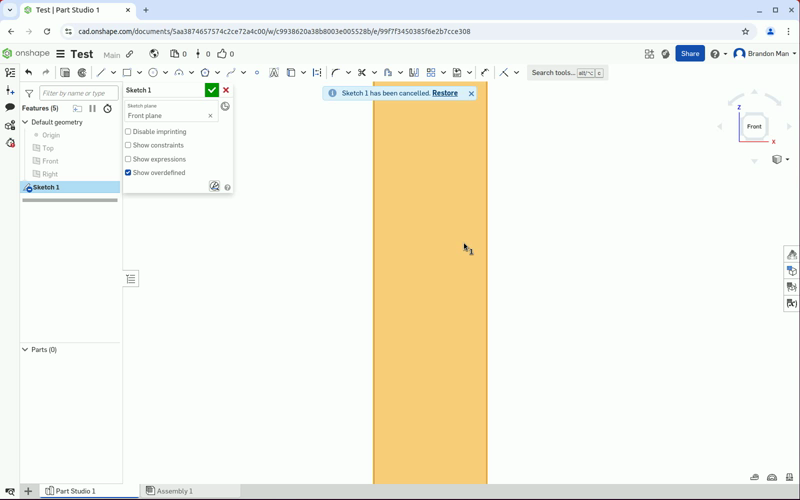
scroll(-6)
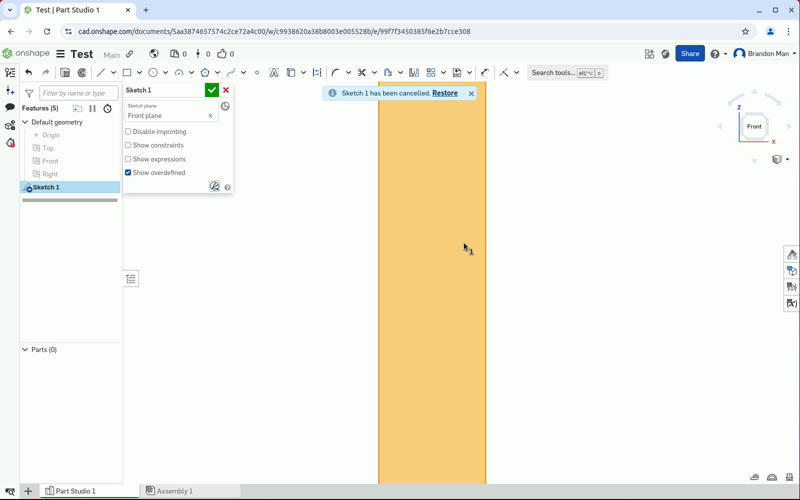
scroll(-6)
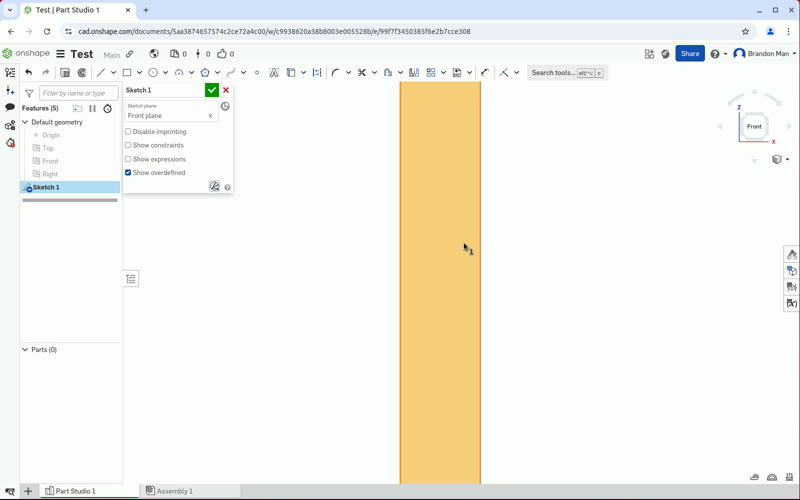
scroll(-6)
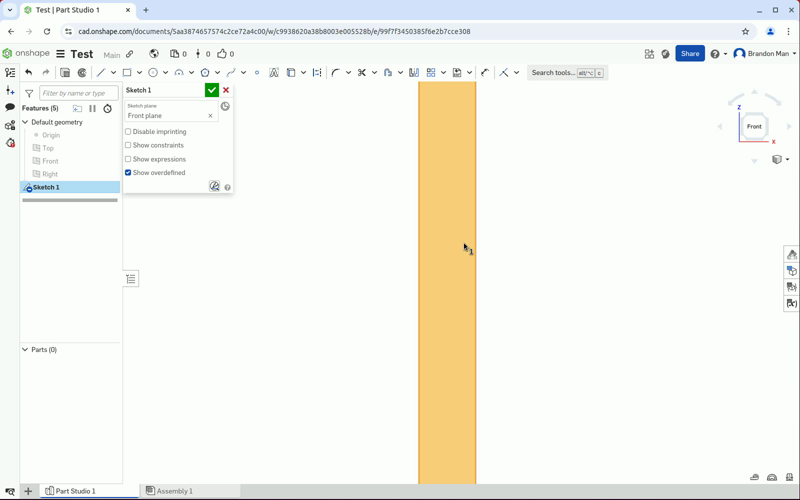
scroll(-6)
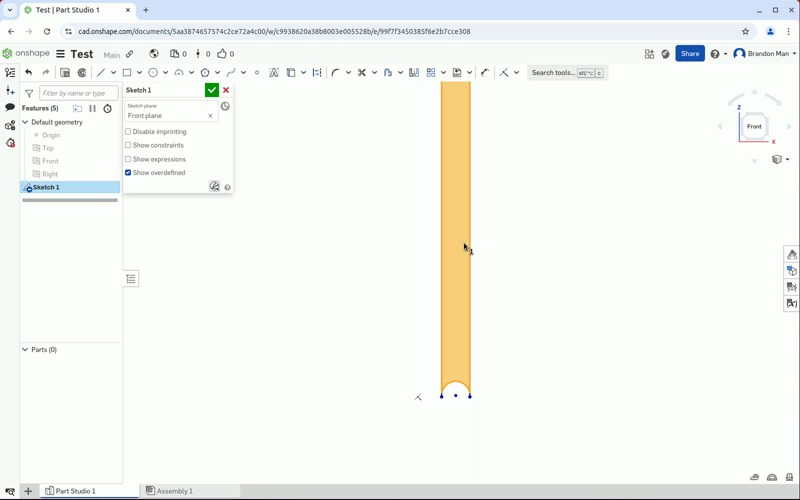
scroll(-6)
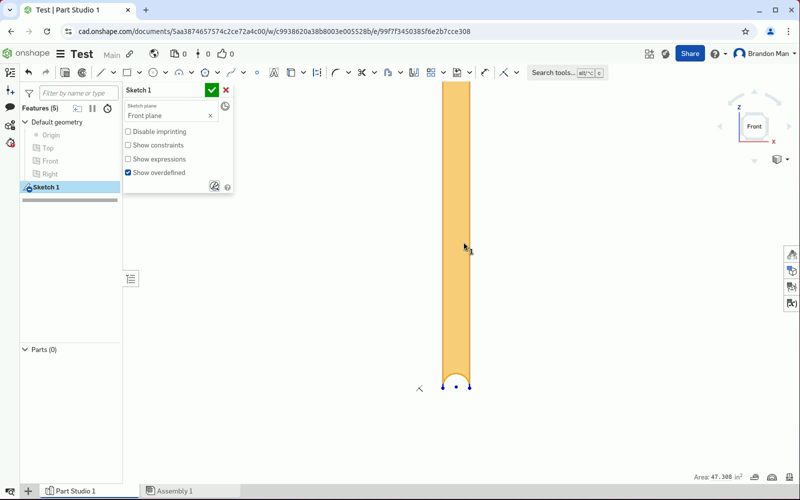
scroll(-6)
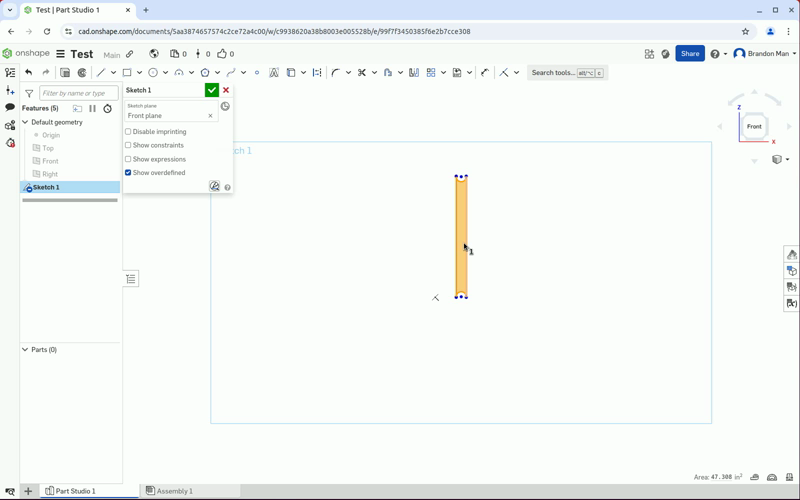
mouse_move(73, 352)
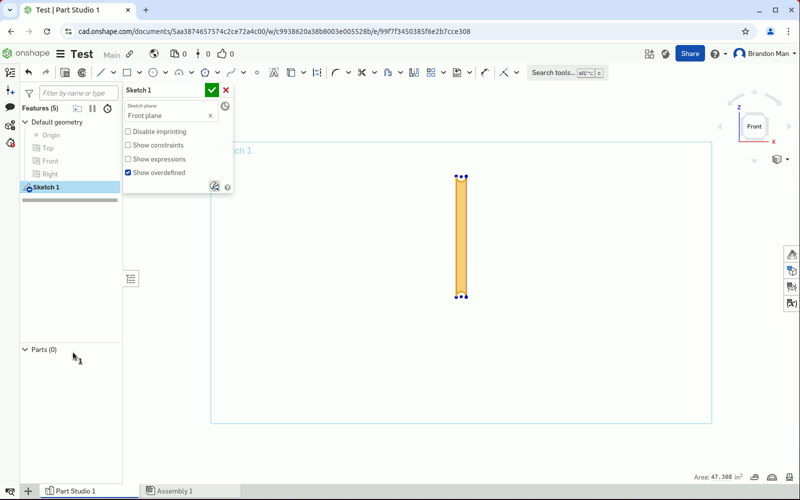
key(shift+y)
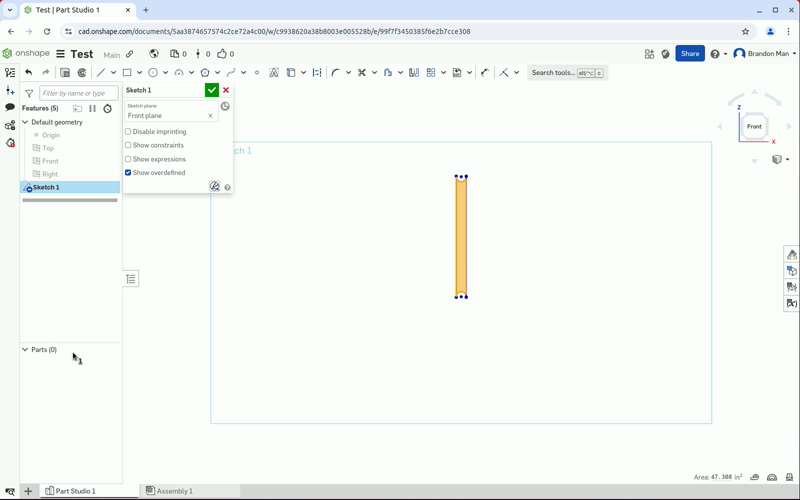
key(shift+e)
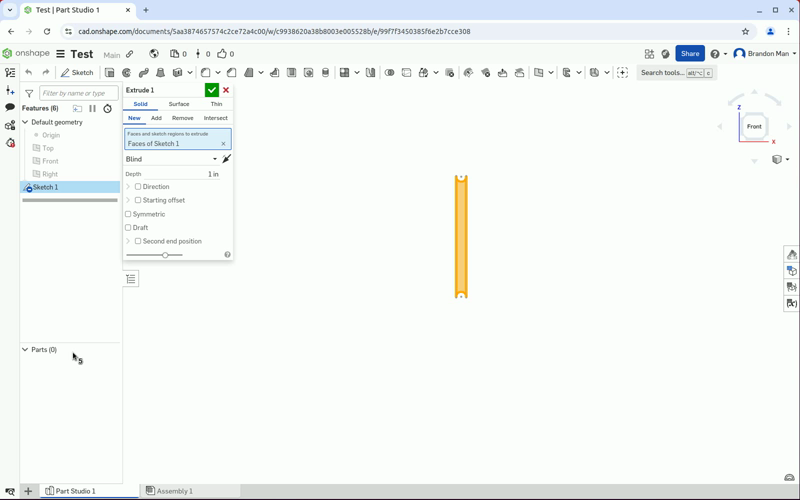
mouse_move(143, 106)
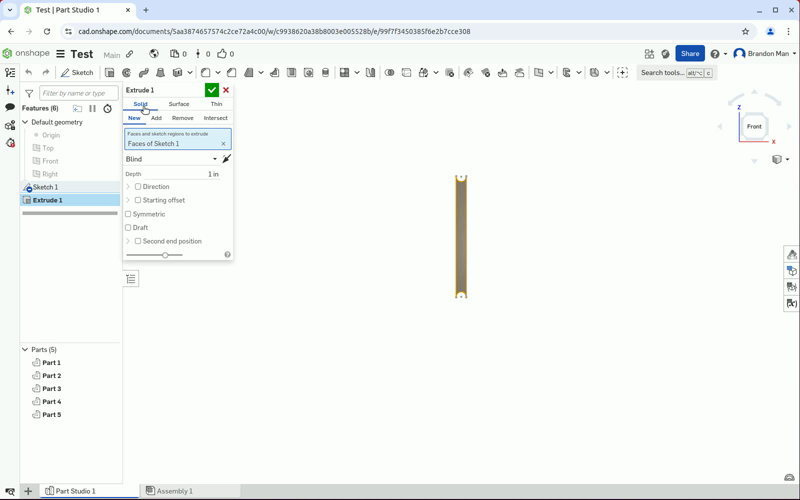
click(143, 106)
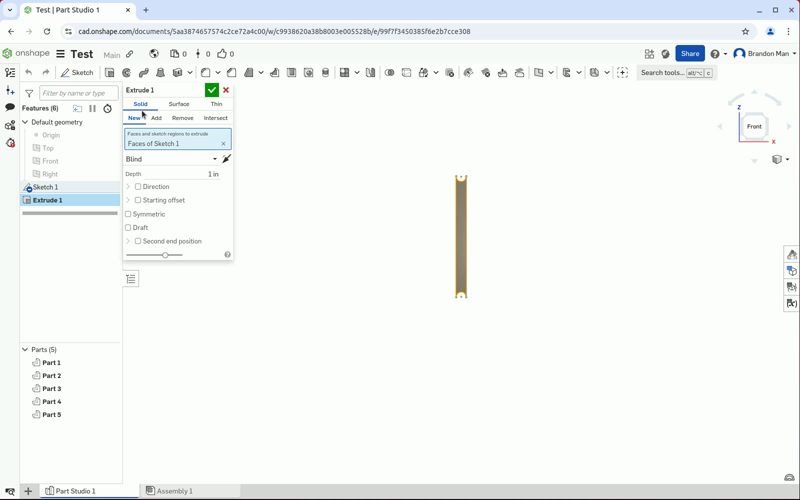
mouse_move(137, 120)
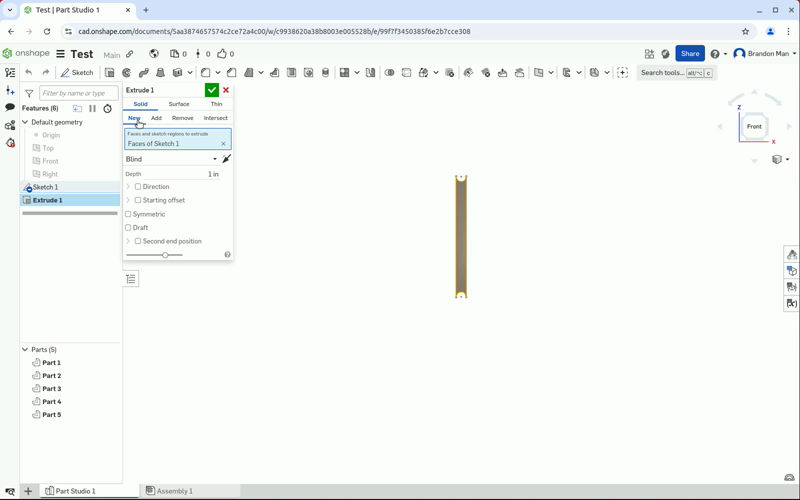
click(137, 120)
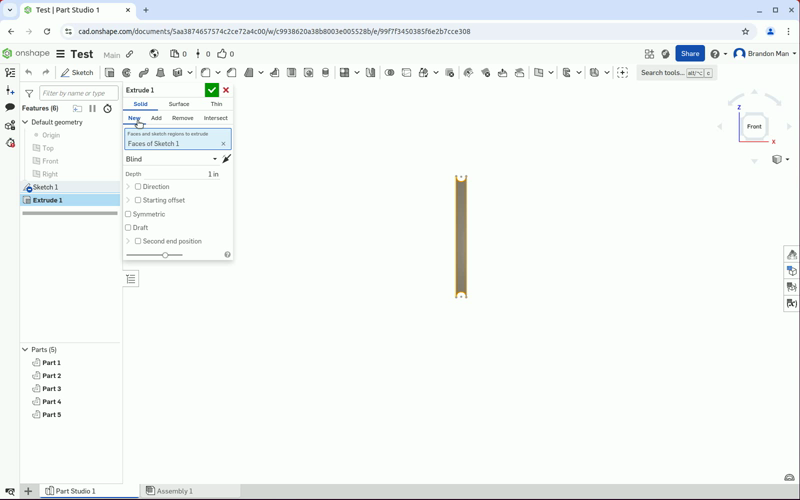
key(tab, 4)
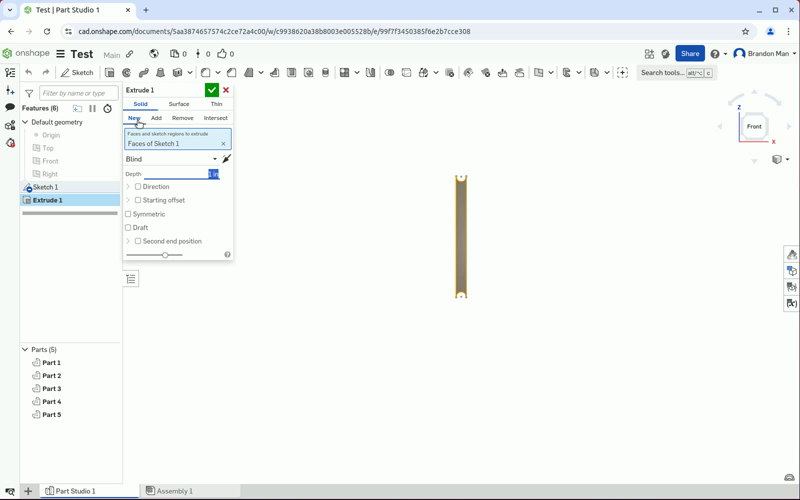
text(0.722)
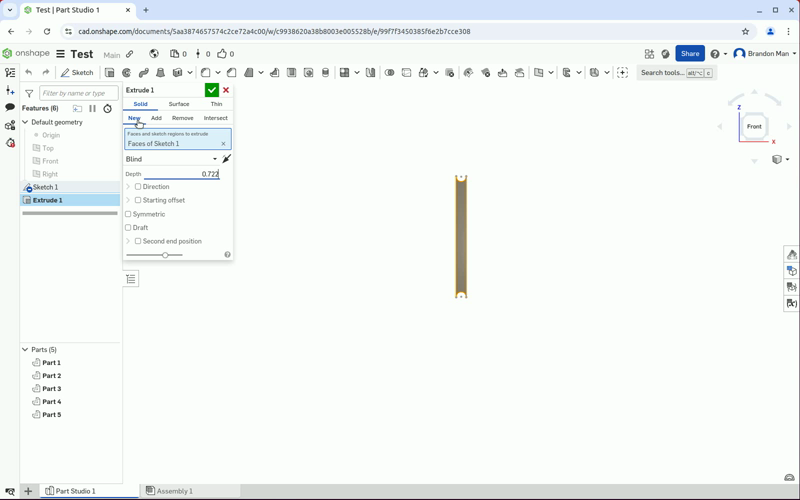
key(enter)
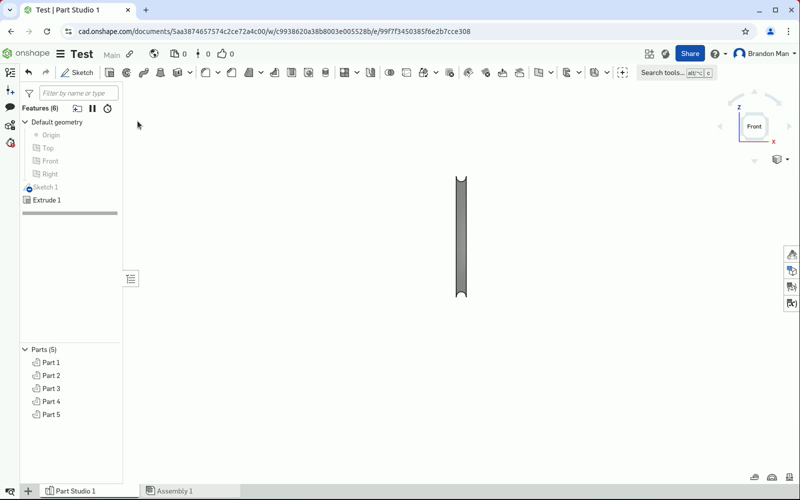
key(shift+h)
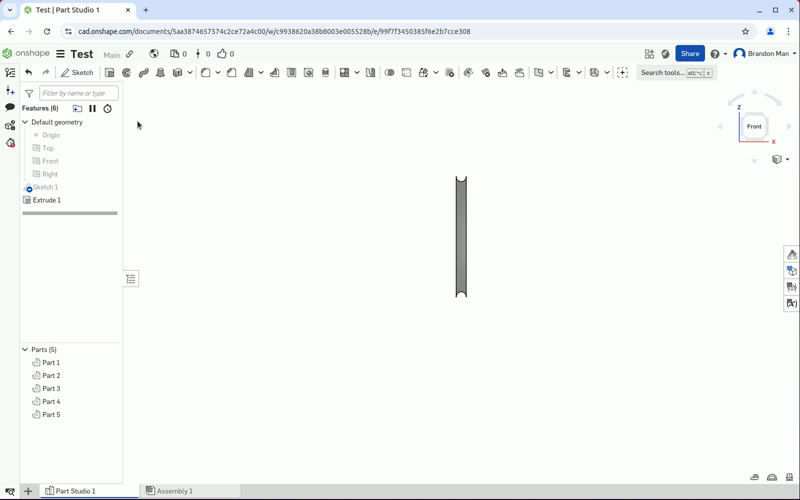
key(shift+h)
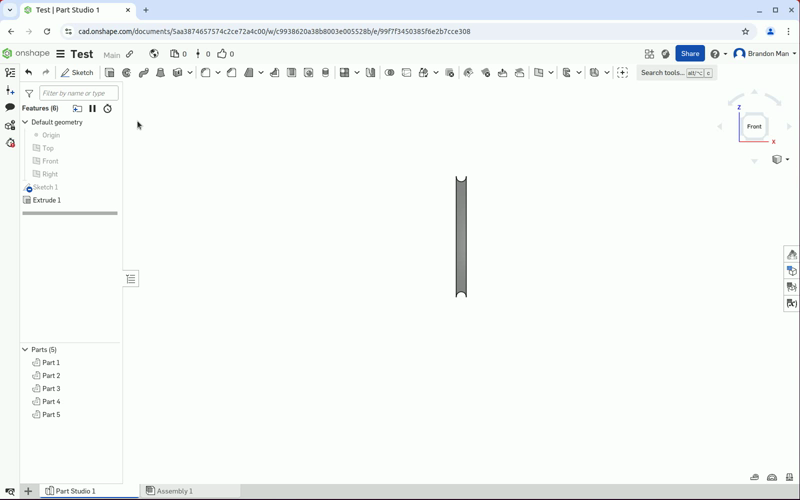
mouse_move(73, 189)
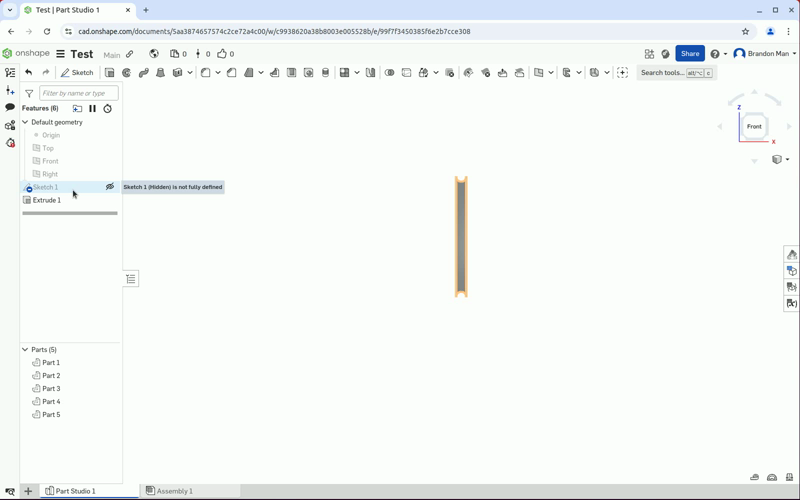
click(73, 189)
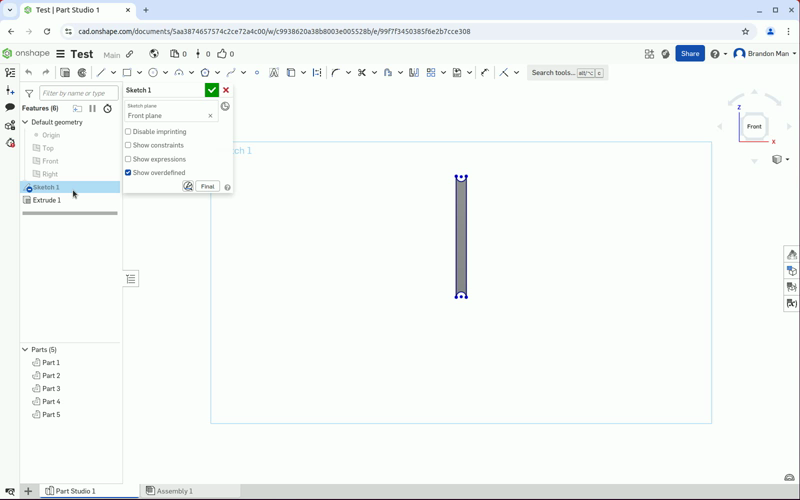
mouse_move(229, 92)
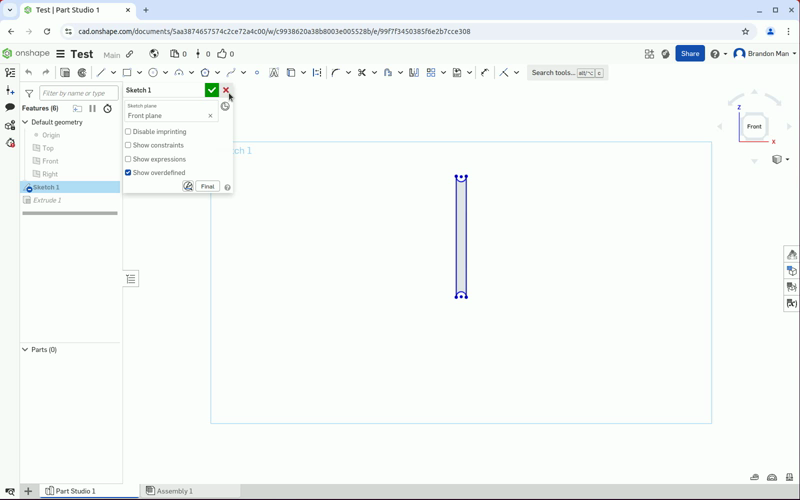
click(229, 92)
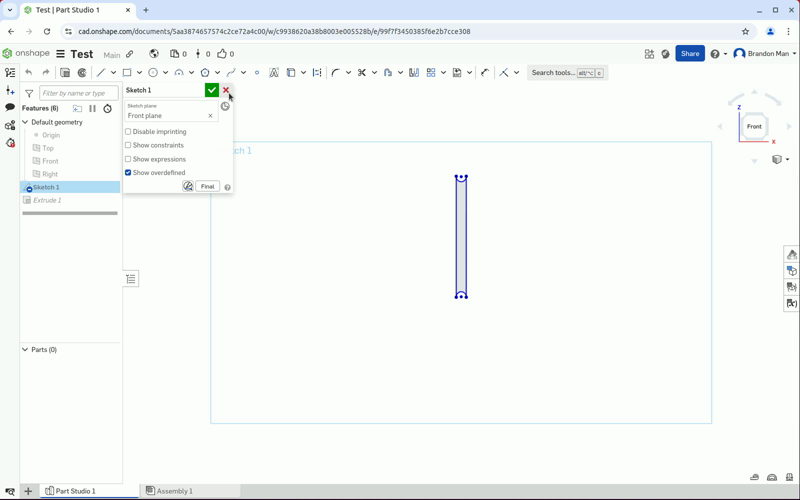
key(shift+s)
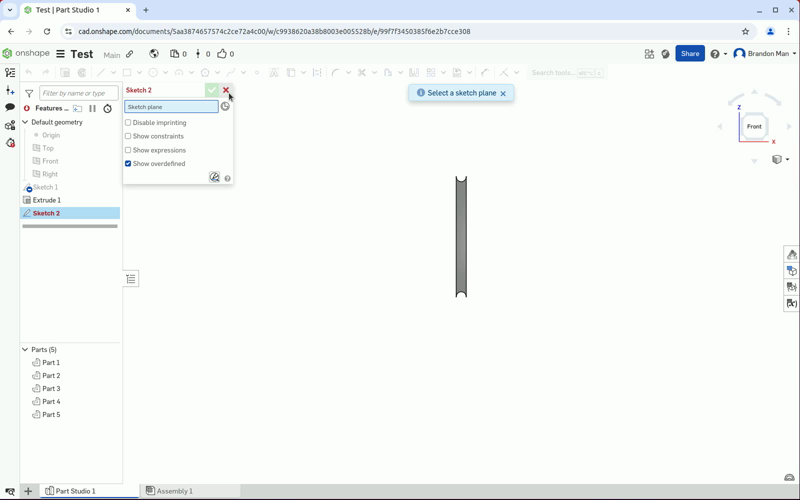
mouse_move(73, 163)
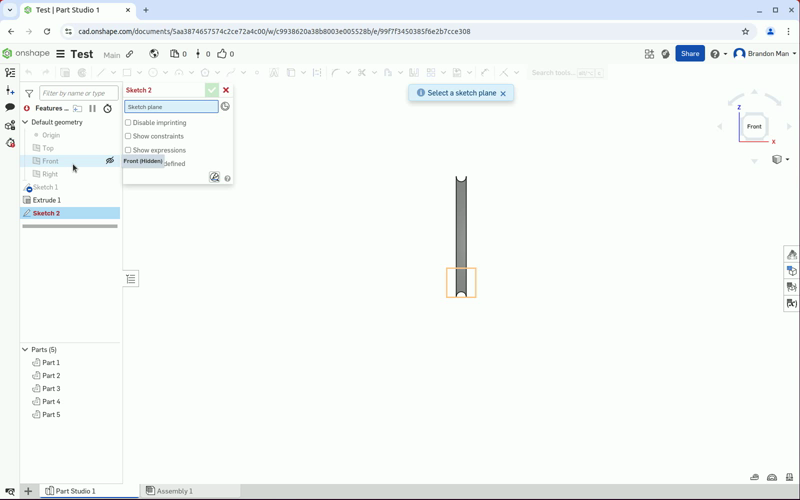
click(73, 163)
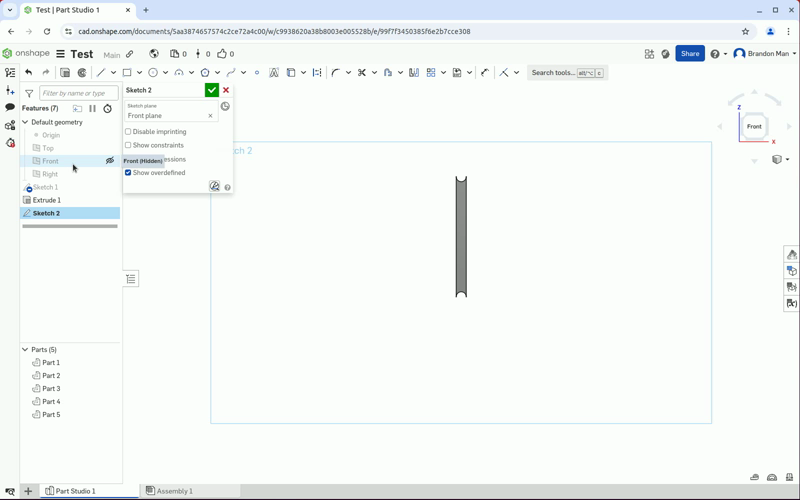
mouse_move(73, 352)
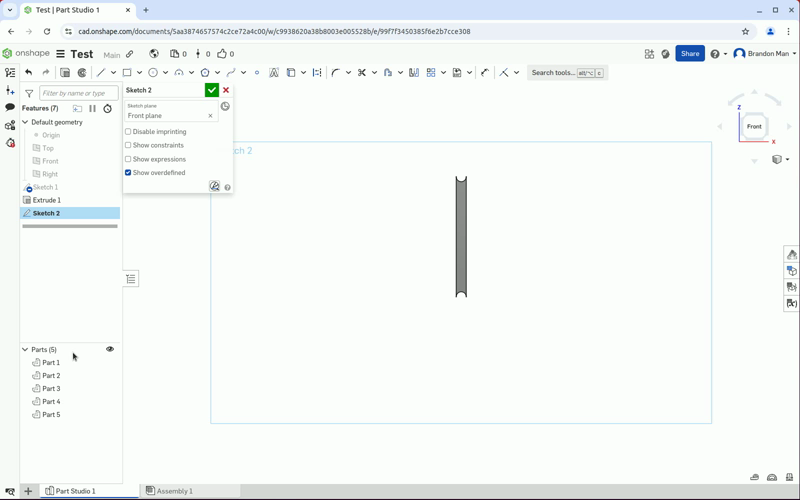
key(y)
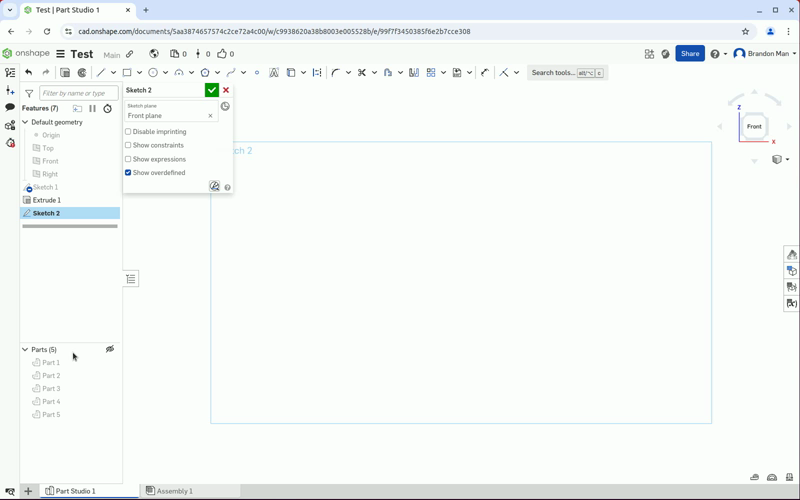
key(c)
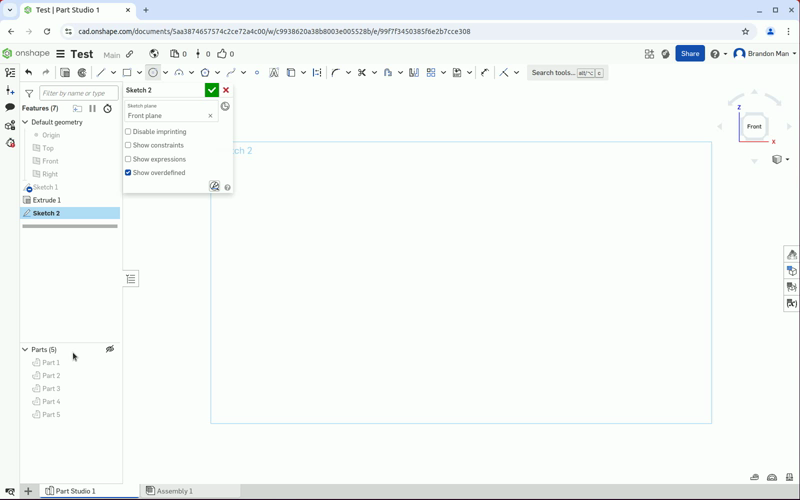
key_down(shift)
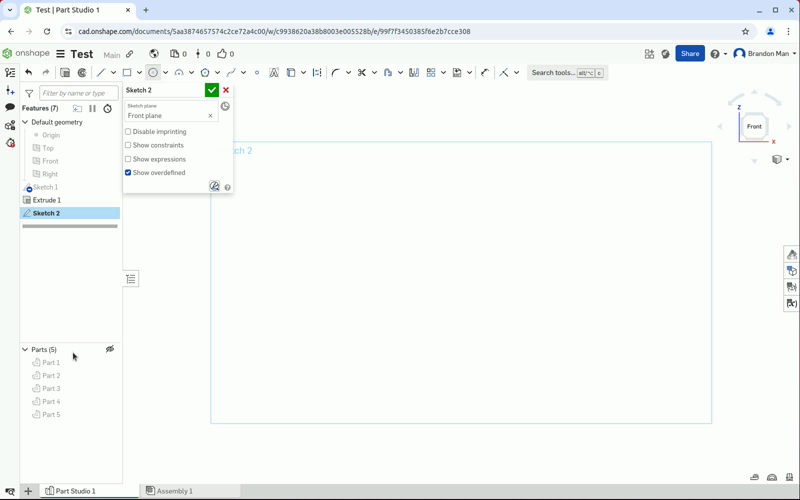
mouse_move(461, 297)
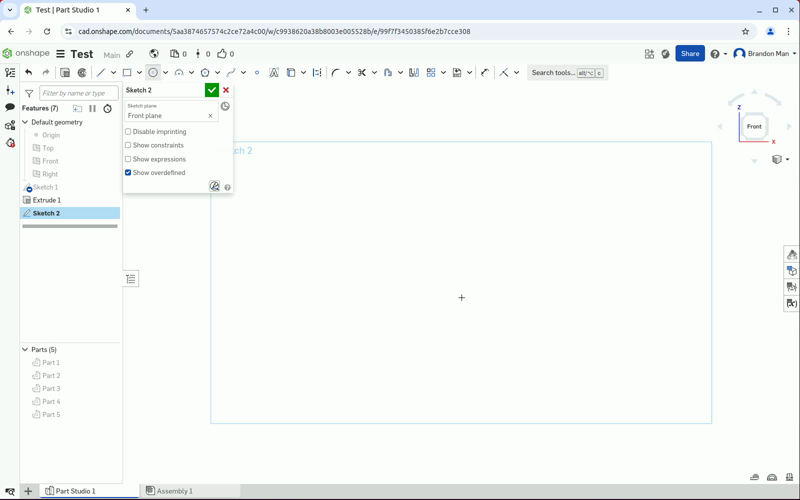
click(461, 297)
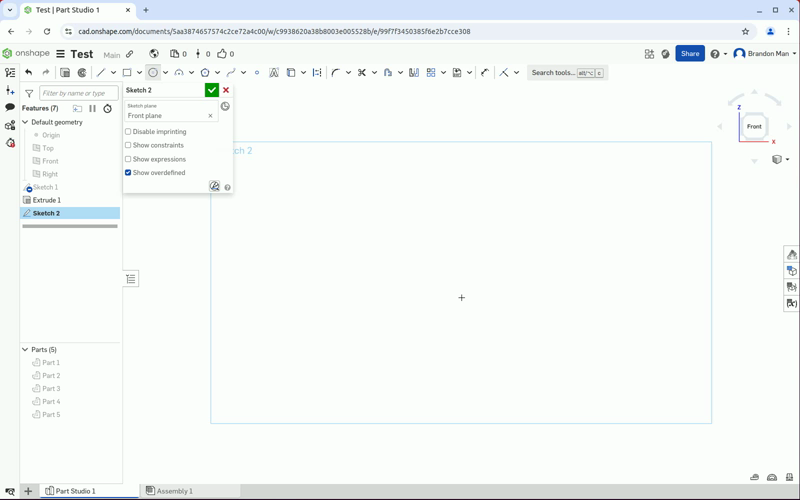
key_up(shift)
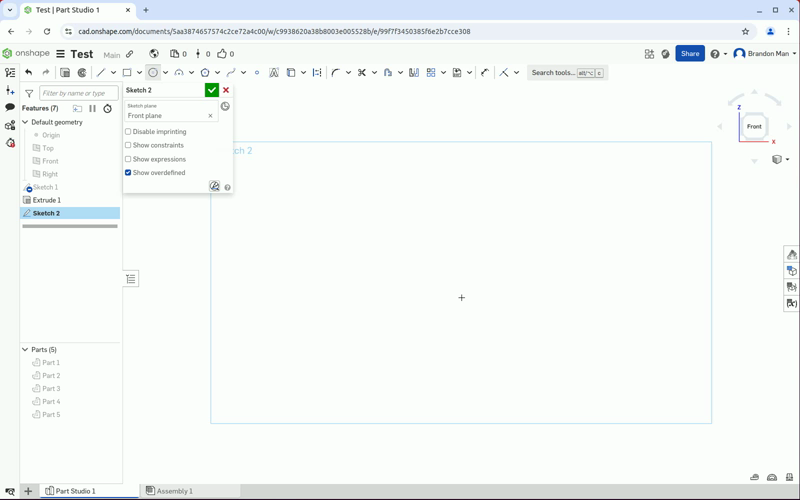
mouse_move(467, 297)
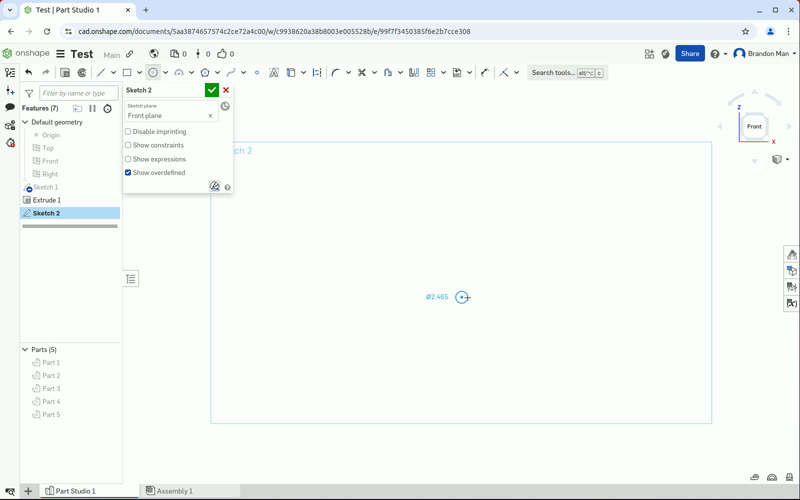
click(467, 297)
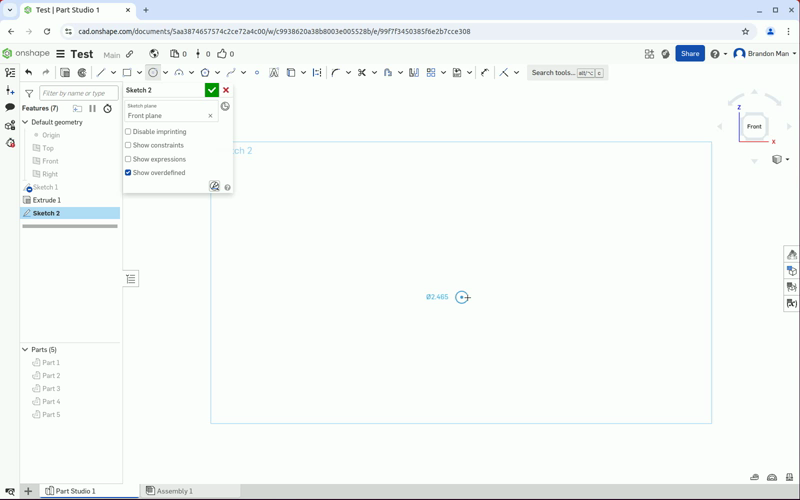
key(esc)
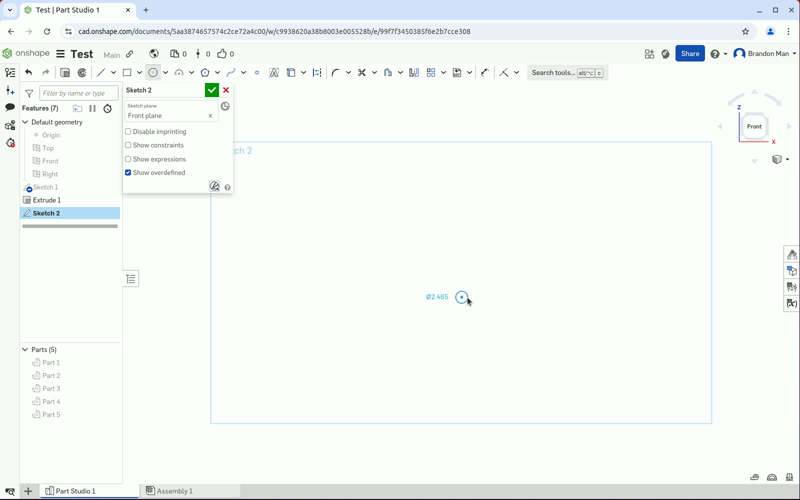
key(c)
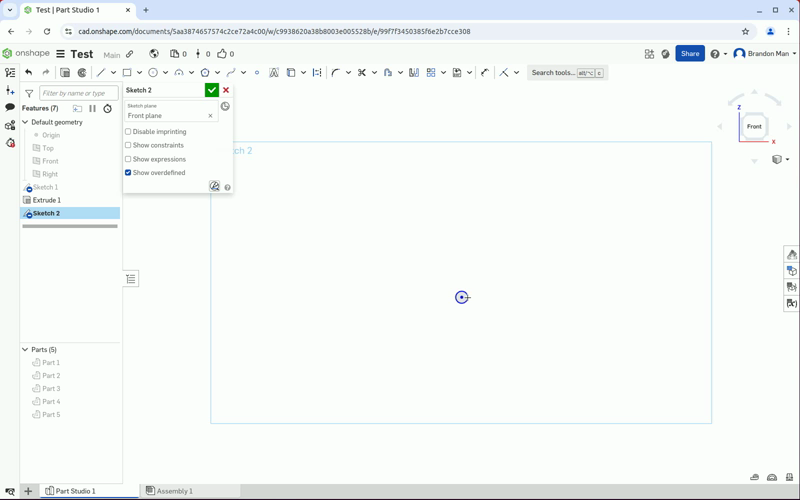
key_down(shift)
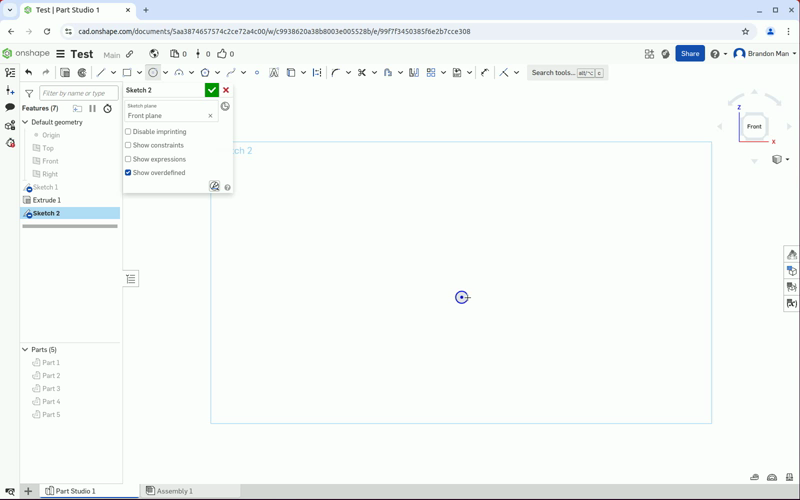
mouse_move(461, 297)
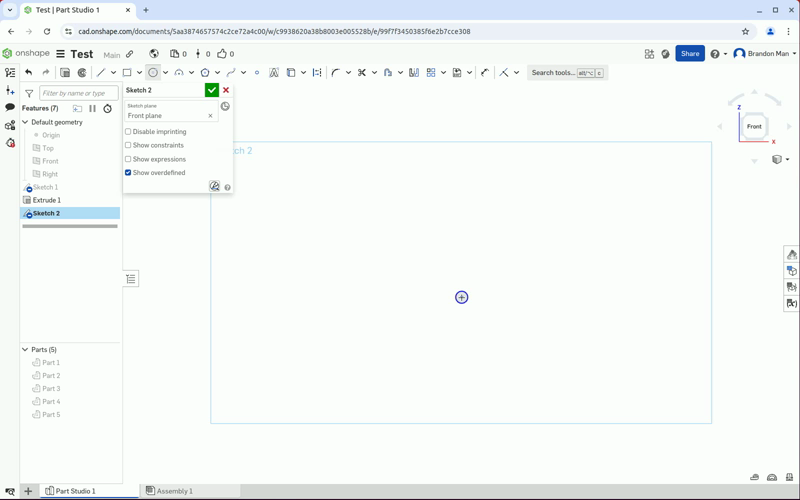
click(461, 297)
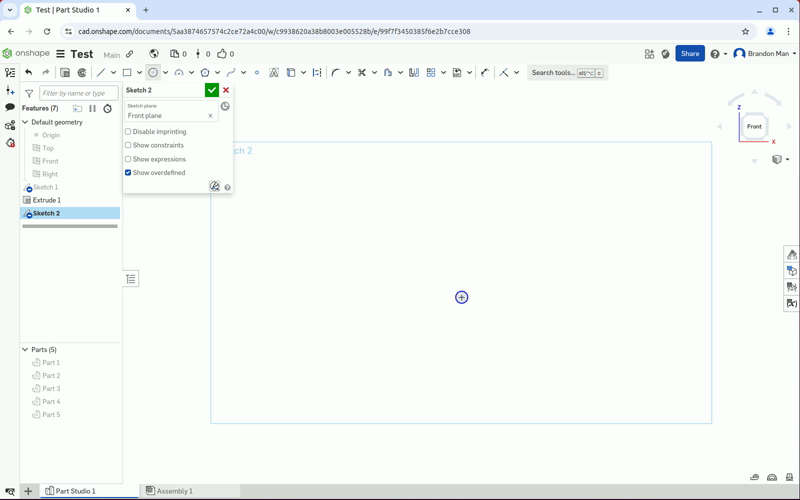
key_up(shift)
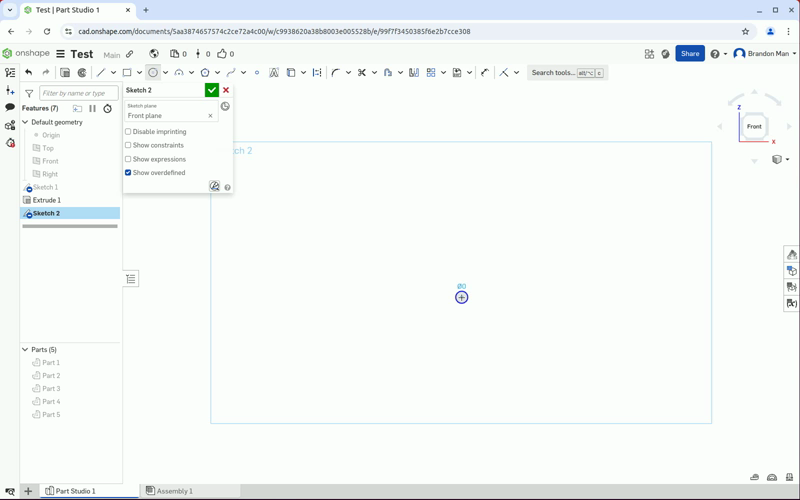
mouse_move(466, 297)
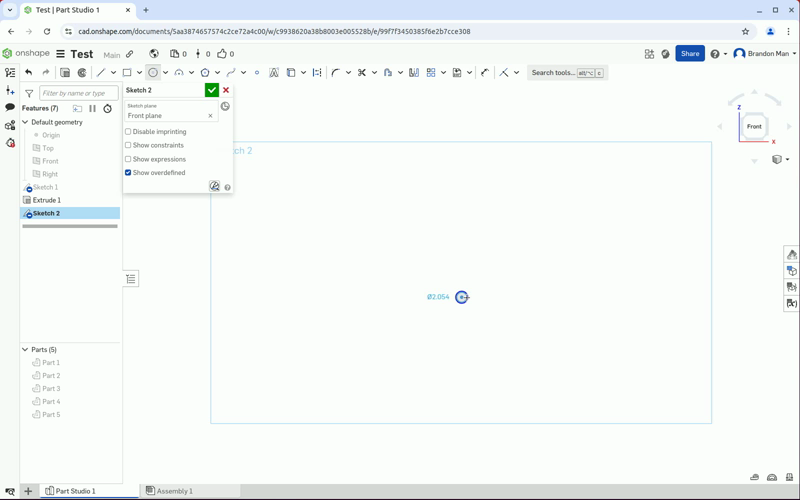
scroll(6)
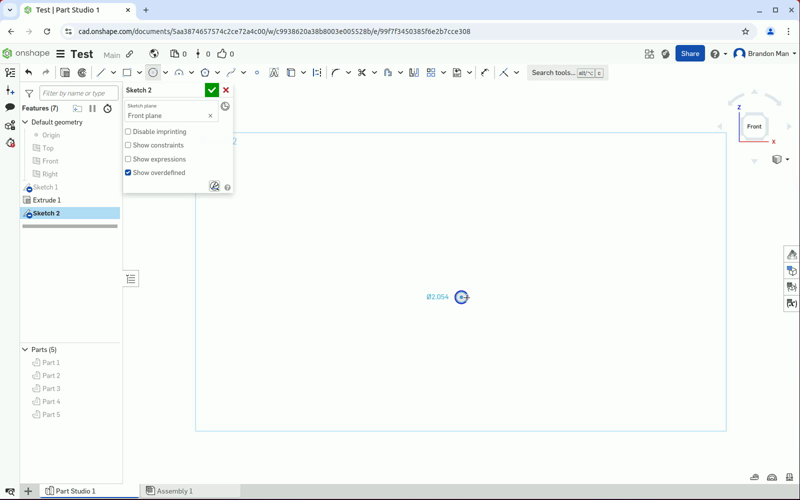
scroll(6)
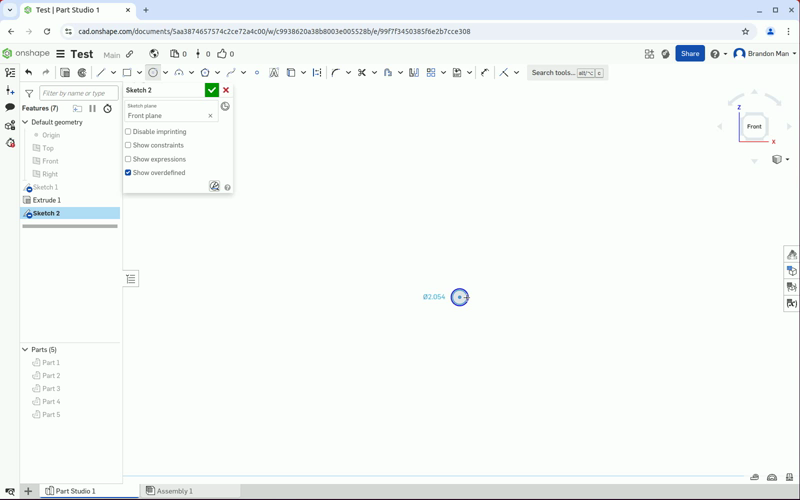
scroll(6)
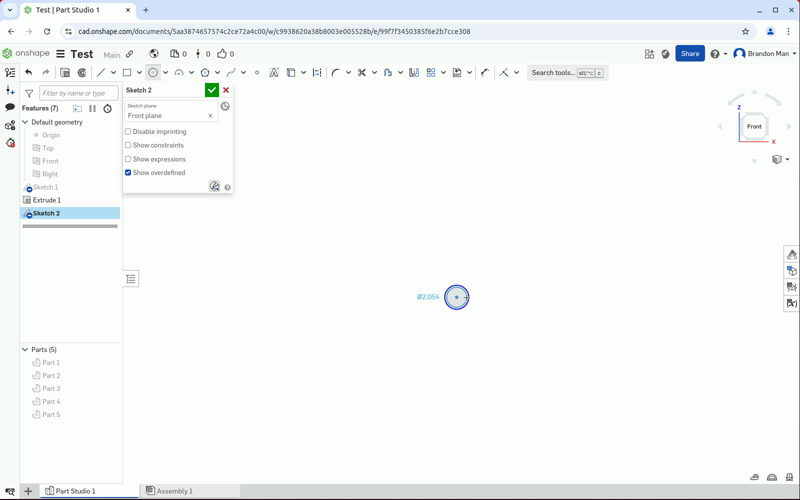
scroll(6)
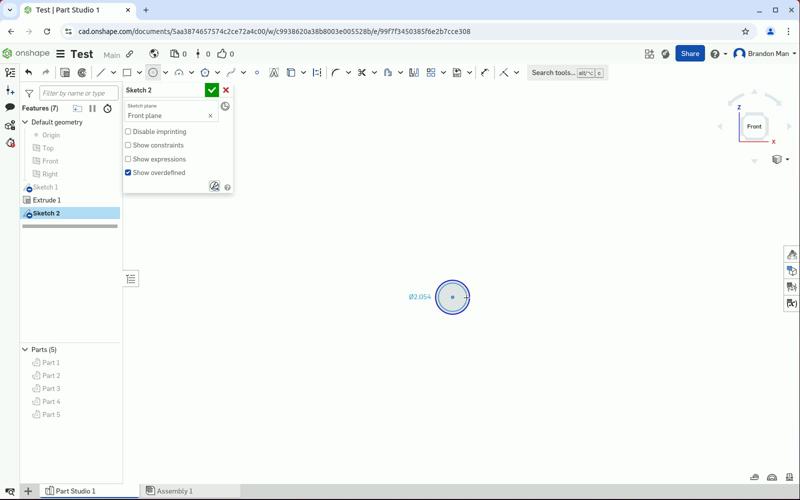
scroll(6)
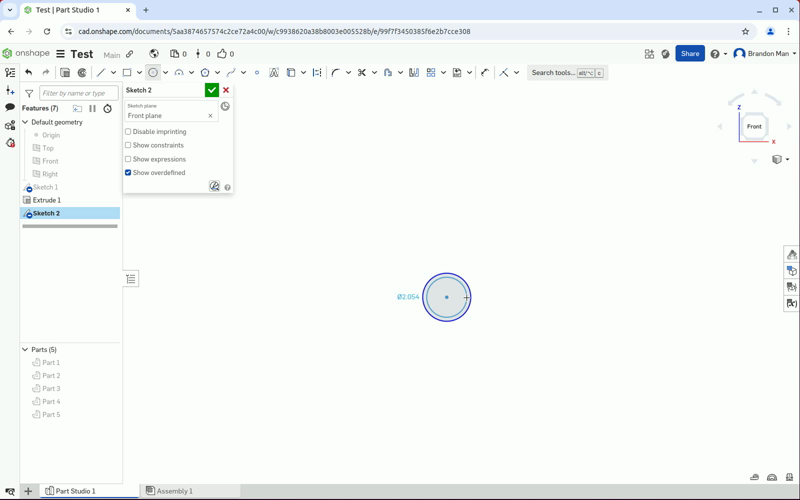
scroll(6)
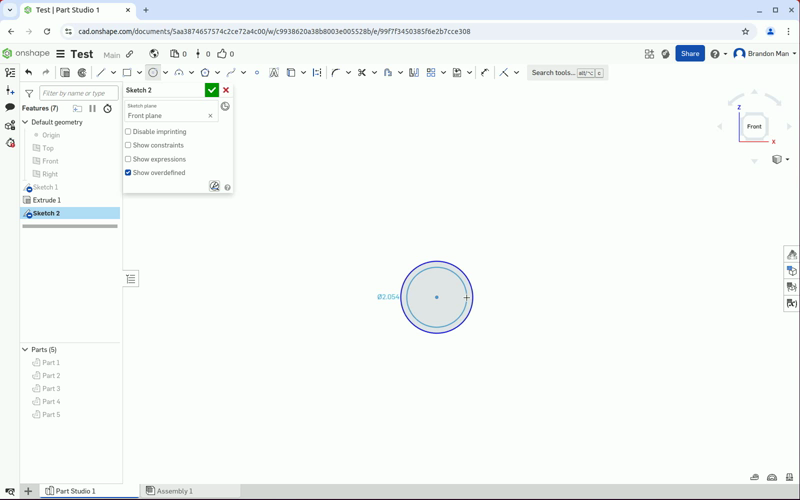
scroll(6)
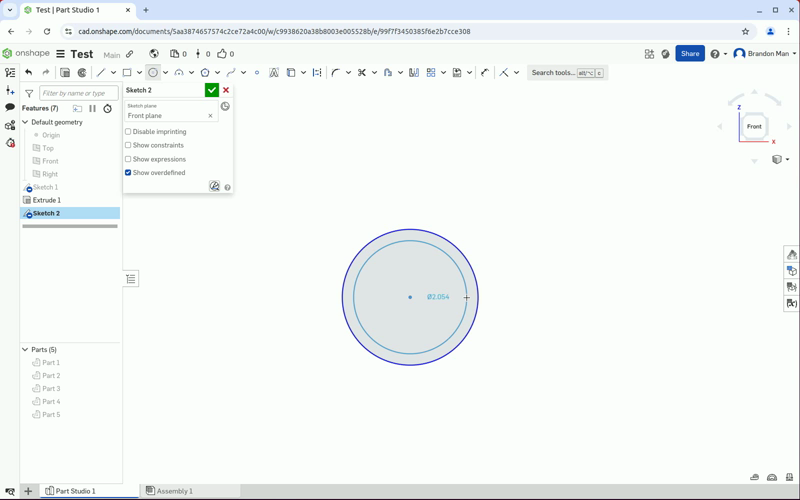
click(466, 297)
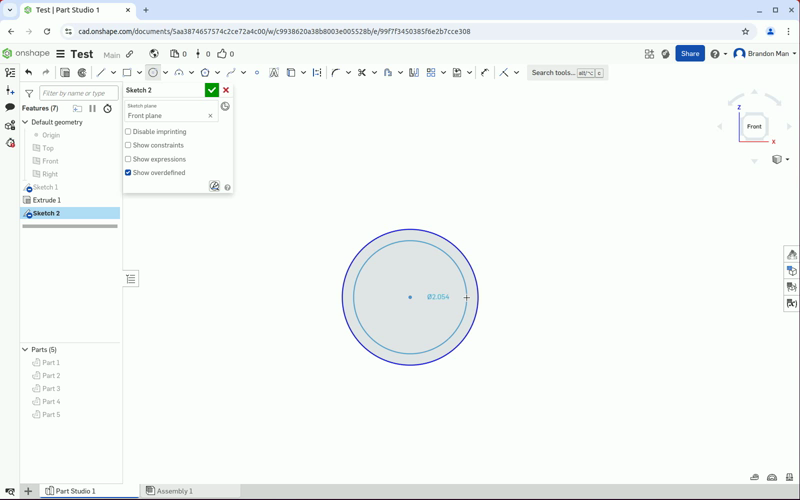
scroll(-6)
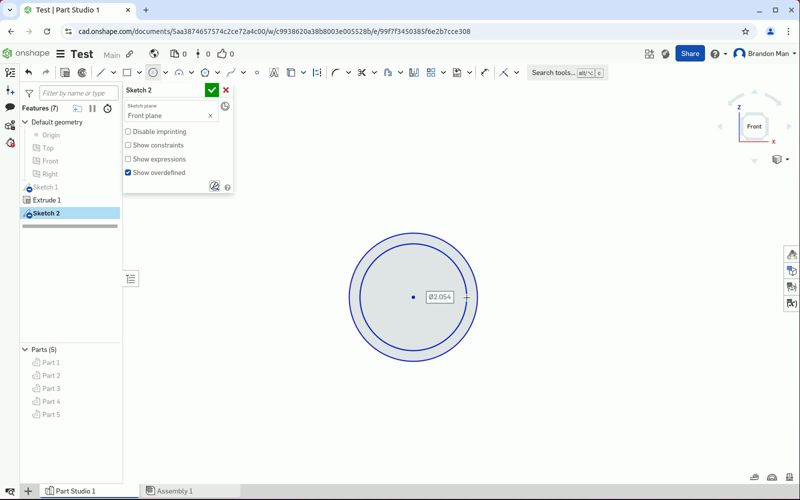
scroll(-6)
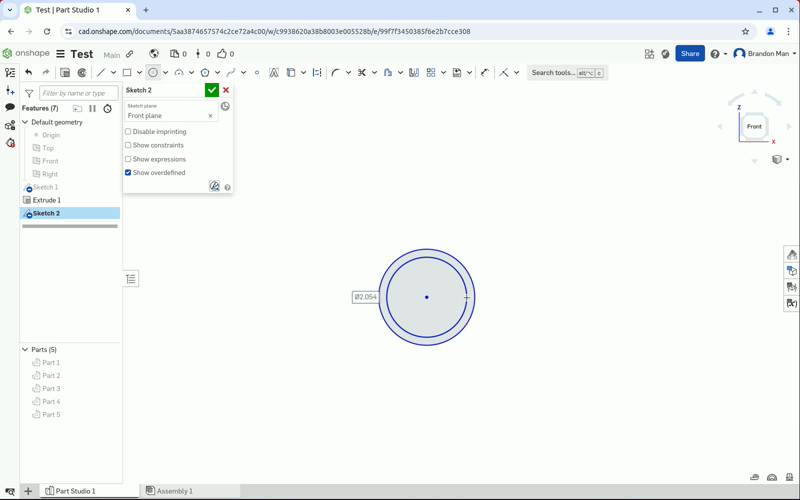
scroll(-6)
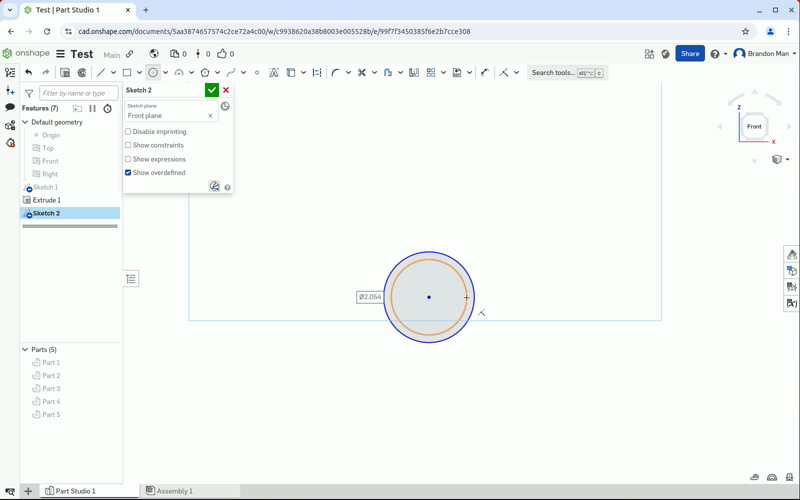
scroll(-6)
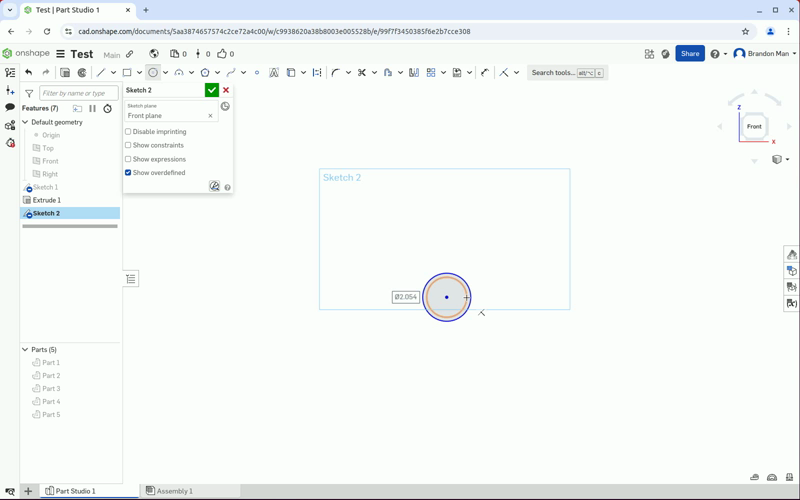
scroll(-6)
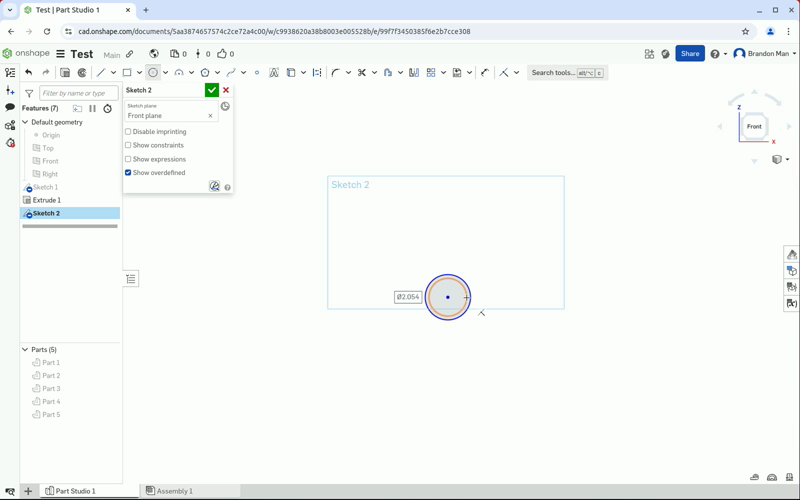
scroll(-6)
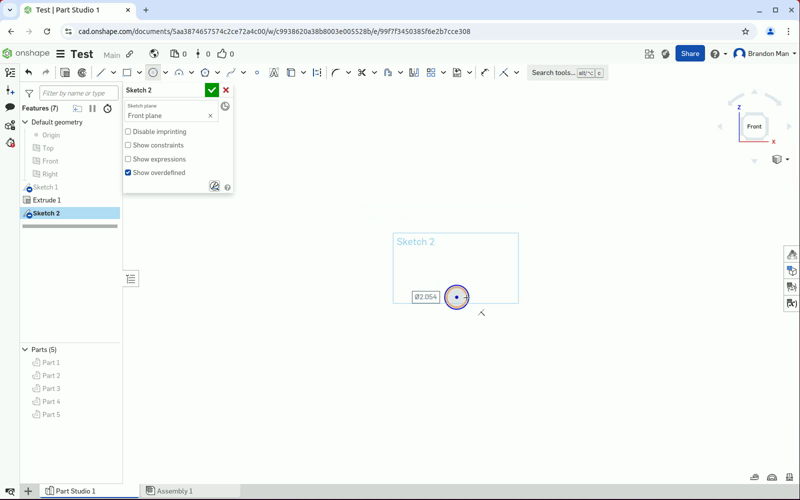
scroll(-6)
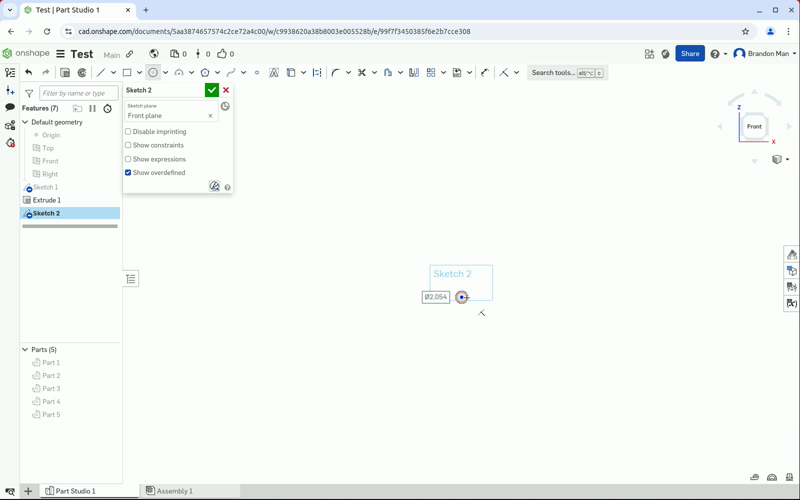
key(esc)
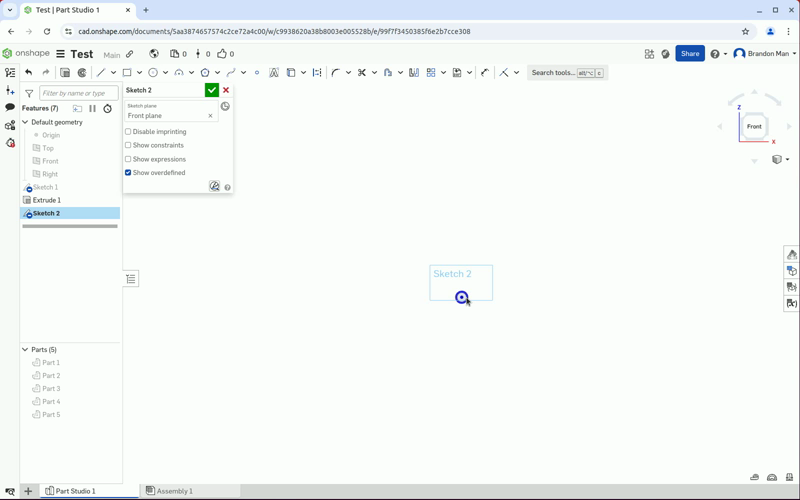
mouse_move(459, 291)
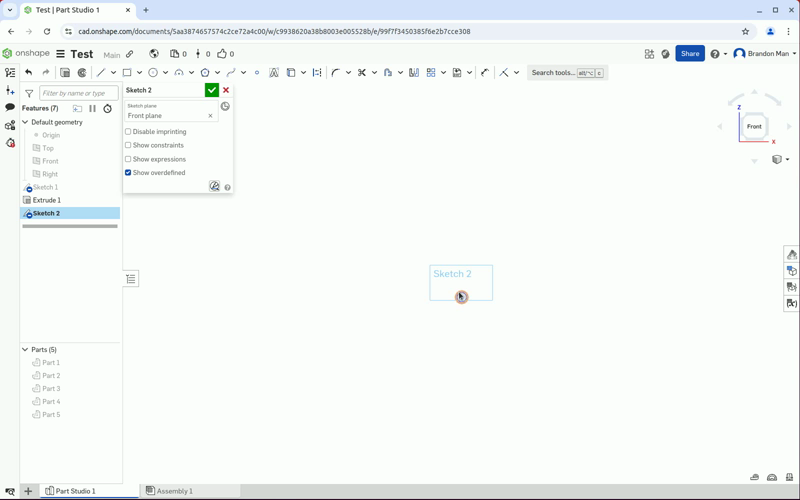
scroll(6)
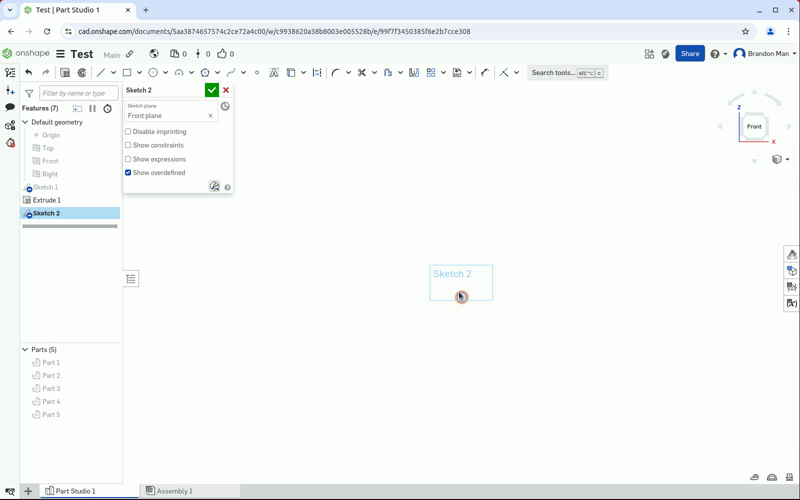
scroll(6)
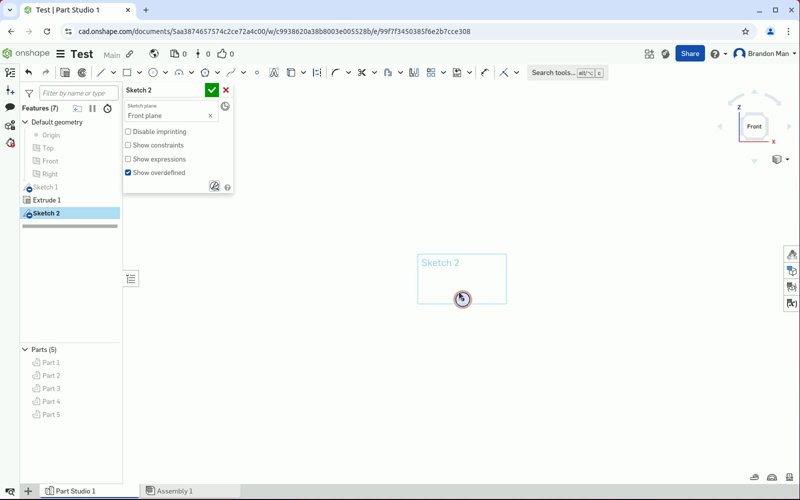
scroll(6)
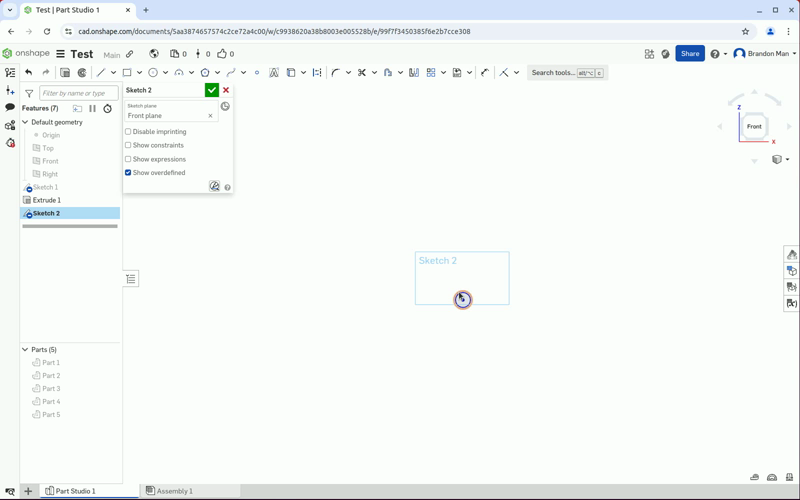
scroll(6)
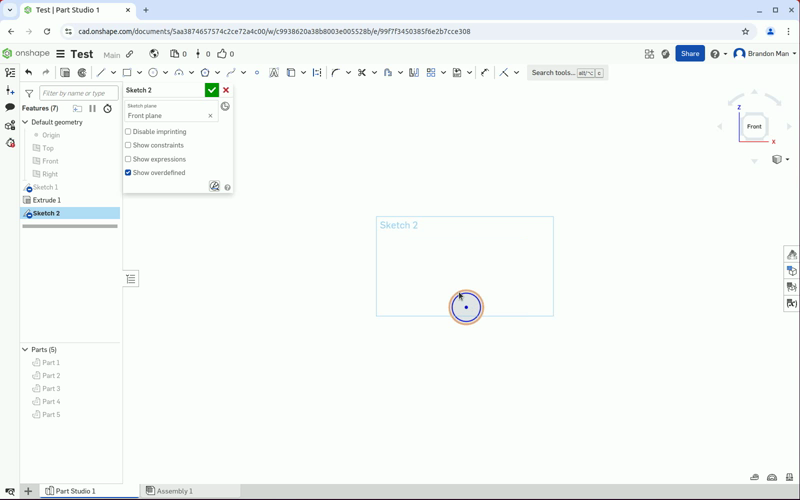
scroll(6)
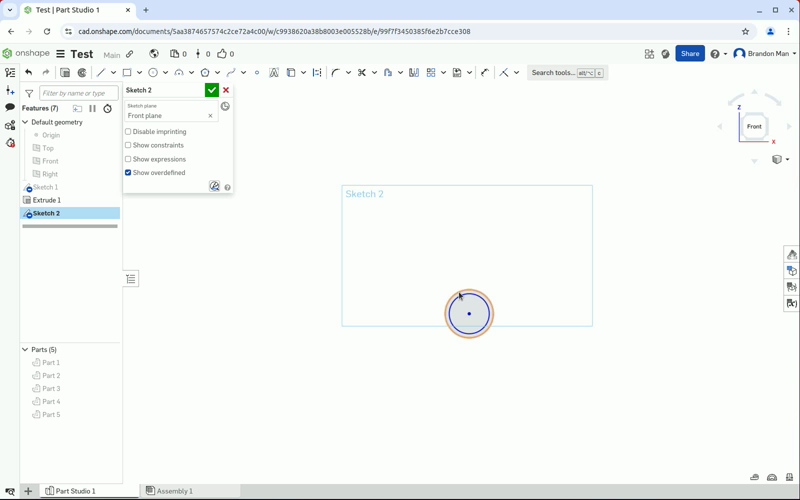
scroll(6)
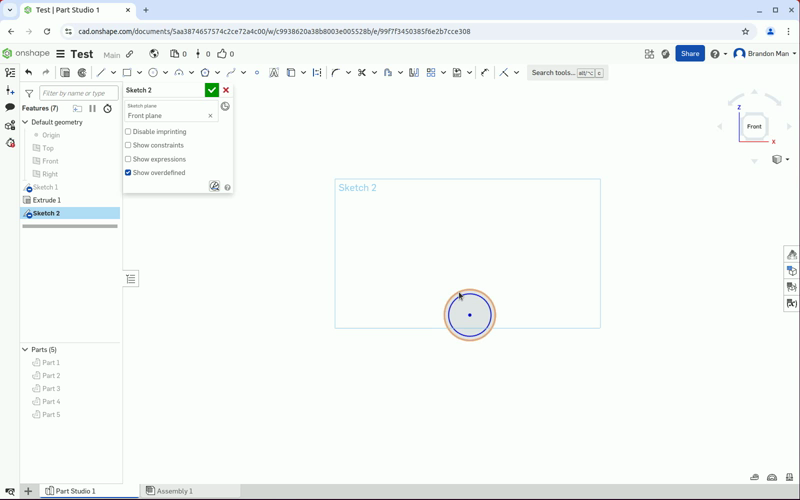
scroll(6)
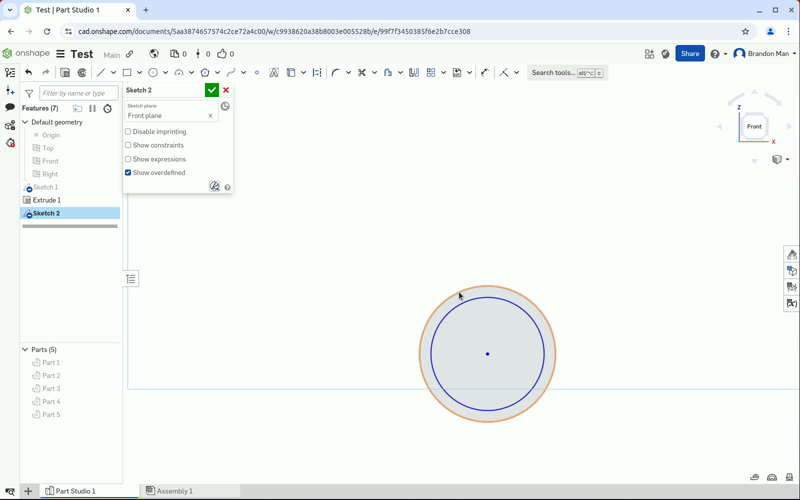
click(459, 291)
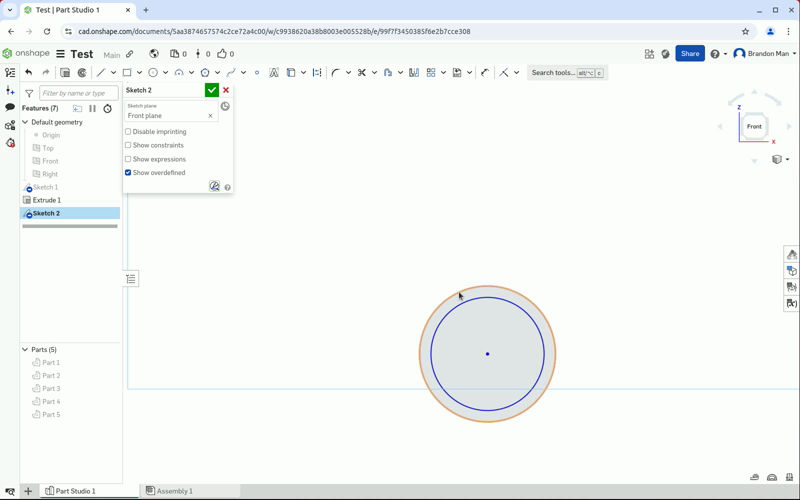
scroll(-6)
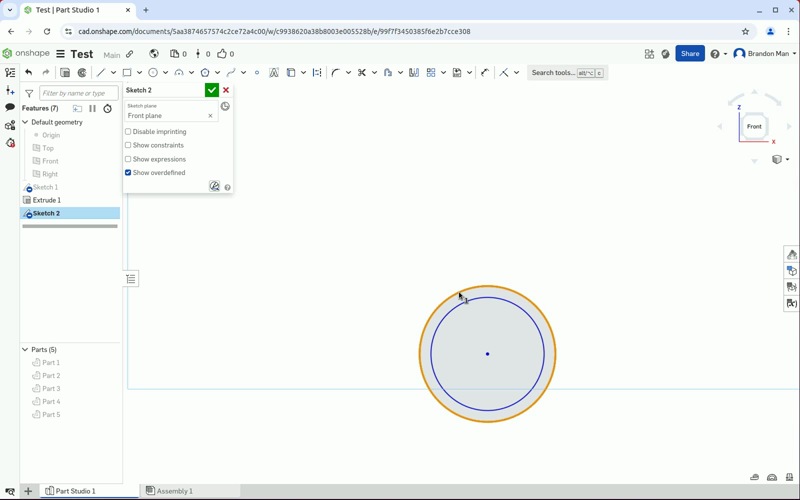
scroll(-6)
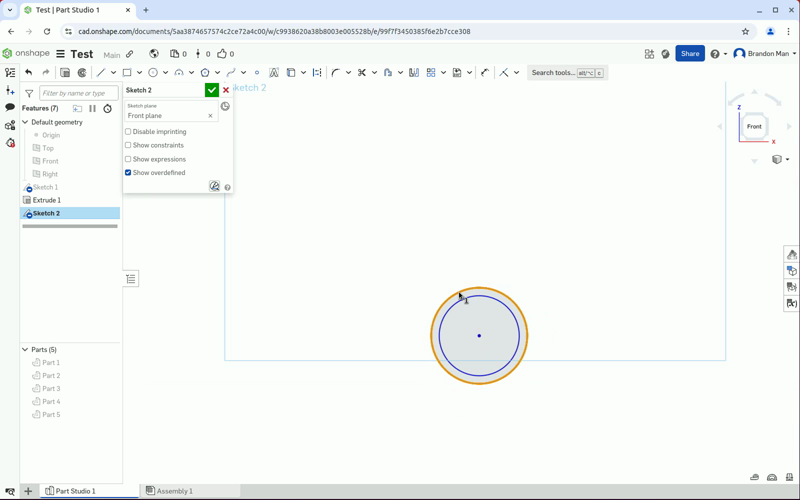
scroll(-6)
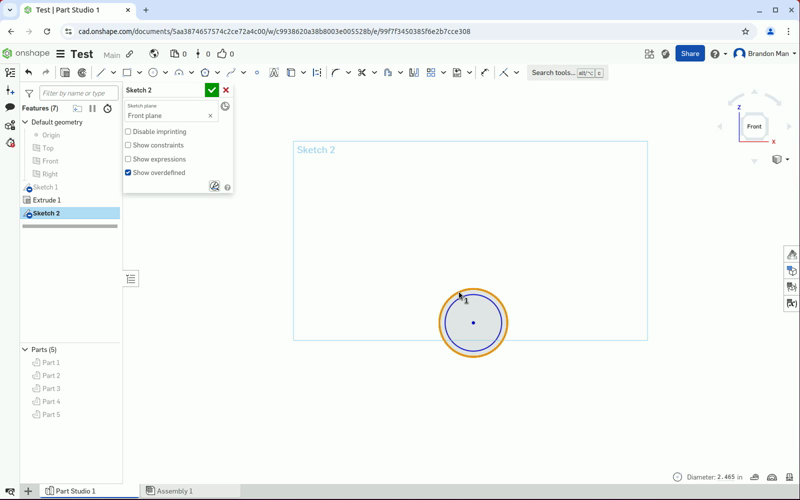
scroll(-6)
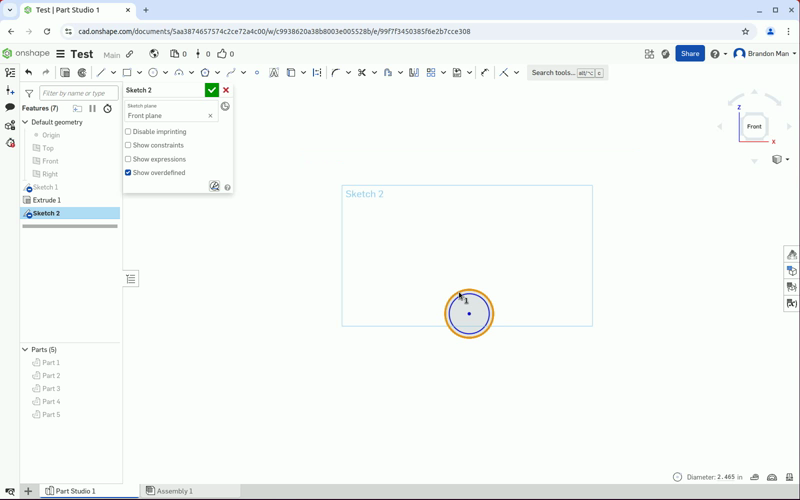
scroll(-6)
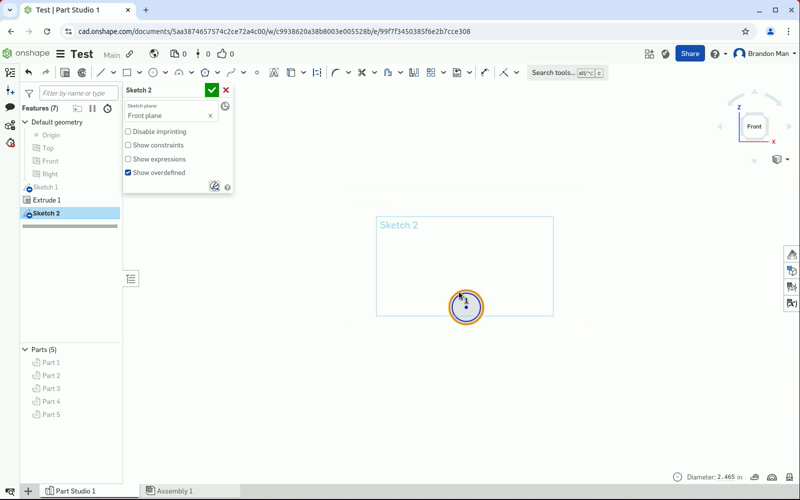
scroll(-6)
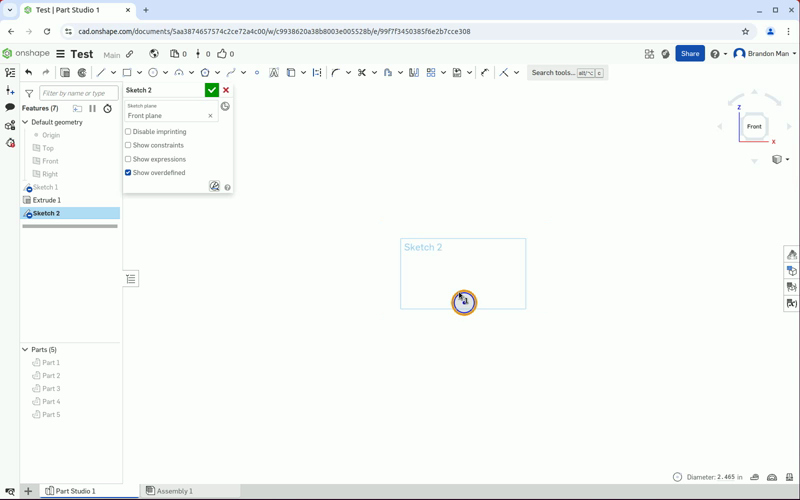
scroll(-6)
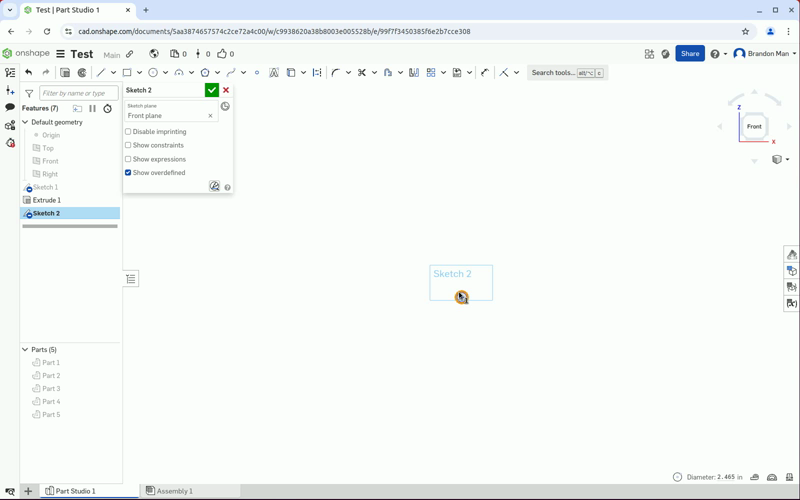
mouse_move(73, 352)
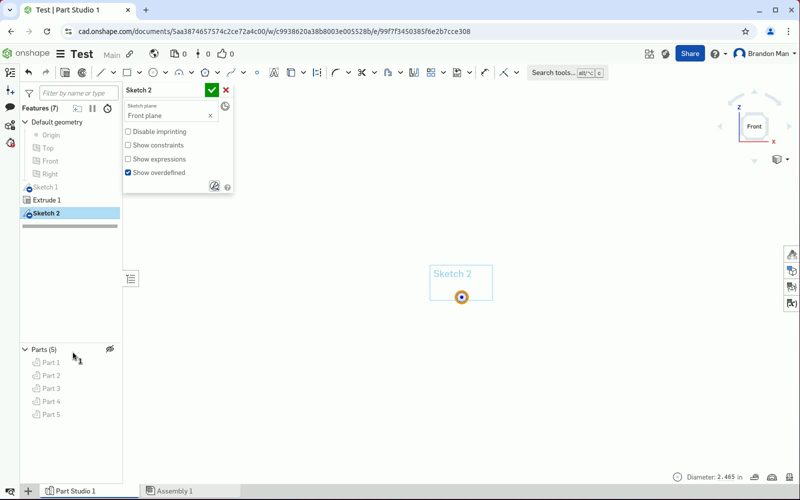
key(shift+y)
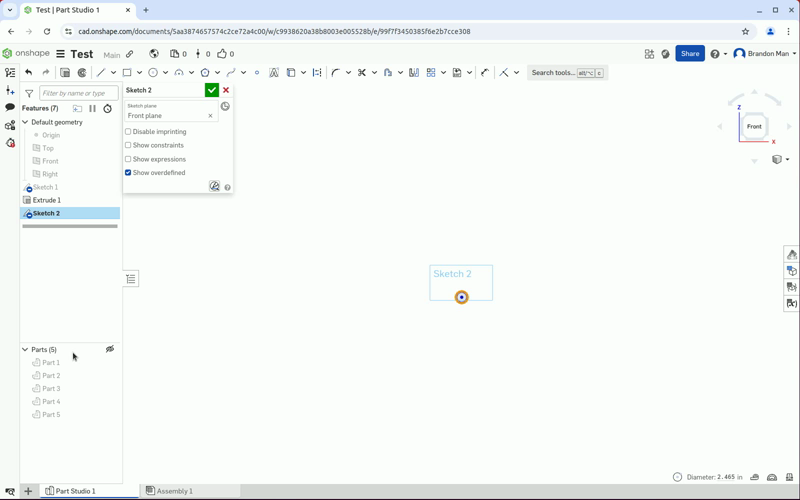
key(shift+e)
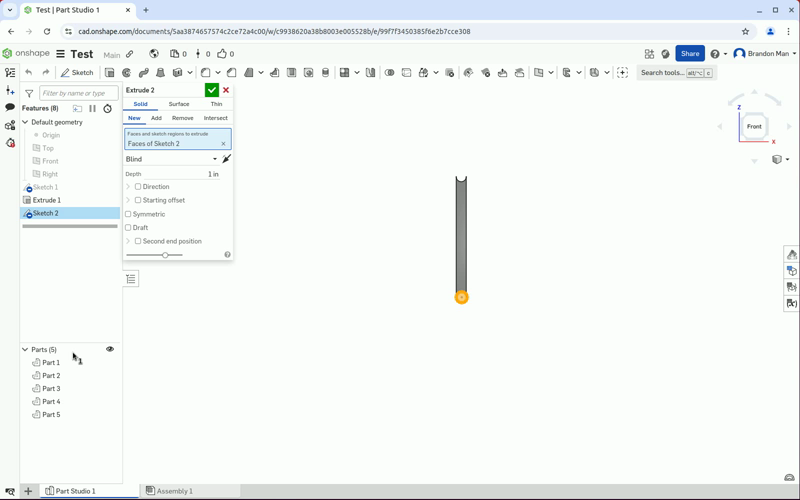
mouse_move(143, 106)
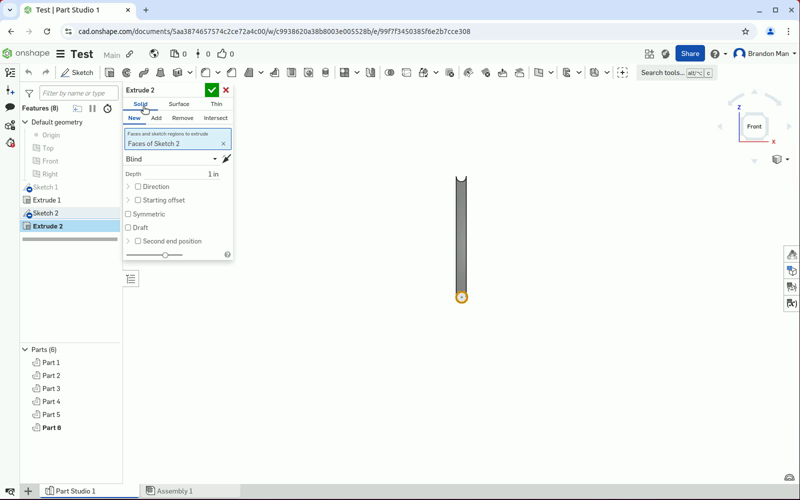
click(143, 106)
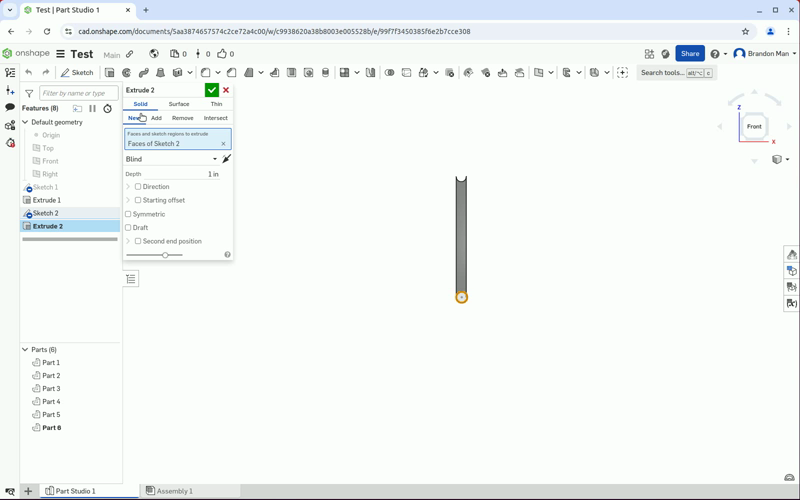
mouse_move(137, 120)
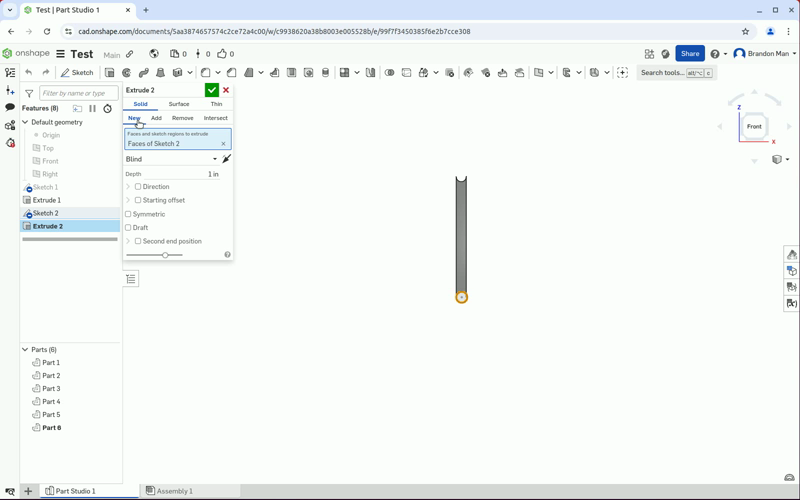
click(137, 120)
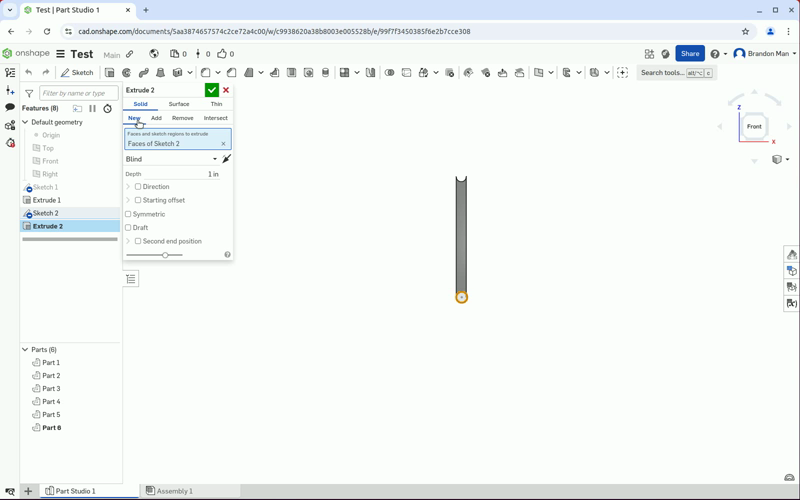
key(tab, 4)
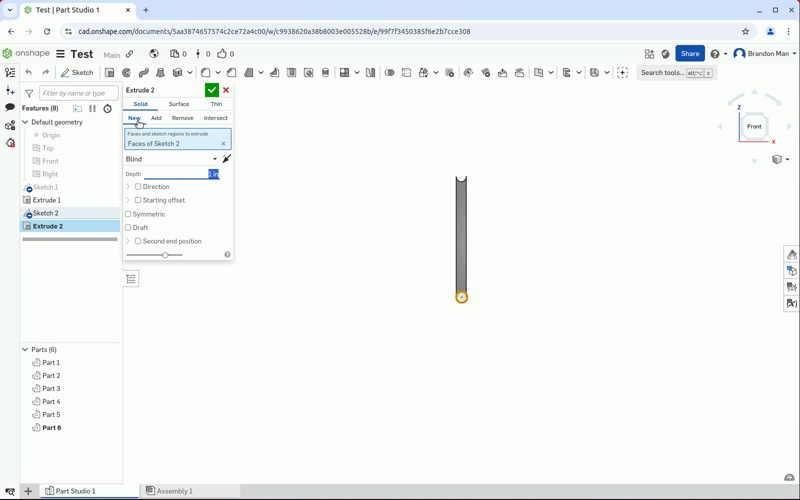
text(0.722)
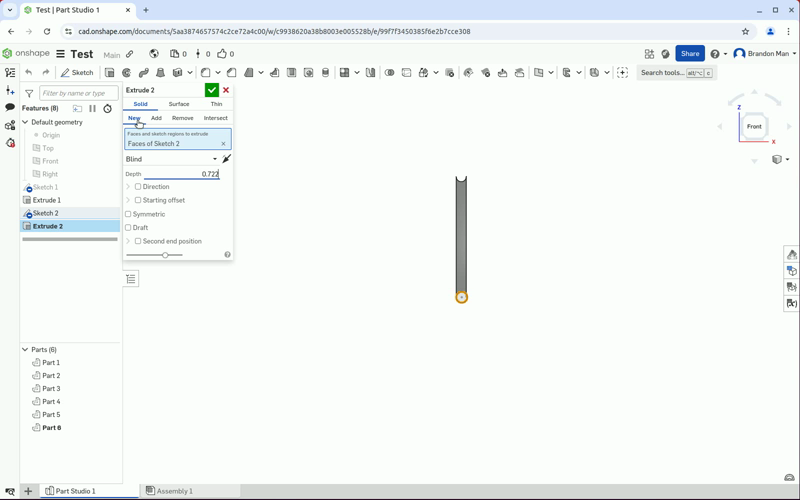
key(enter)
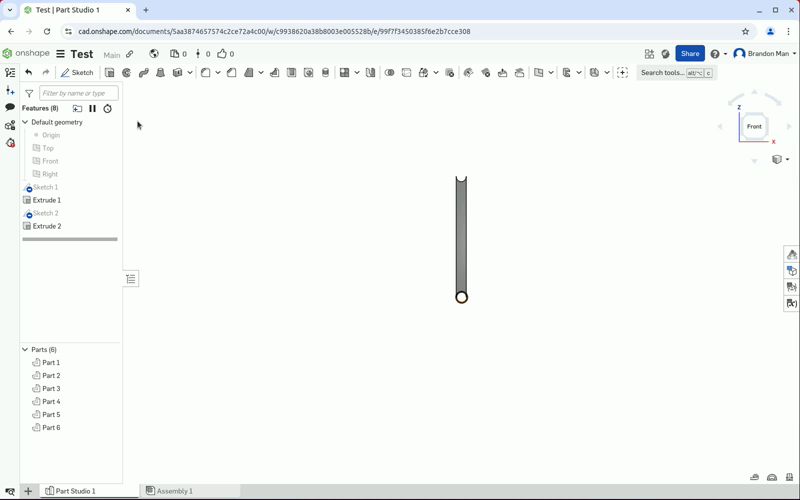
key(shift+h)
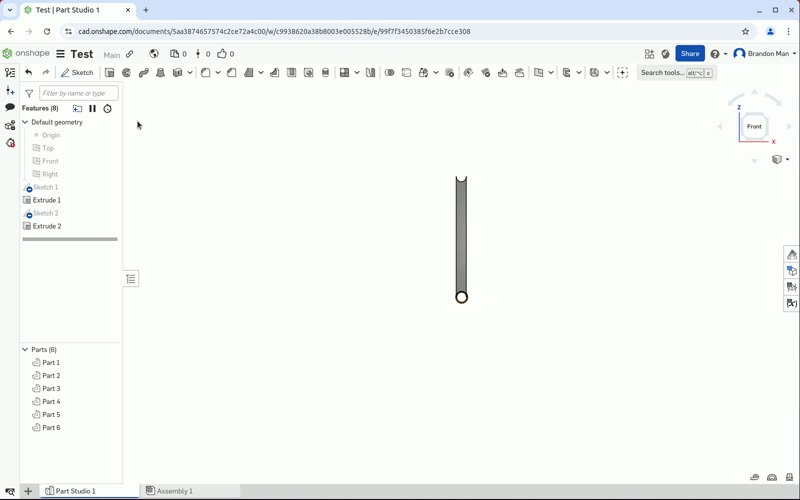
key(shift+h)
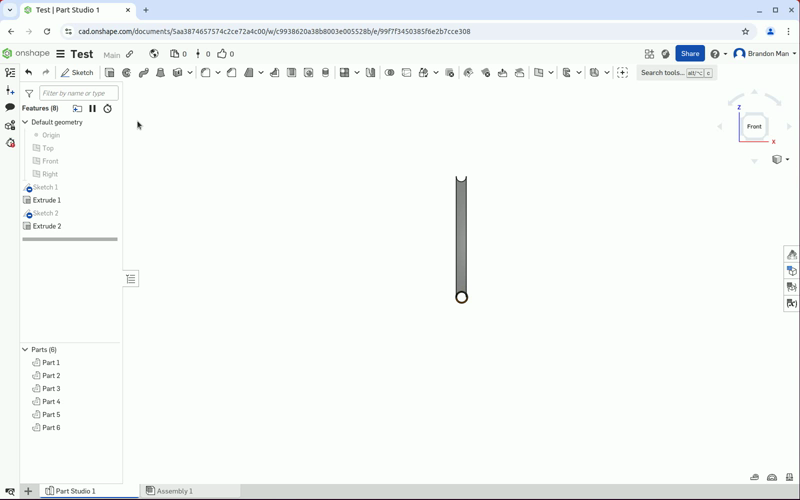
mouse_move(73, 189)
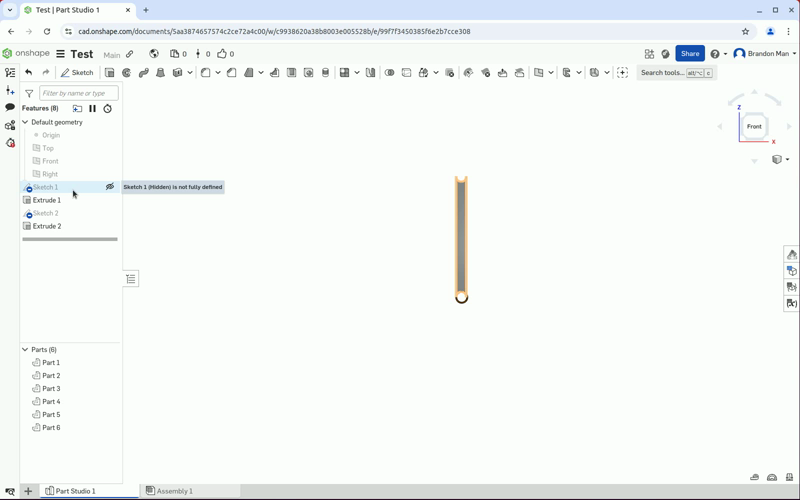
click(73, 189)
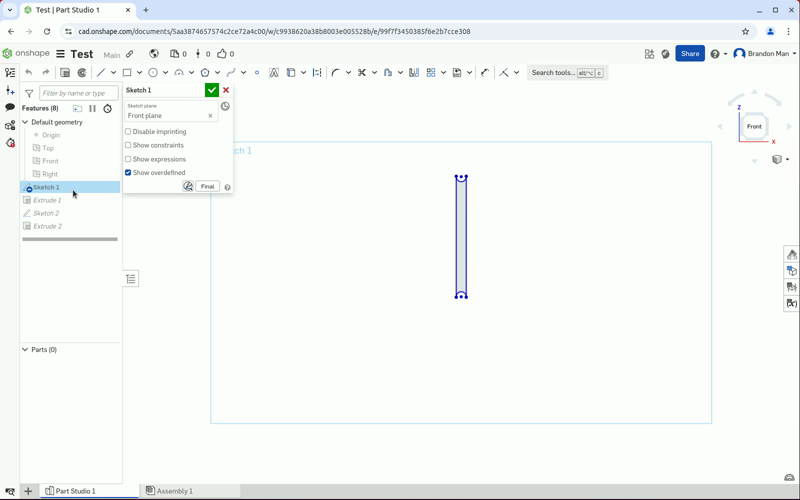
mouse_move(229, 92)
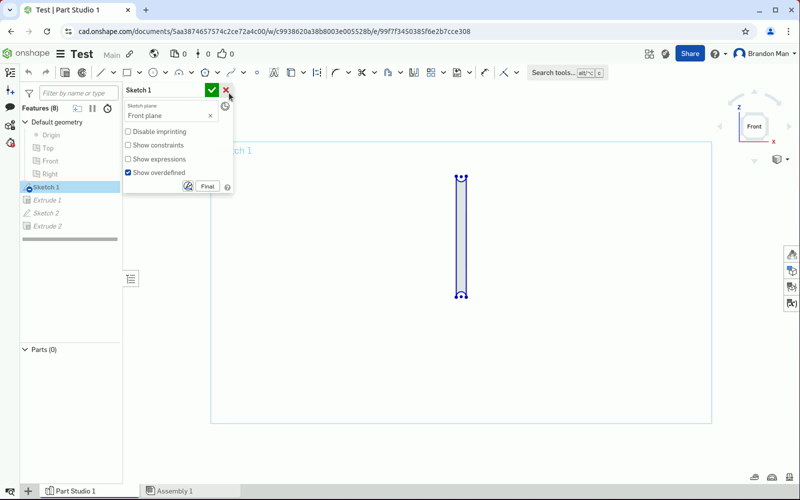
click(229, 92)
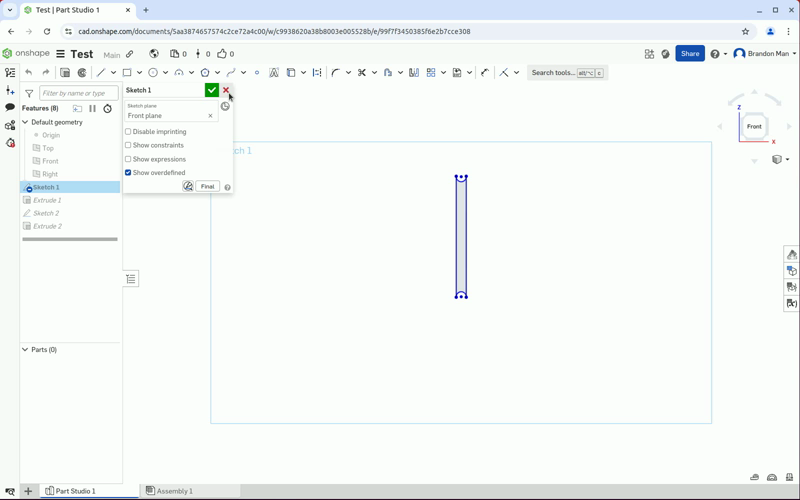
key(shift+s)
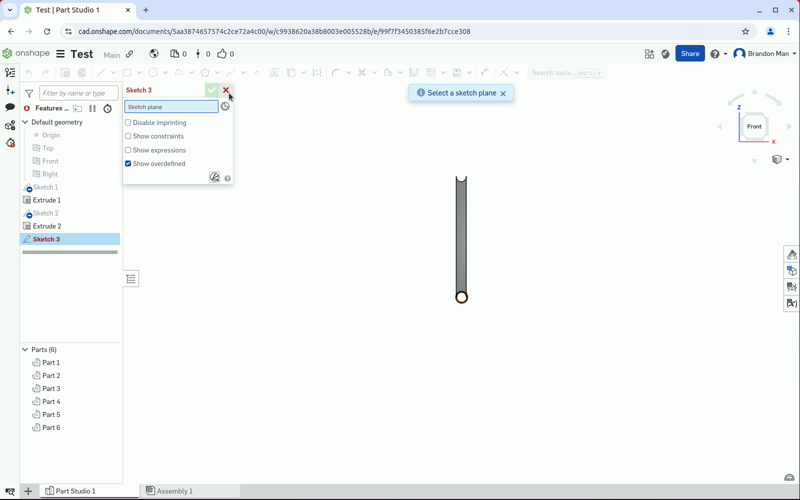
mouse_move(73, 163)
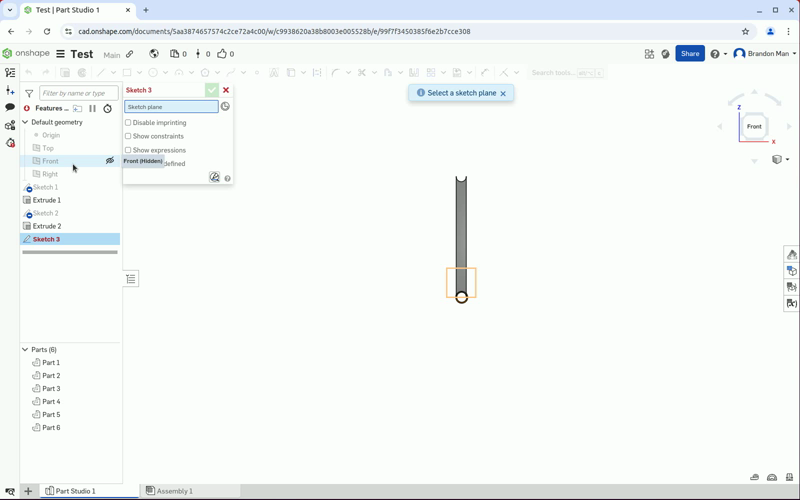
click(73, 163)
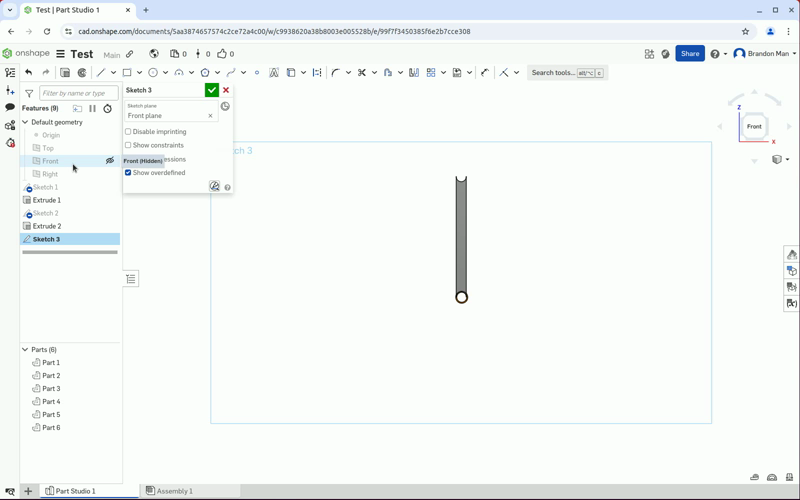
mouse_move(73, 352)
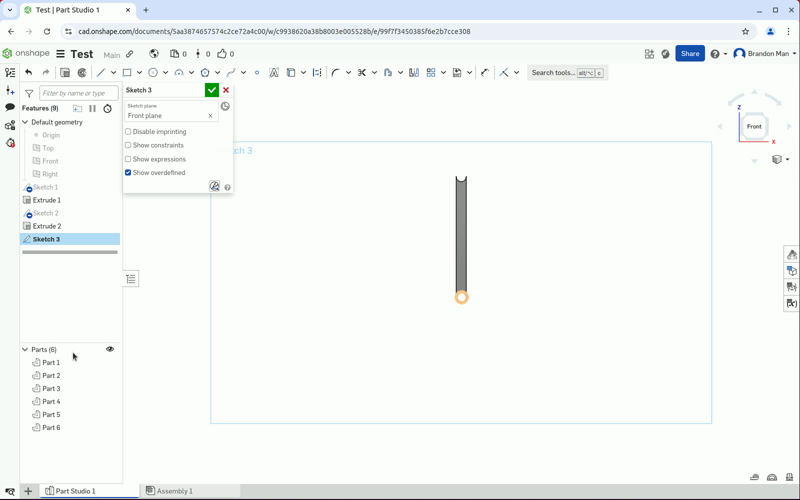
key(y)
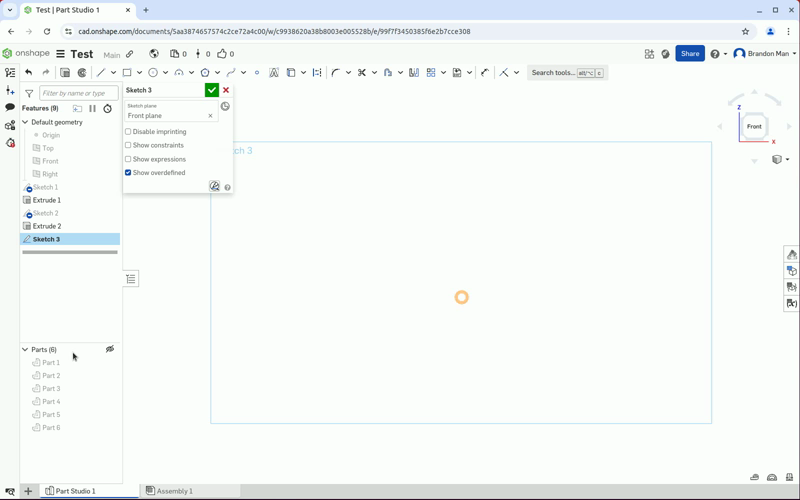
key(c)
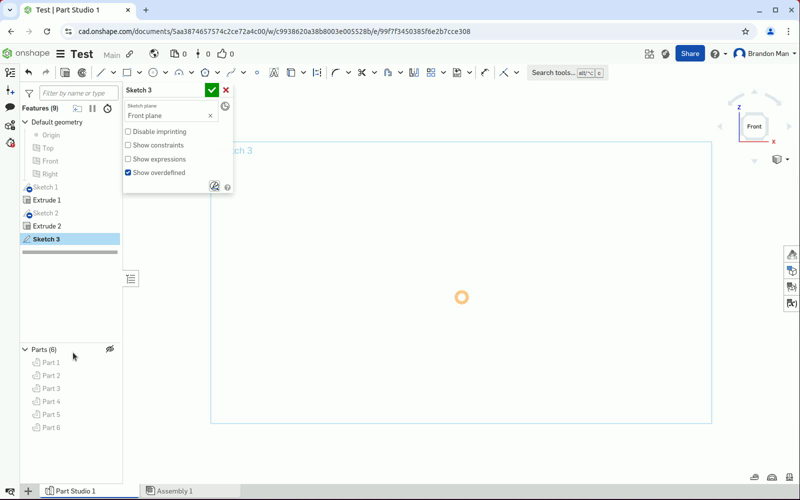
key_down(shift)
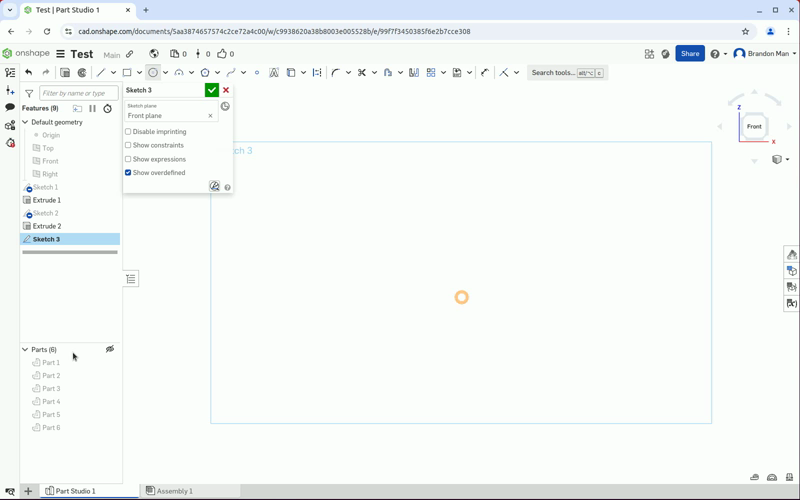
mouse_move(461, 175)
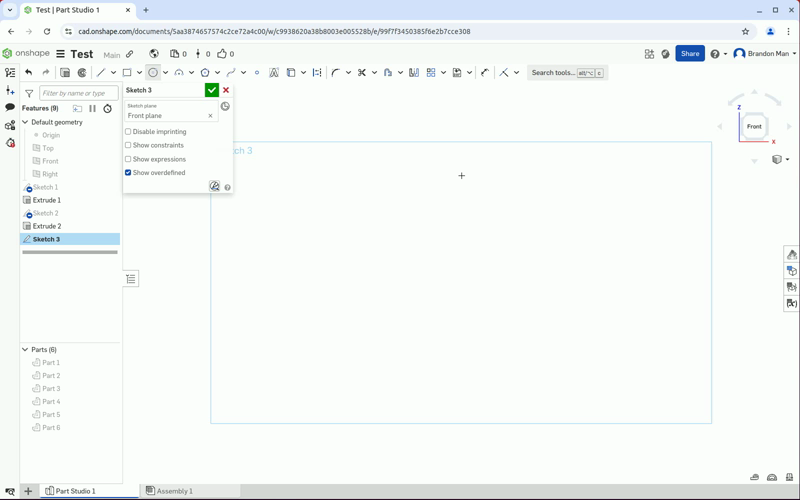
click(461, 175)
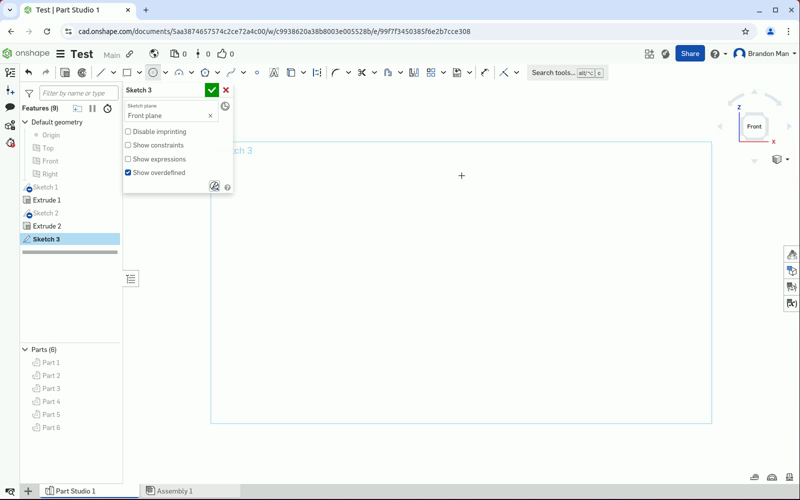
key_up(shift)
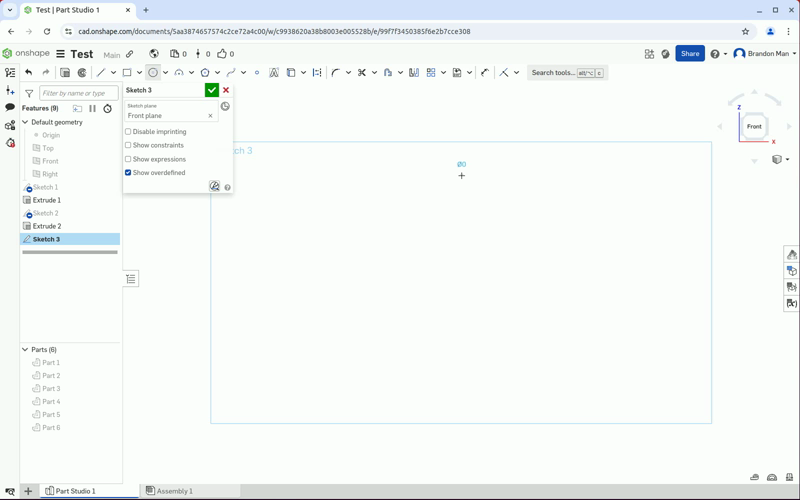
mouse_move(467, 175)
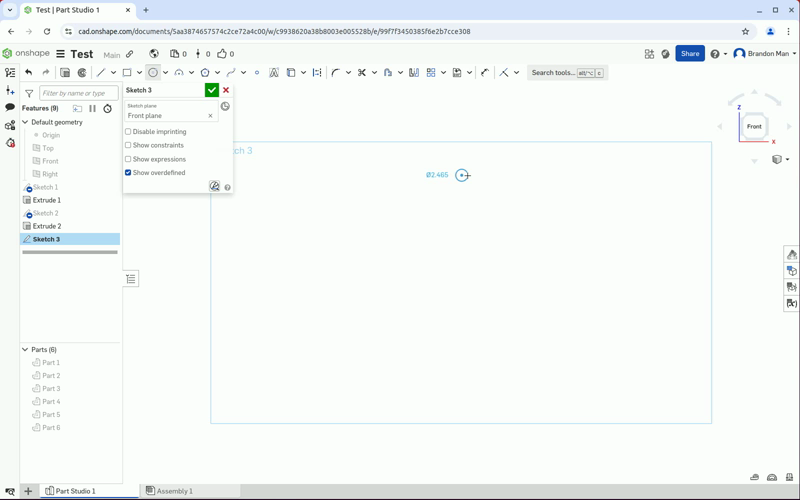
click(467, 175)
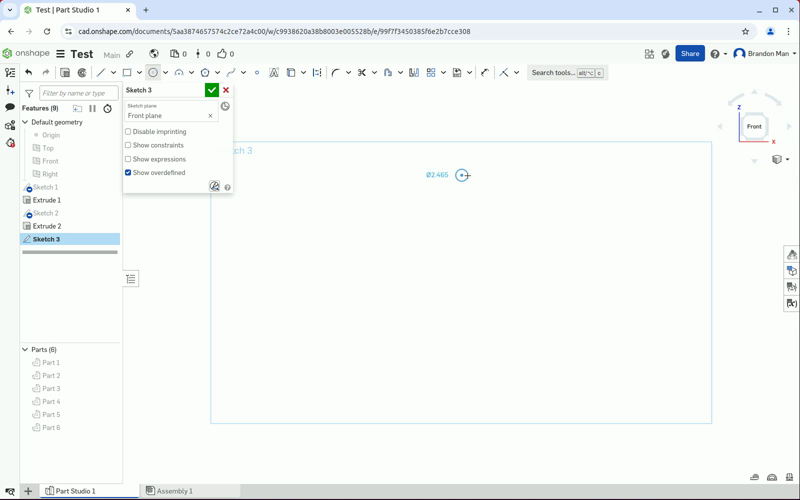
key(esc)
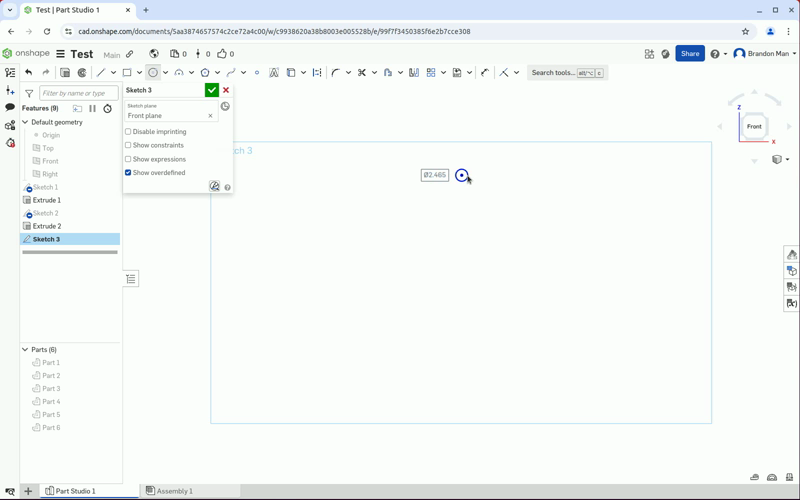
key(c)
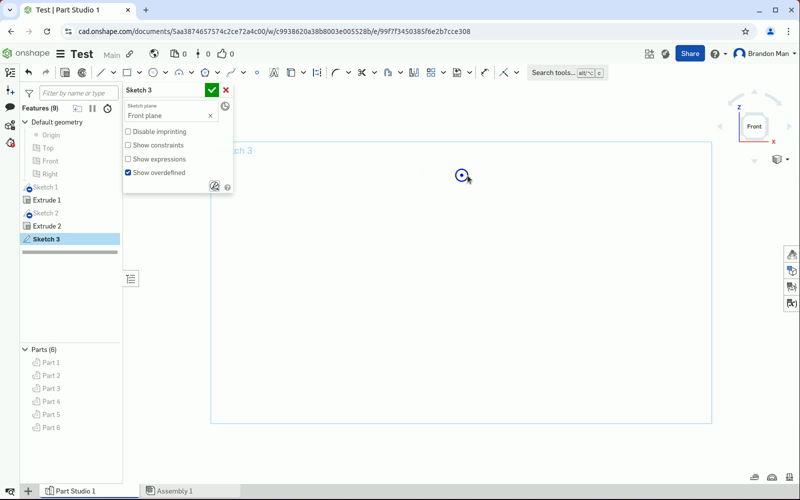
key_down(shift)
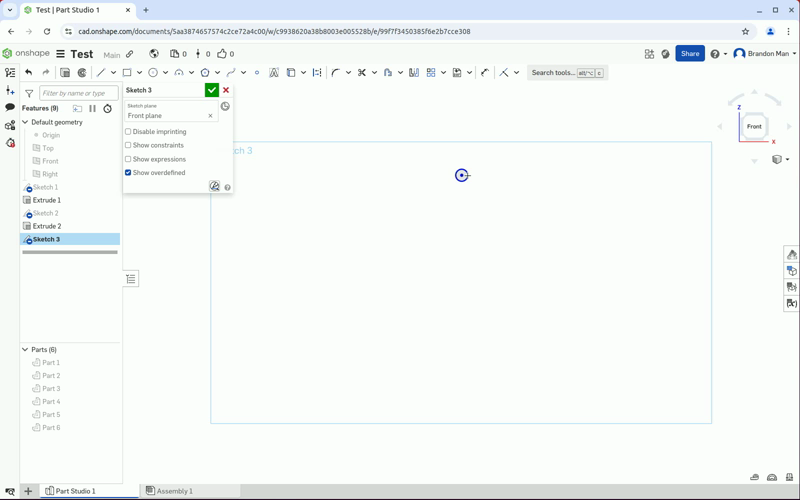
mouse_move(461, 175)
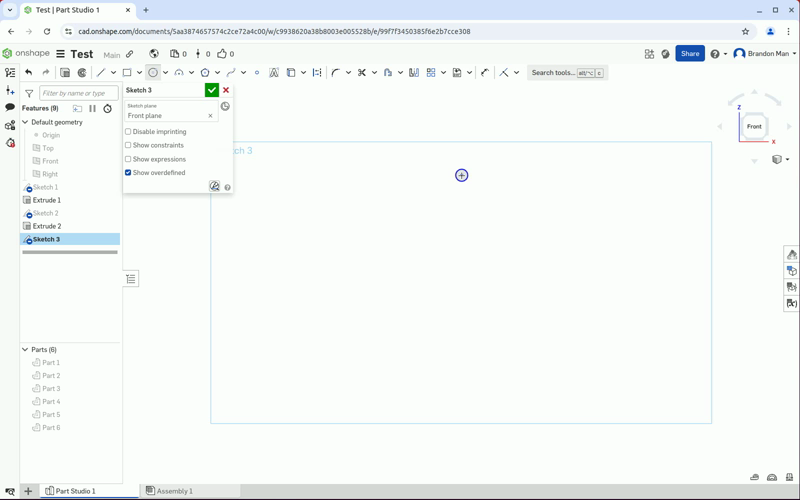
click(461, 175)
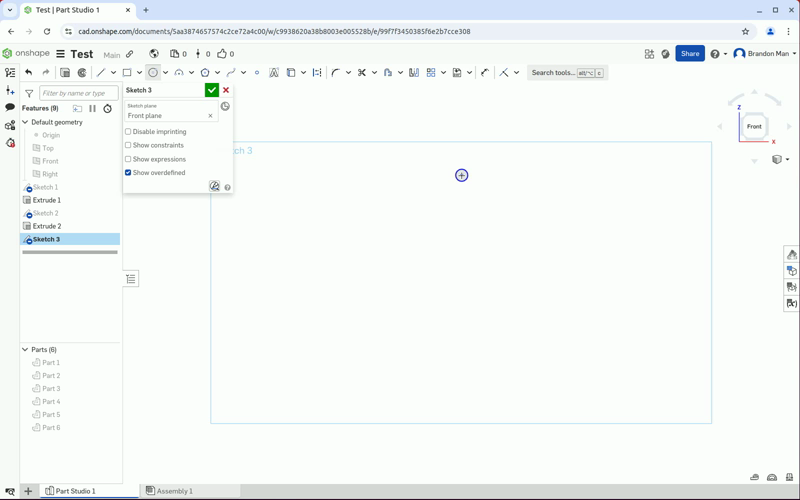
key_up(shift)
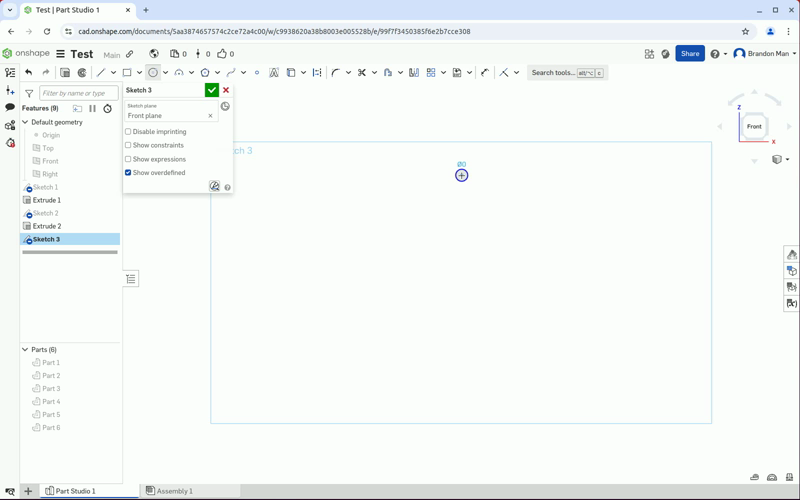
mouse_move(466, 175)
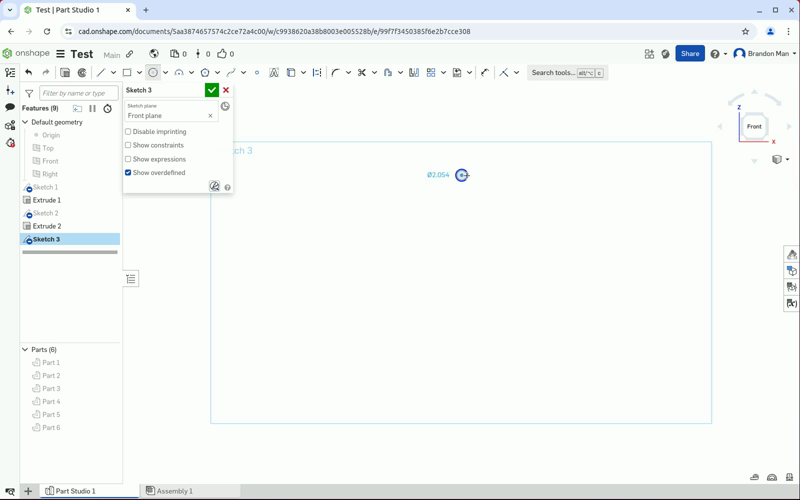
scroll(6)
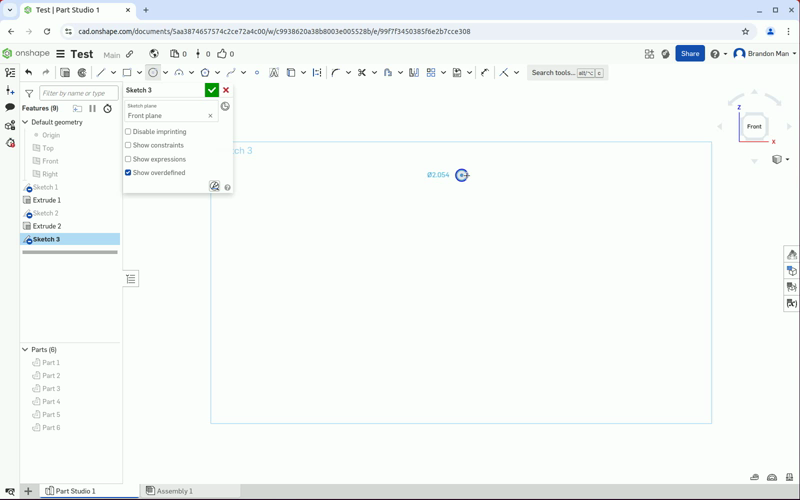
scroll(6)
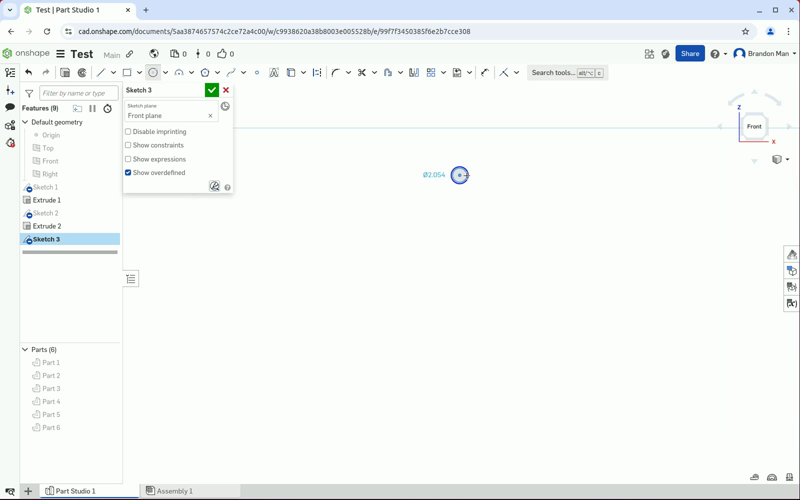
scroll(6)
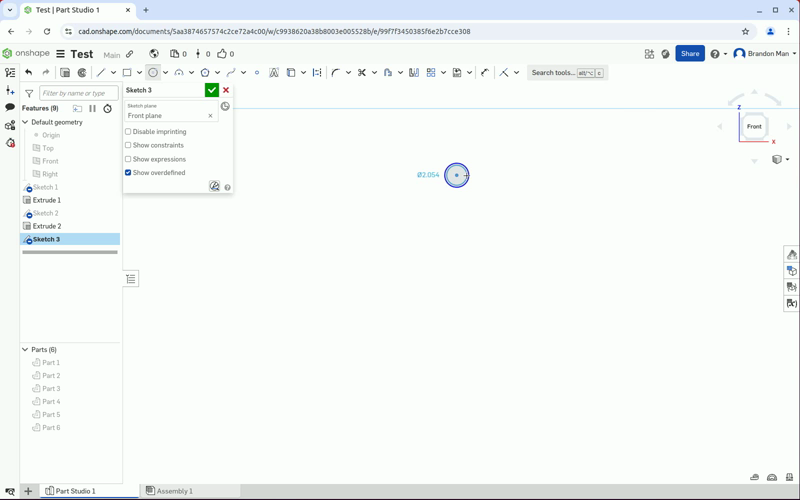
scroll(6)
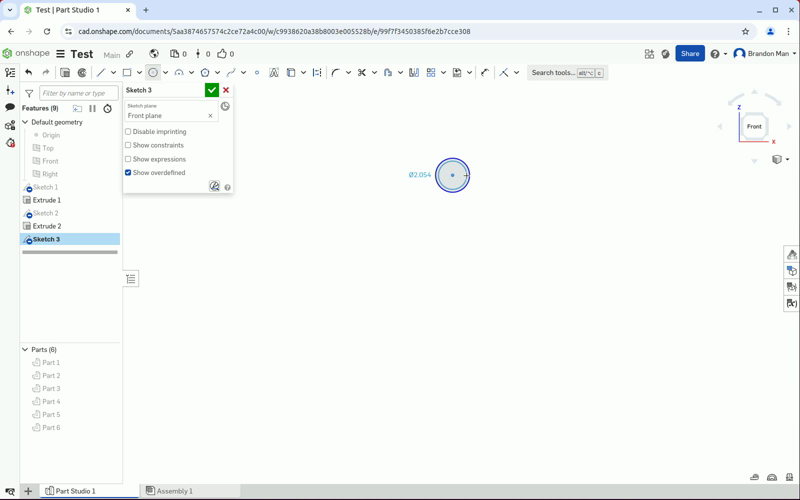
scroll(6)
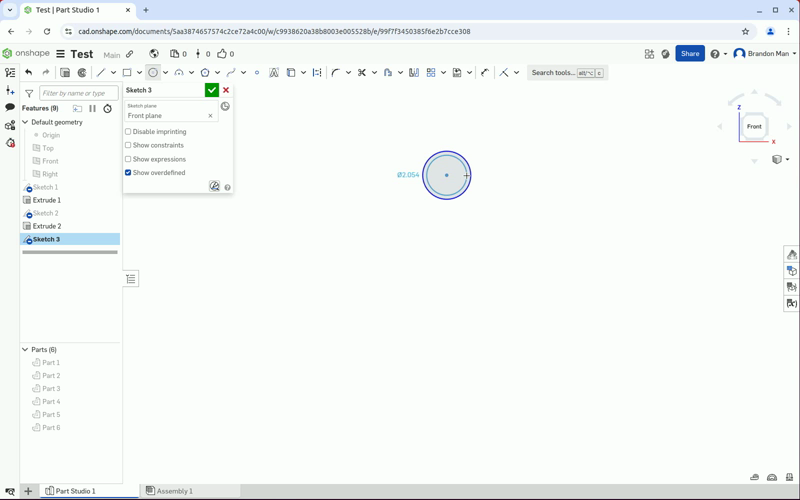
scroll(6)
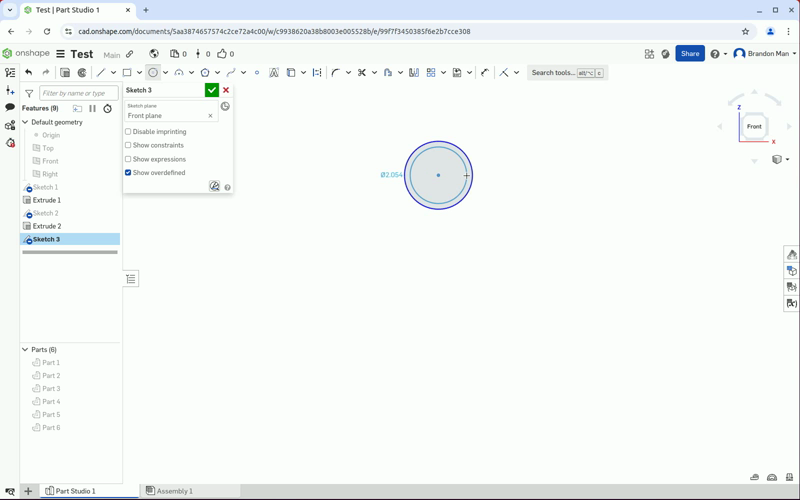
scroll(6)
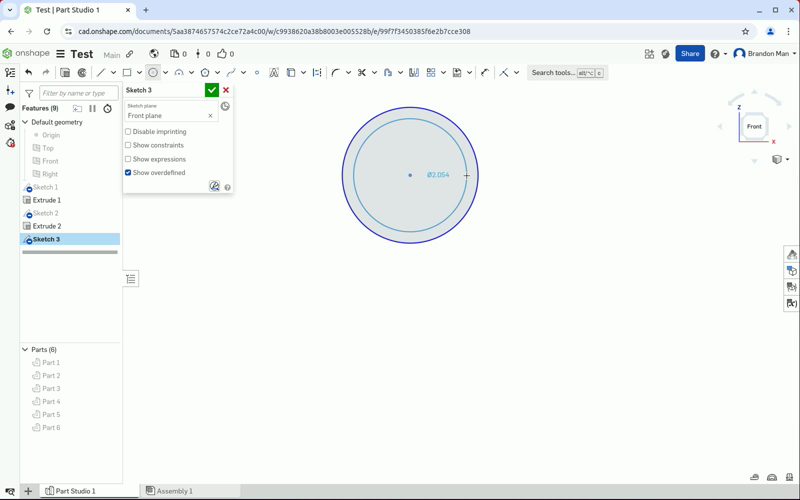
click(466, 175)
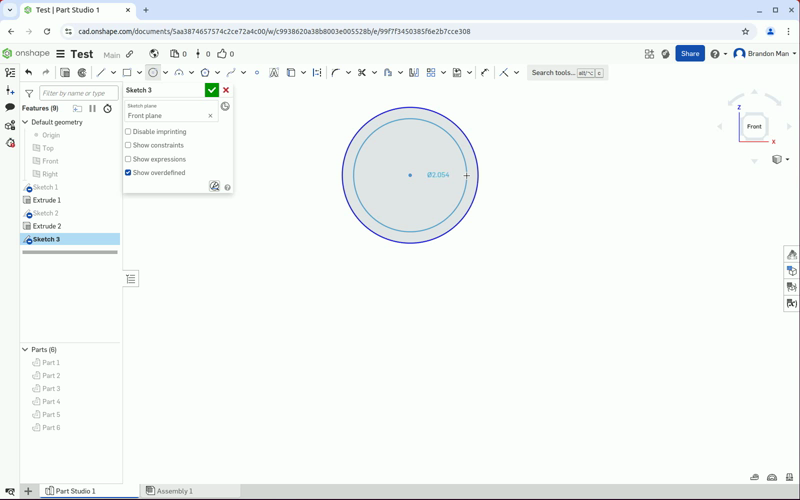
scroll(-6)
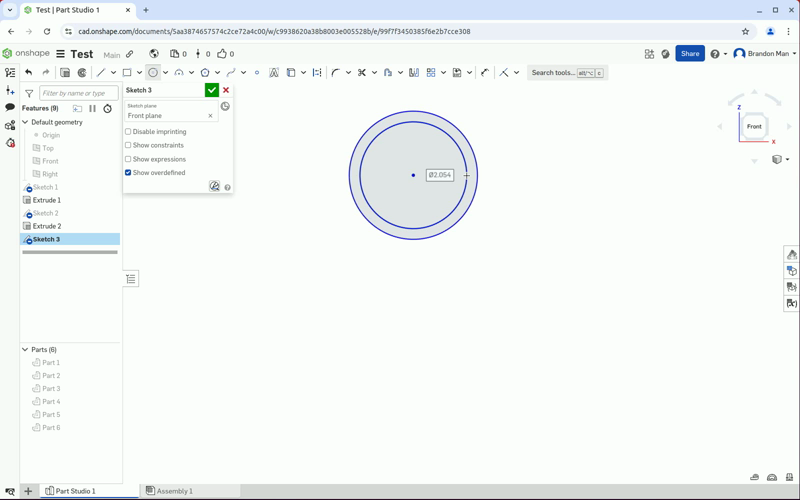
scroll(-6)
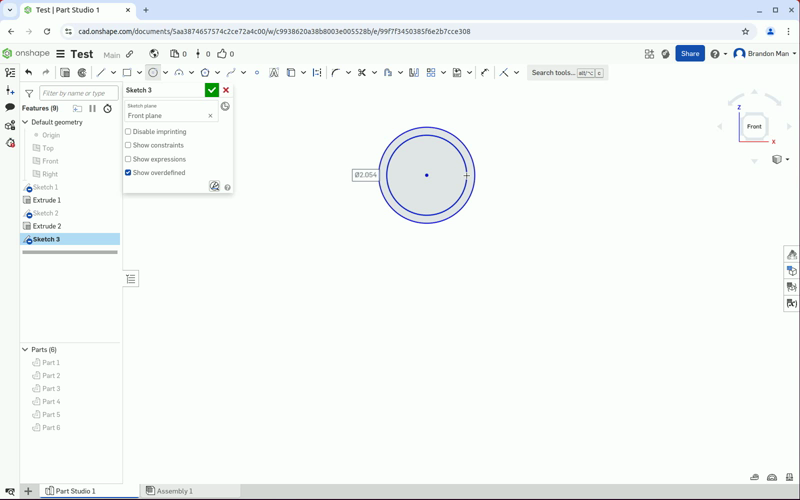
scroll(-6)
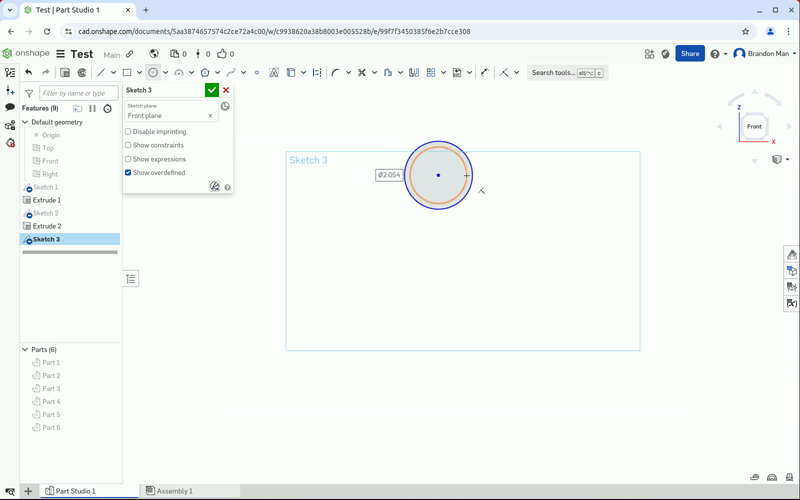
scroll(-6)
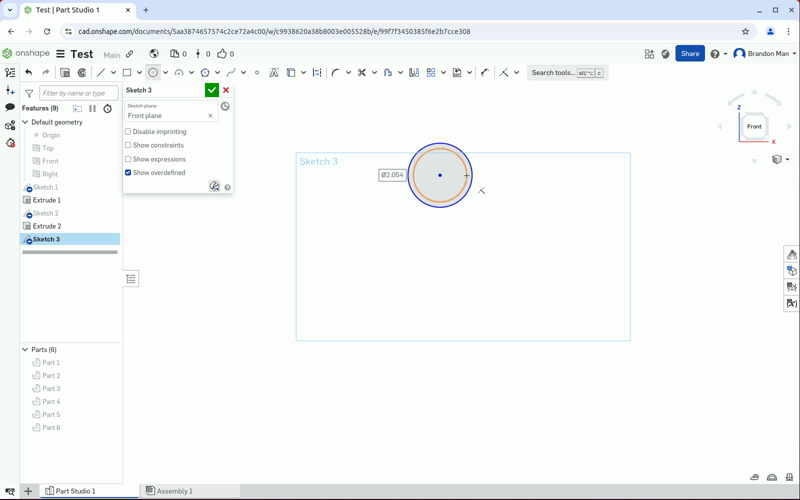
scroll(-6)
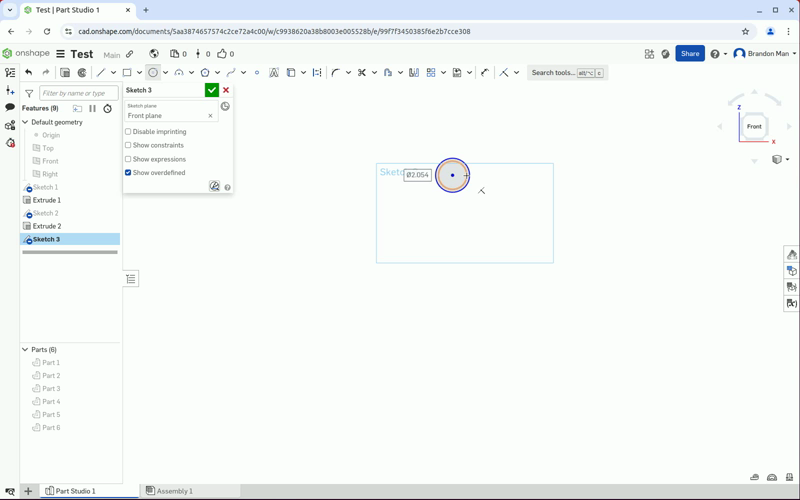
scroll(-6)
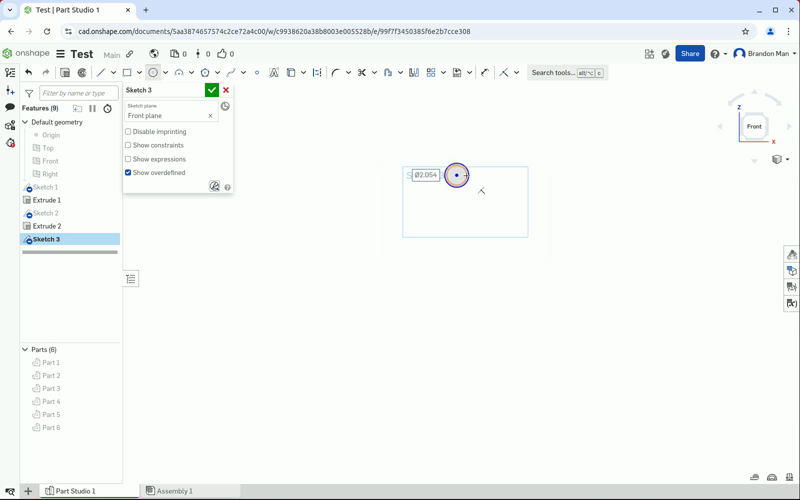
scroll(-6)
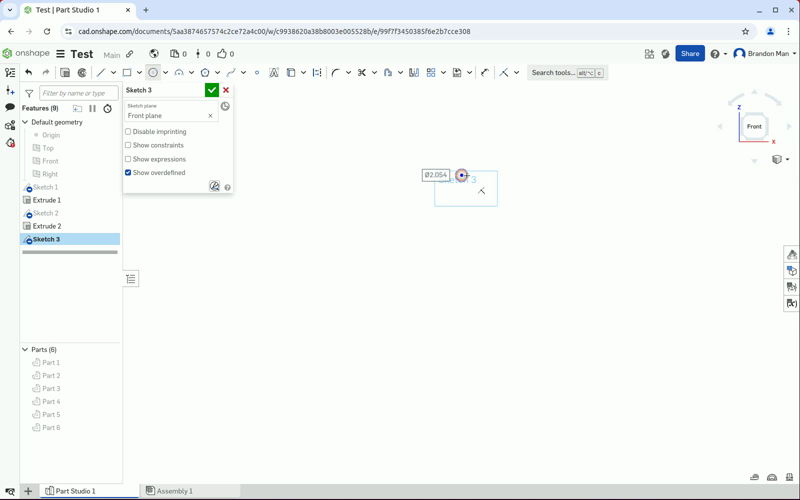
key(esc)
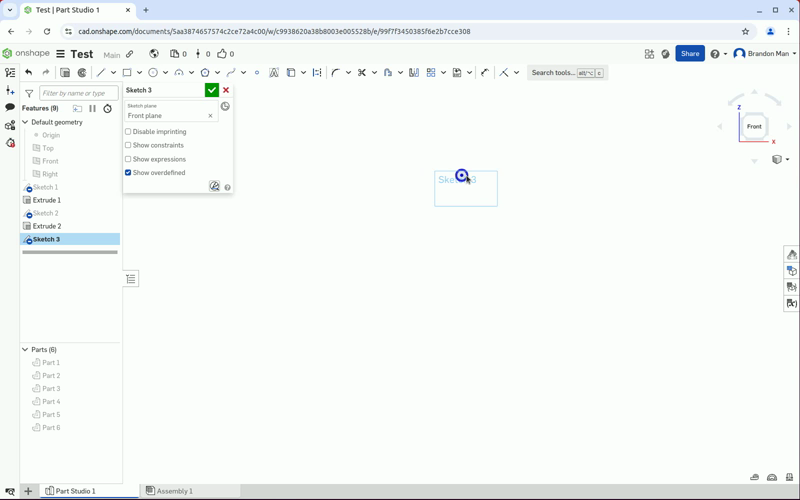
mouse_move(462, 180)
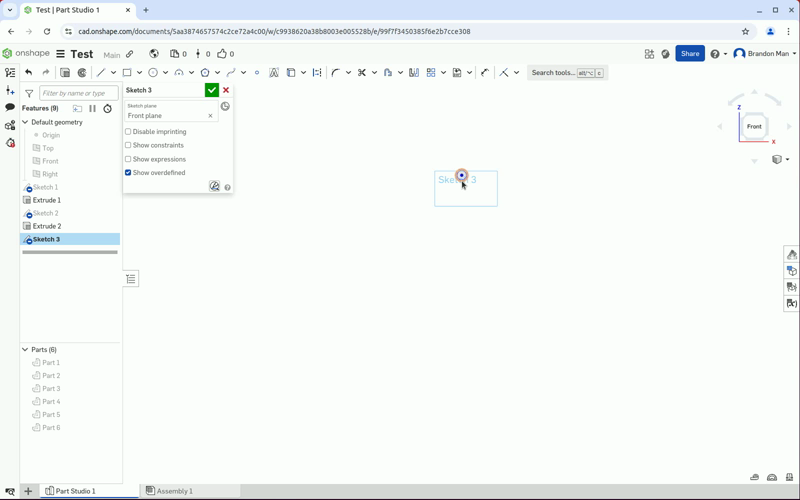
scroll(6)
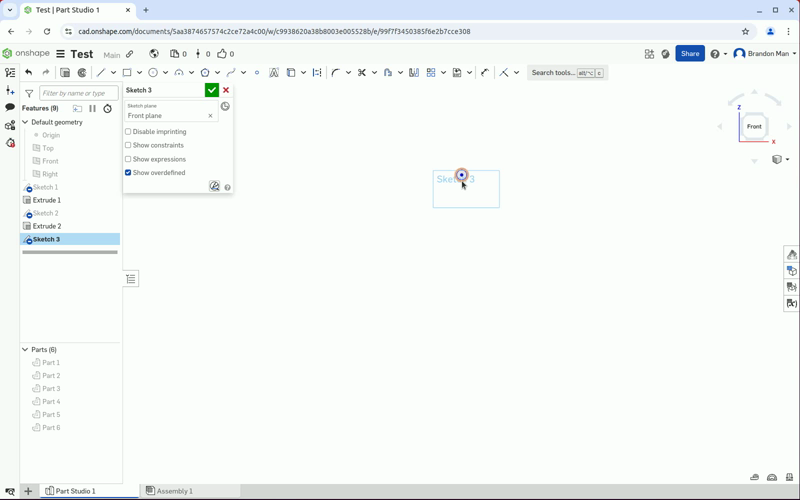
scroll(6)
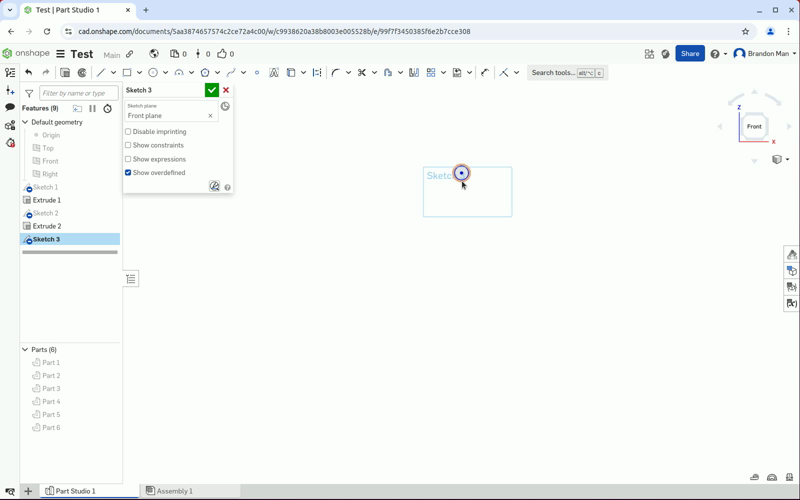
scroll(6)
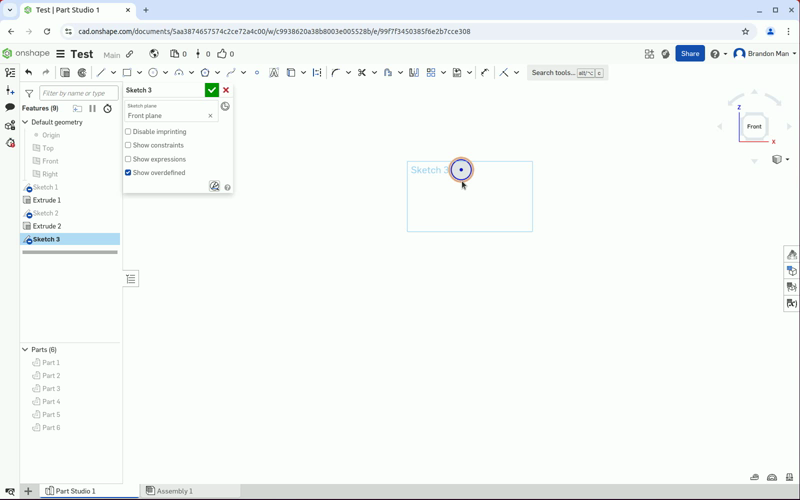
scroll(6)
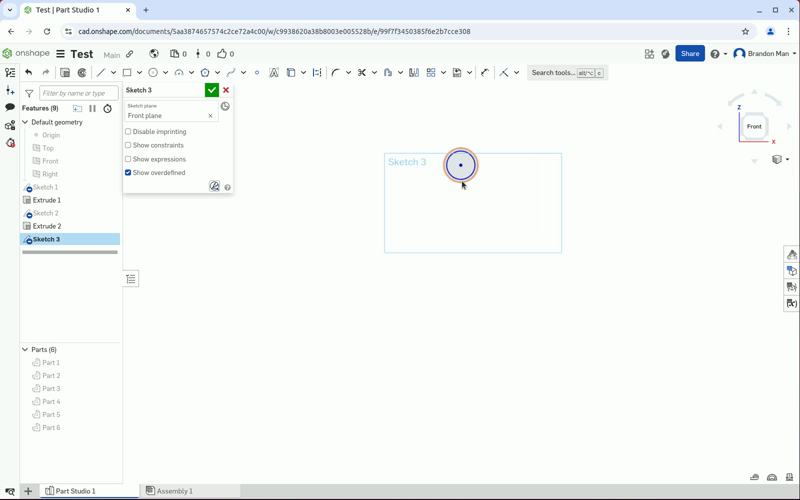
scroll(6)
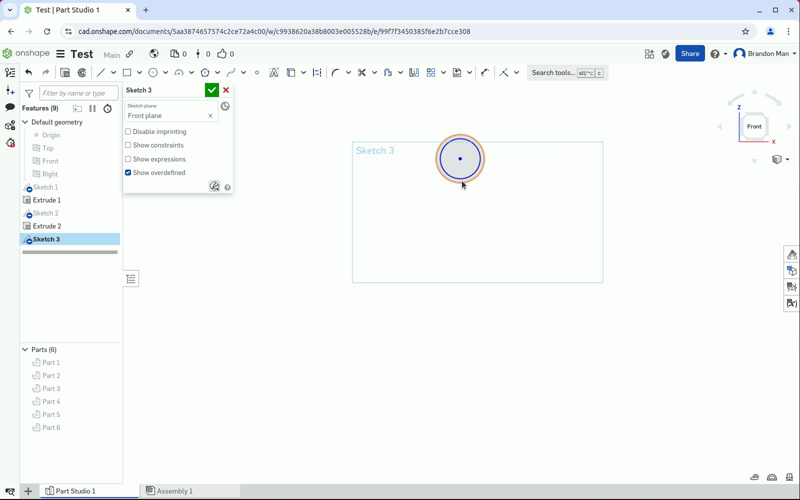
scroll(6)
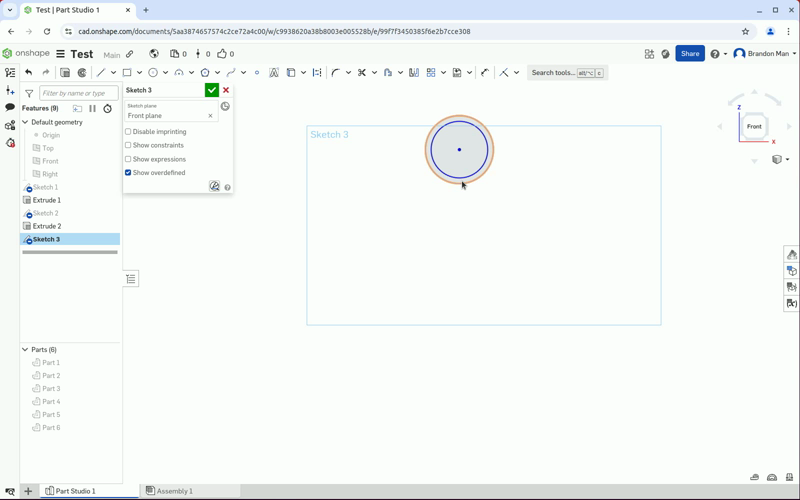
scroll(6)
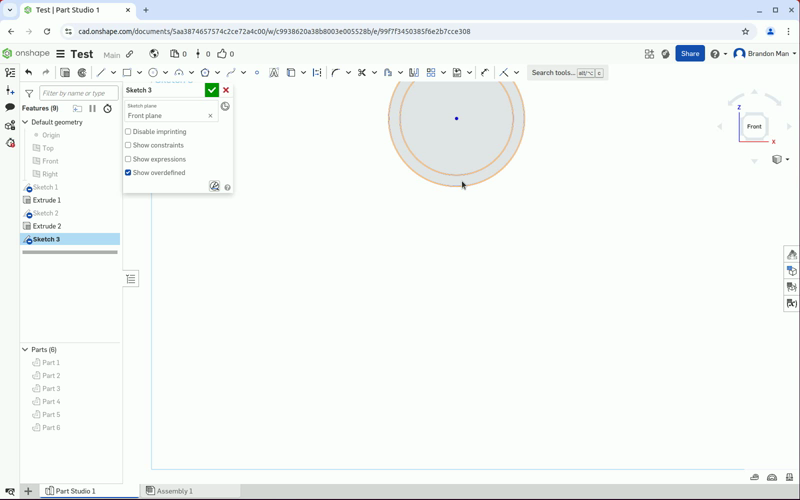
click(462, 180)
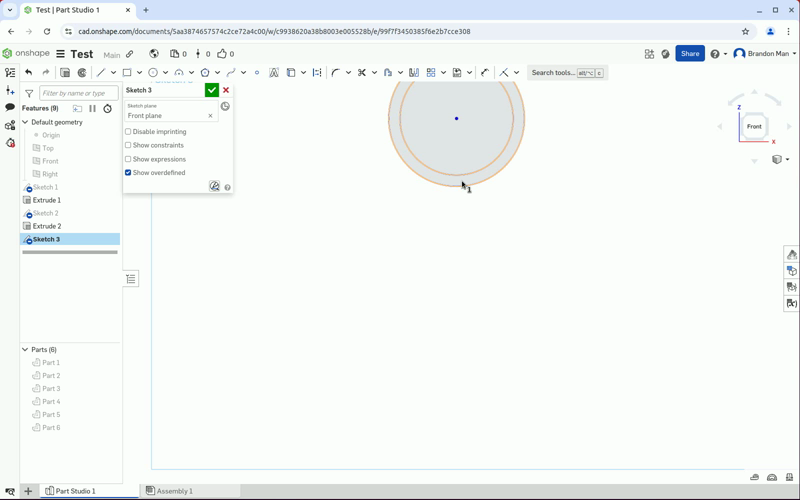
scroll(-6)
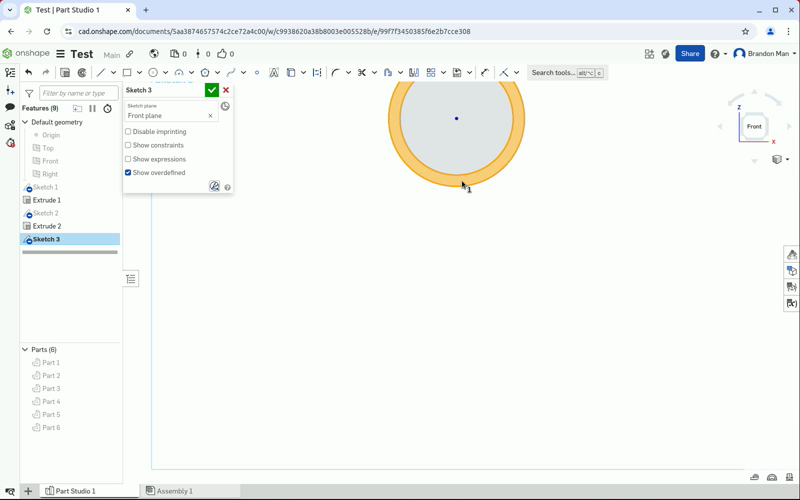
scroll(-6)
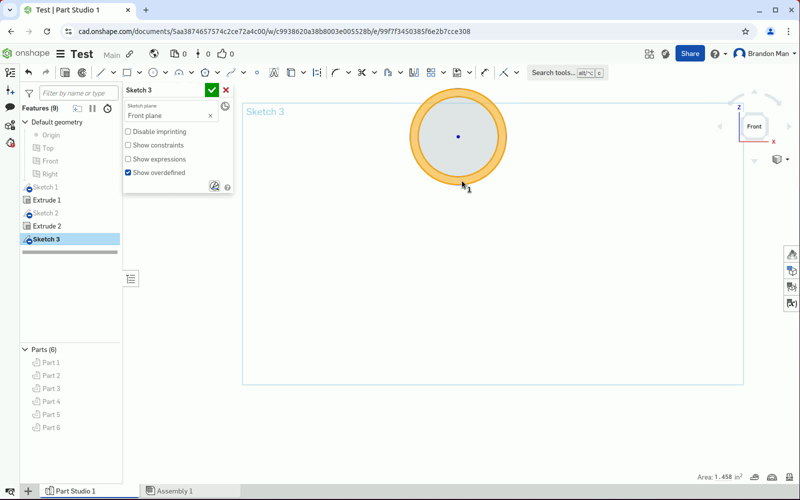
scroll(-6)
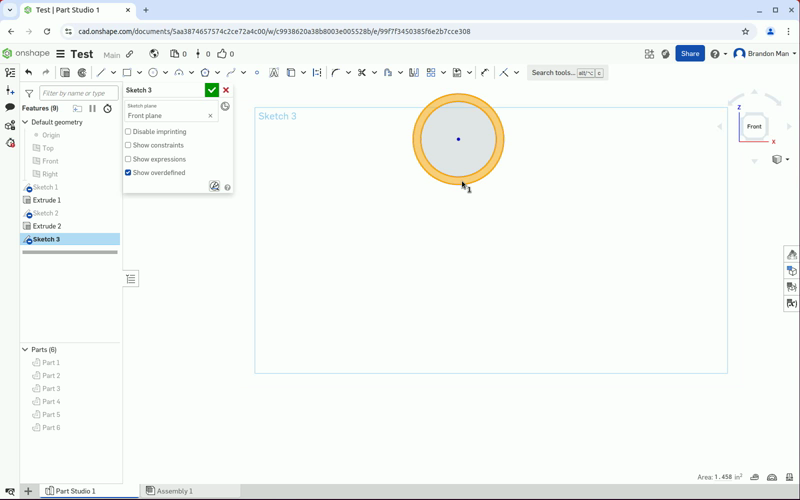
scroll(-6)
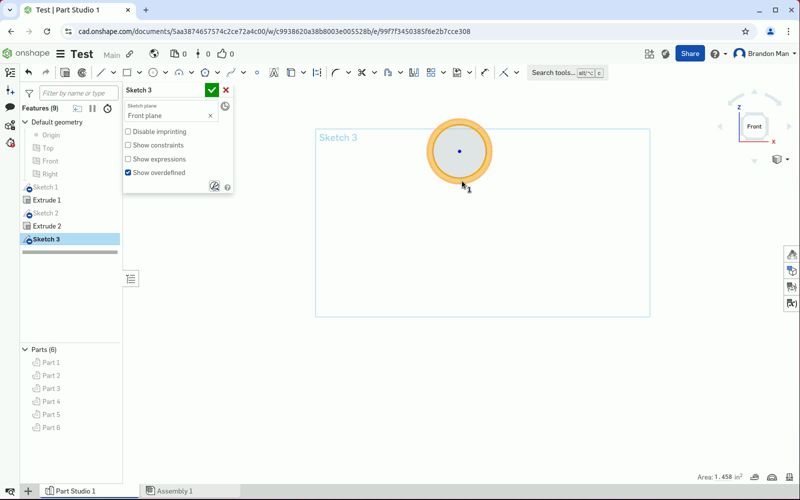
scroll(-6)
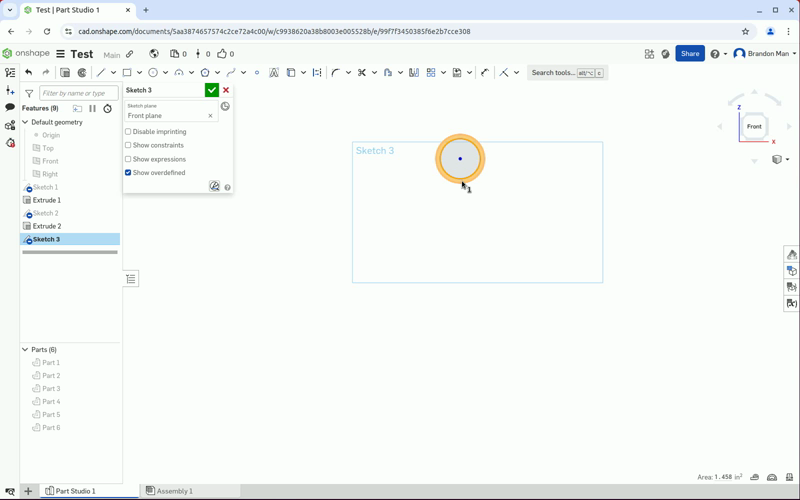
scroll(-6)
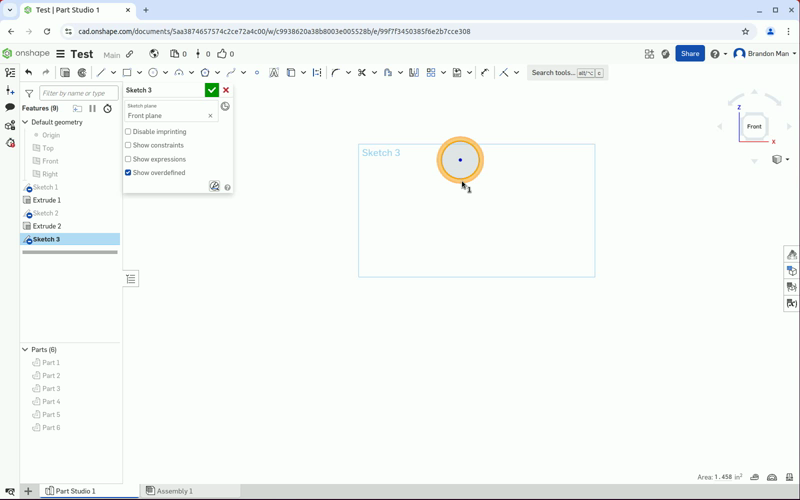
scroll(-6)
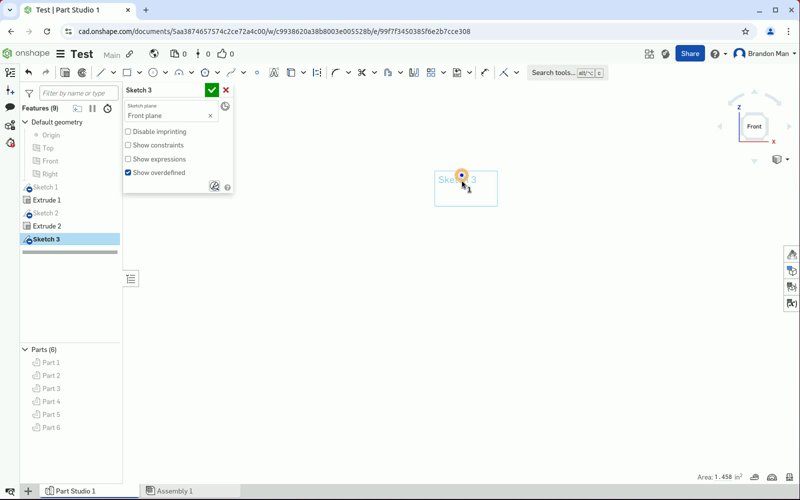
mouse_move(73, 352)
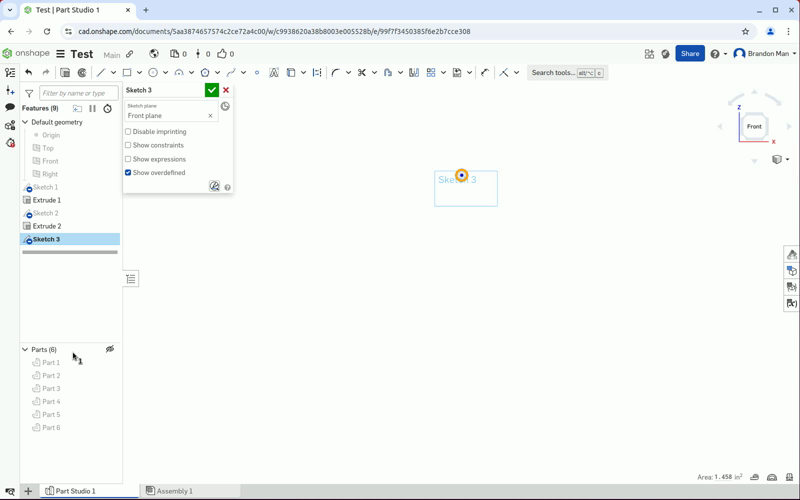
key(shift+y)
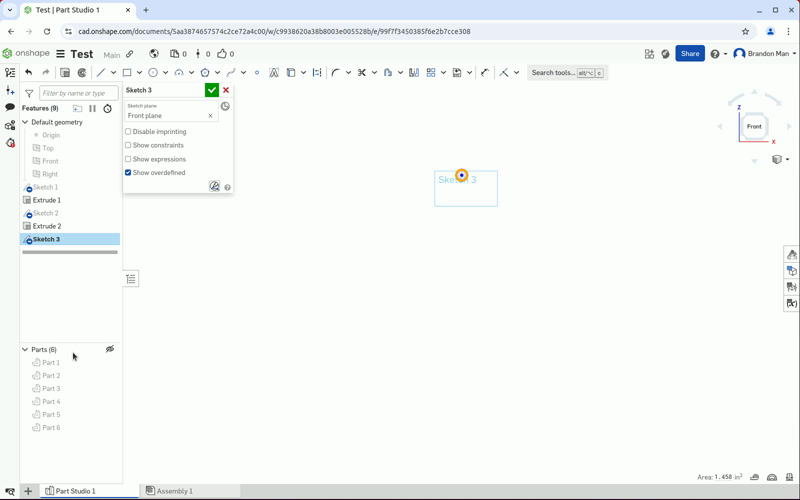
key(shift+e)
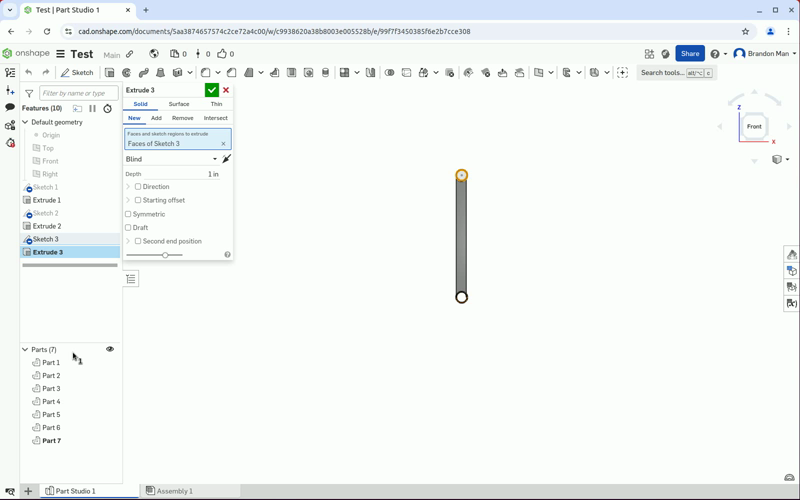
mouse_move(143, 106)
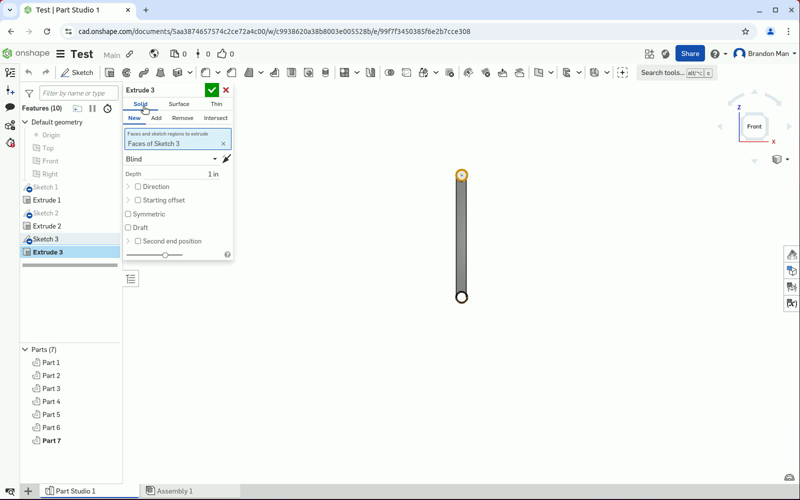
click(143, 106)
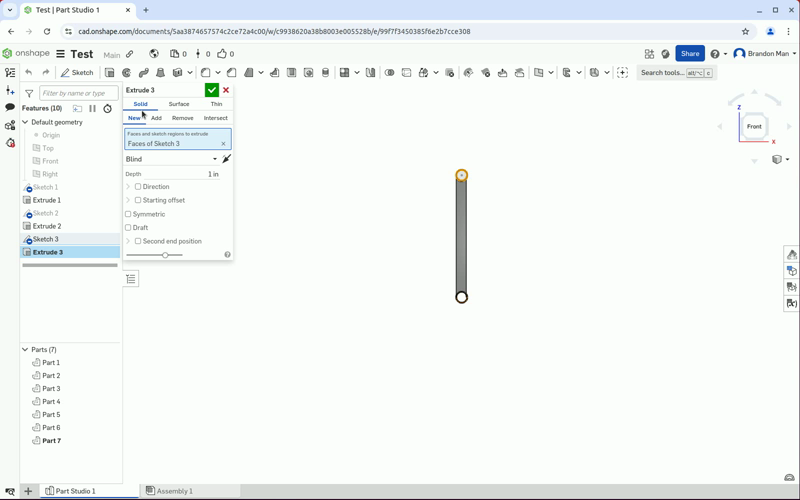
mouse_move(137, 120)
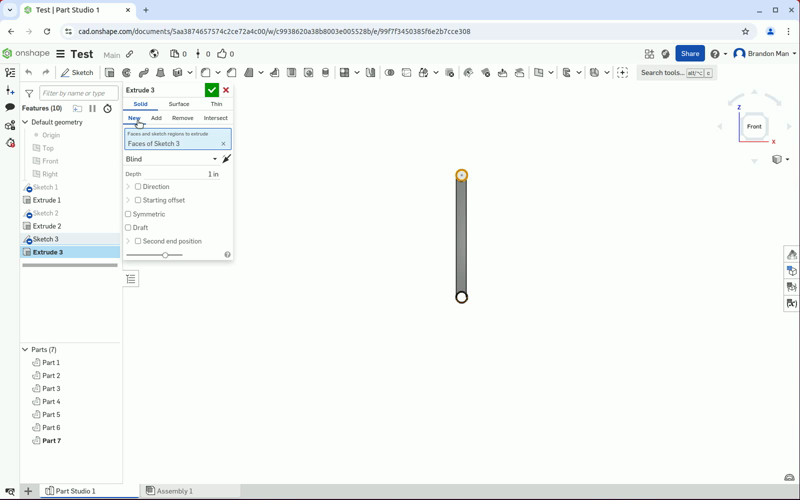
click(137, 120)
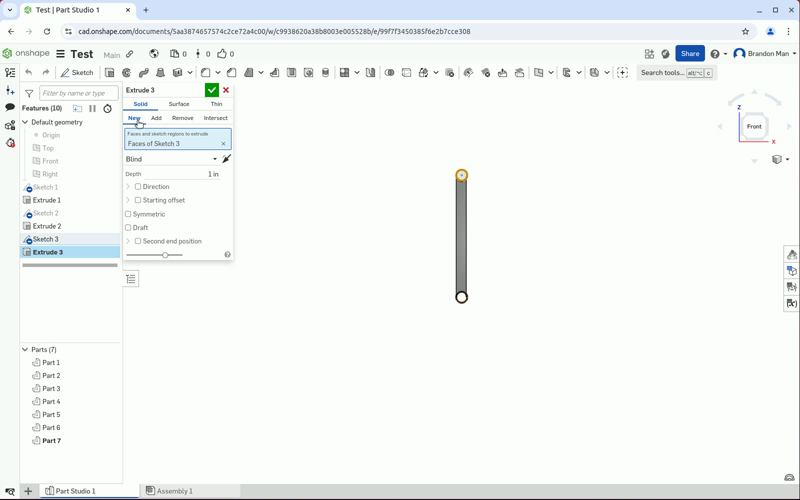
key(tab, 4)
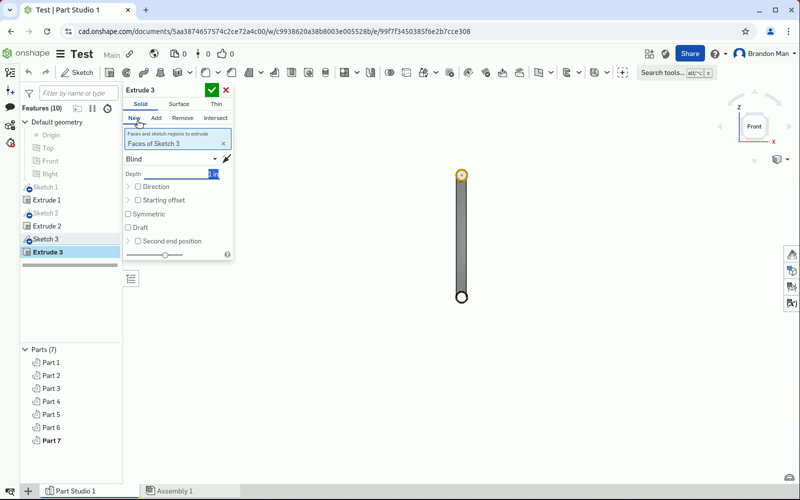
text(0.722)
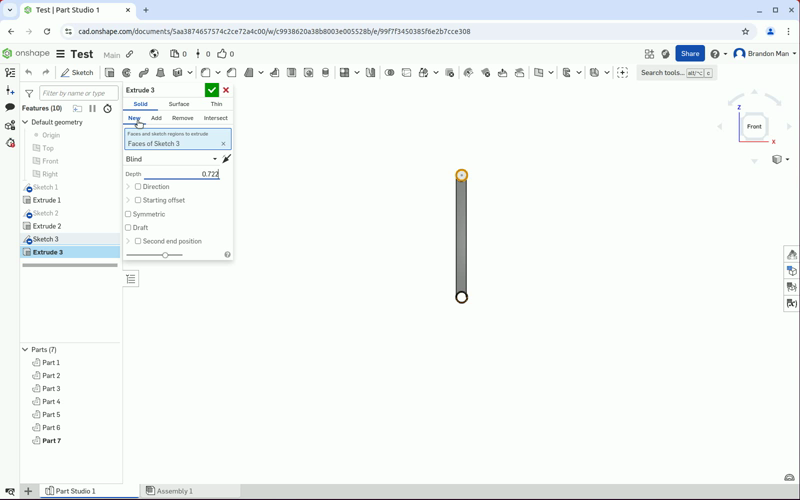
key(enter)
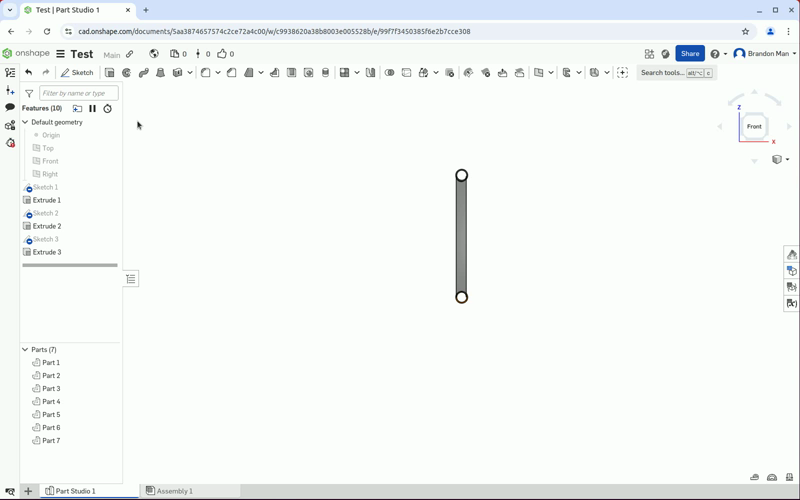
key(shift+h)
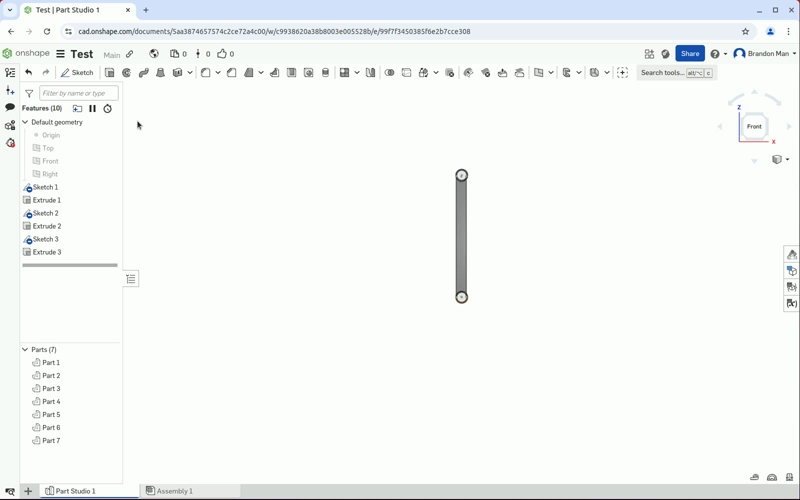
key(shift+h)
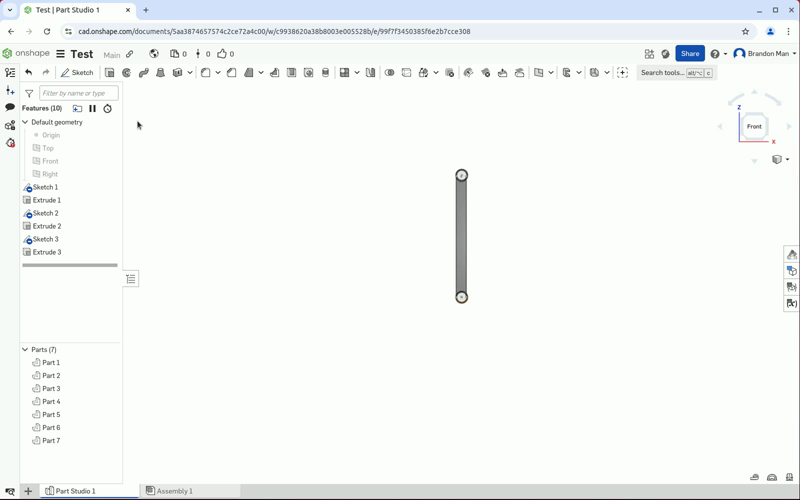
key(shift+7)
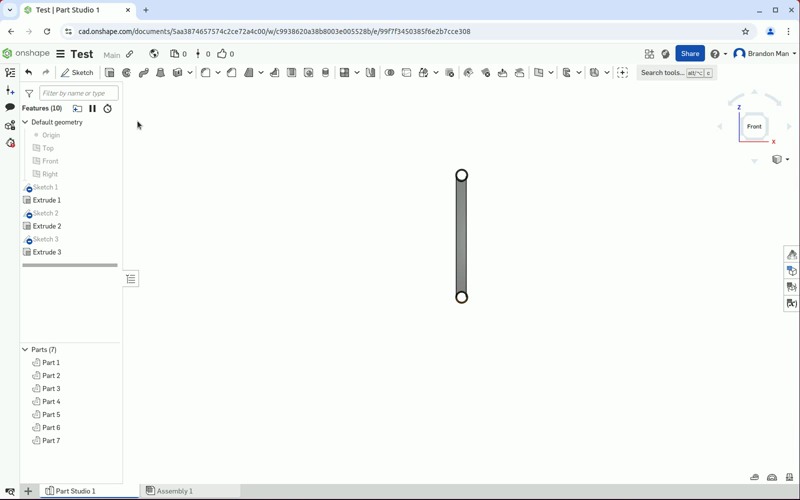
key(left, 2)
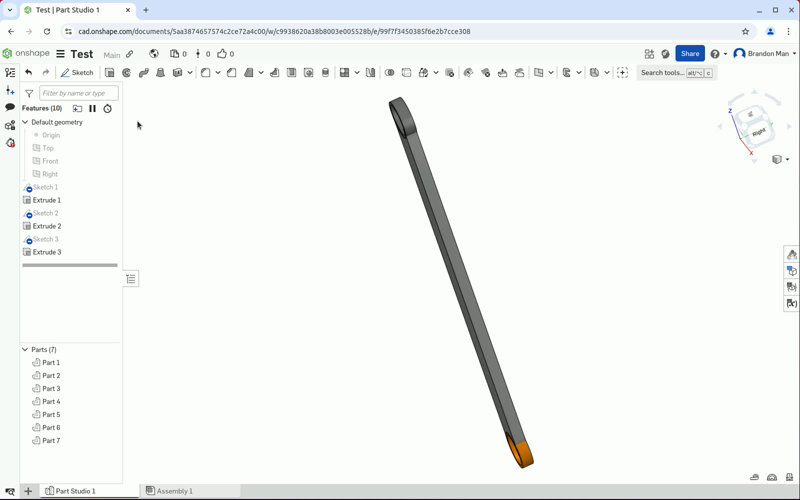
key(down, 2)
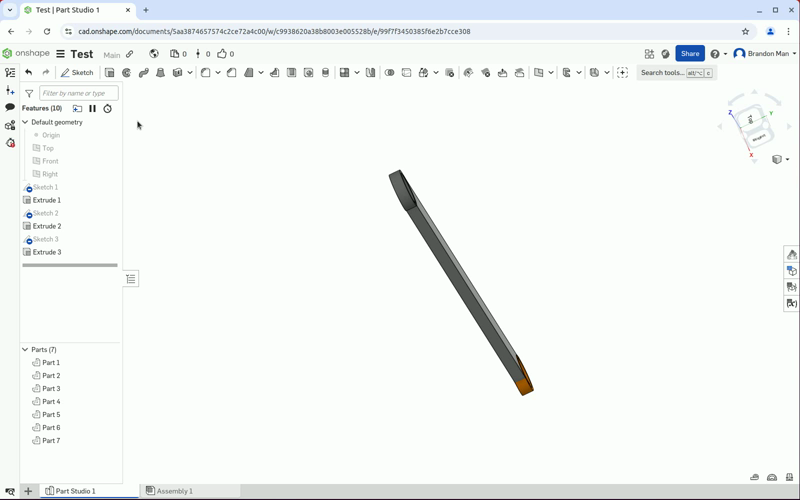
key(up, 2)
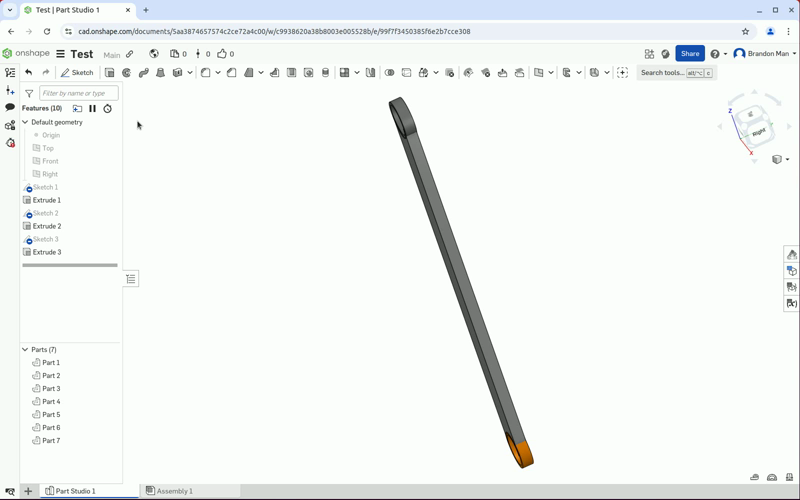
key(right, 2)
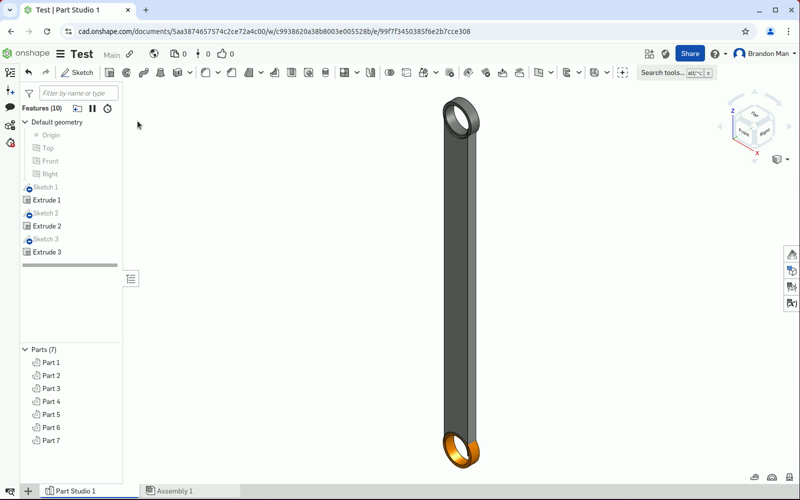
mouse_move(73, 189)
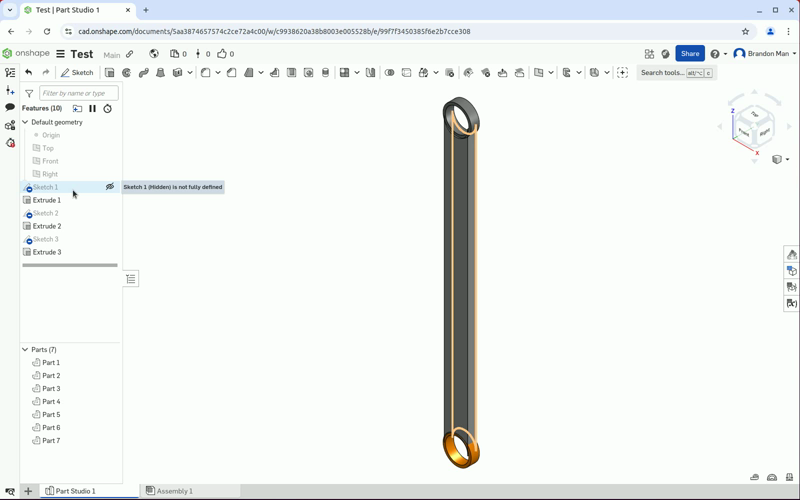
click(73, 189)